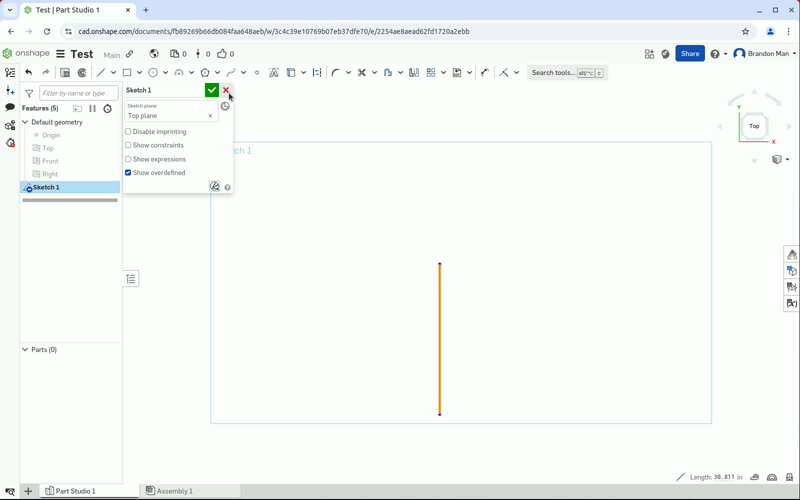
key(shift+h)
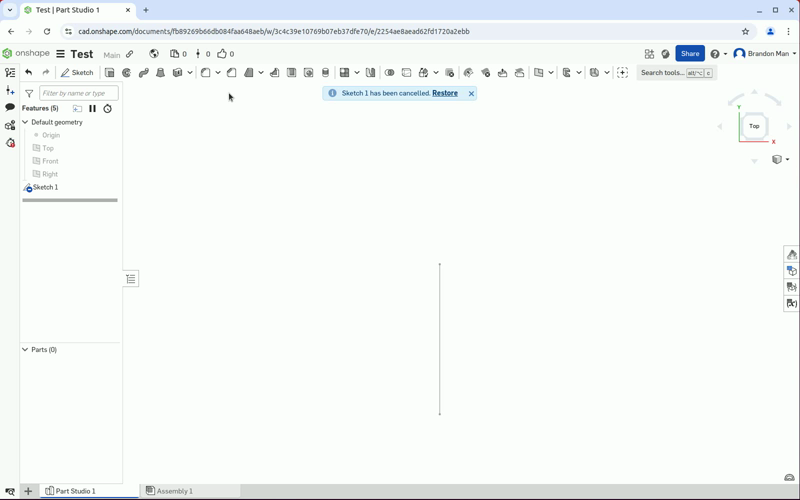
mouse_move(73, 352)
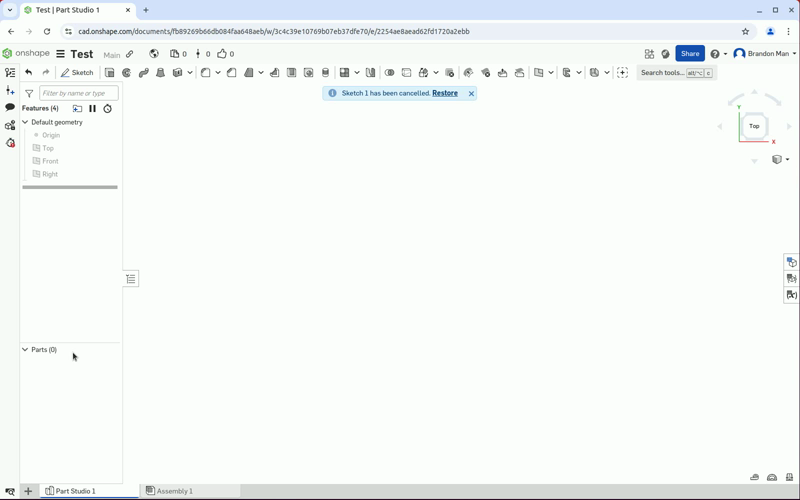
key(y)
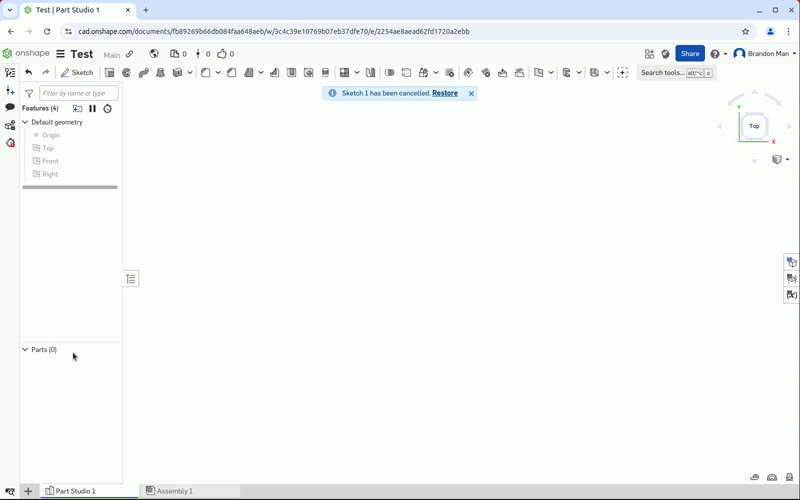
key(shift+p)
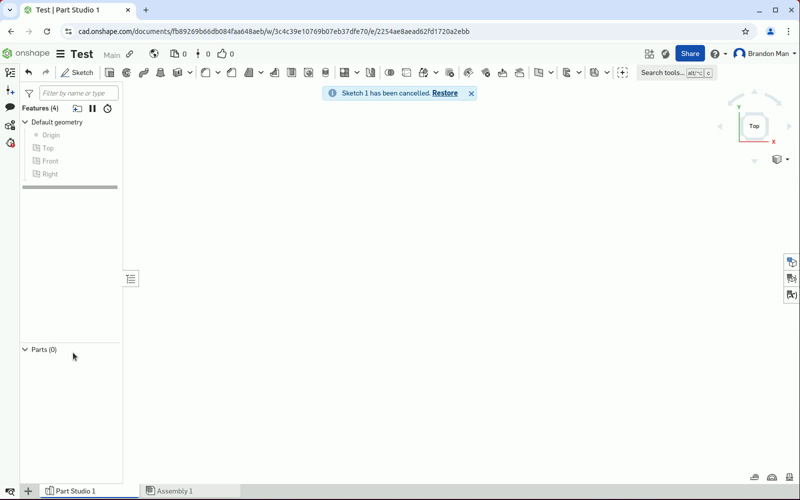
key(space)
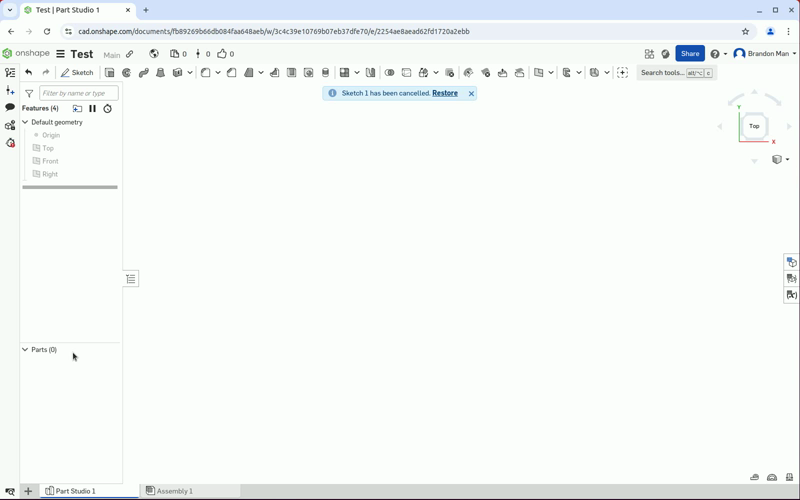
key_down(shift)
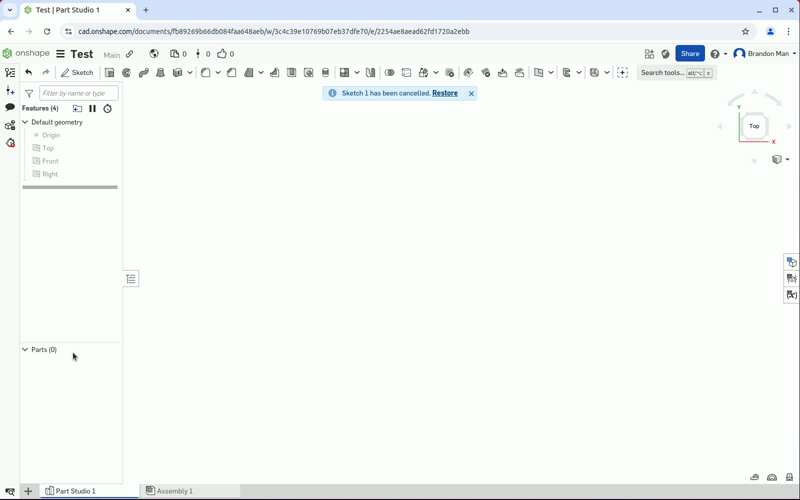
key(up)
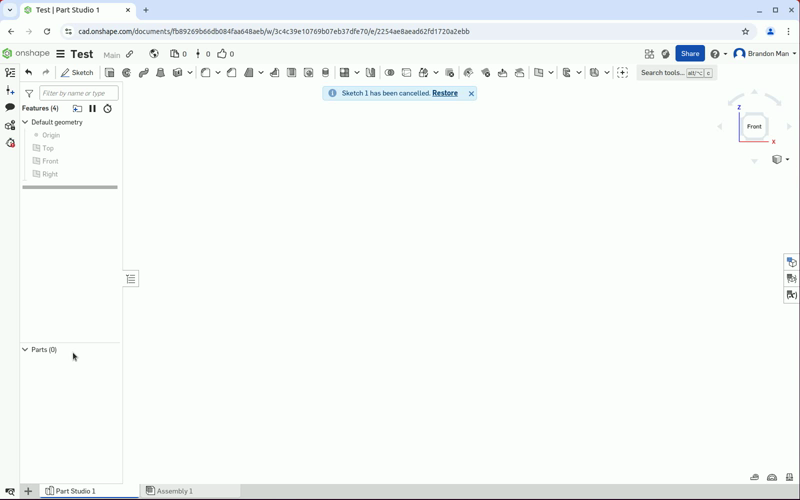
key_up(shift)
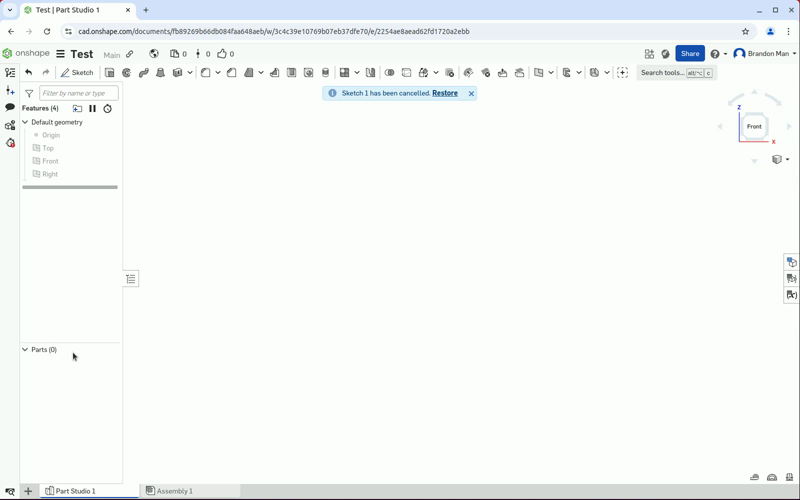
mouse_move(73, 352)
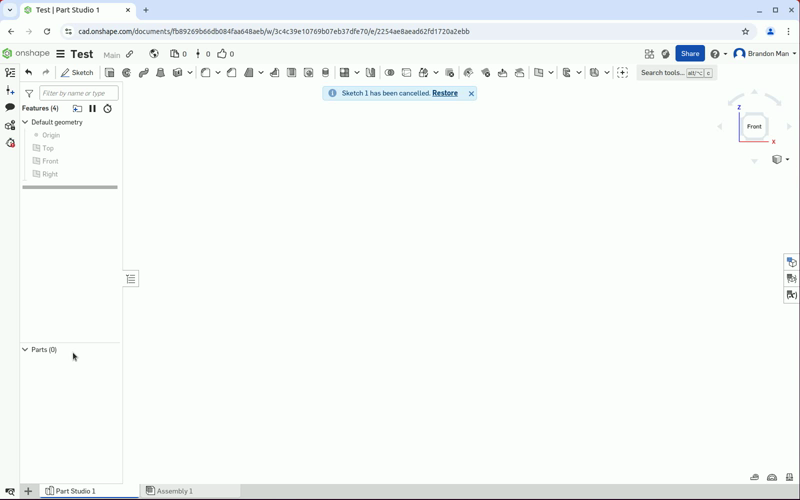
key(shift+y)
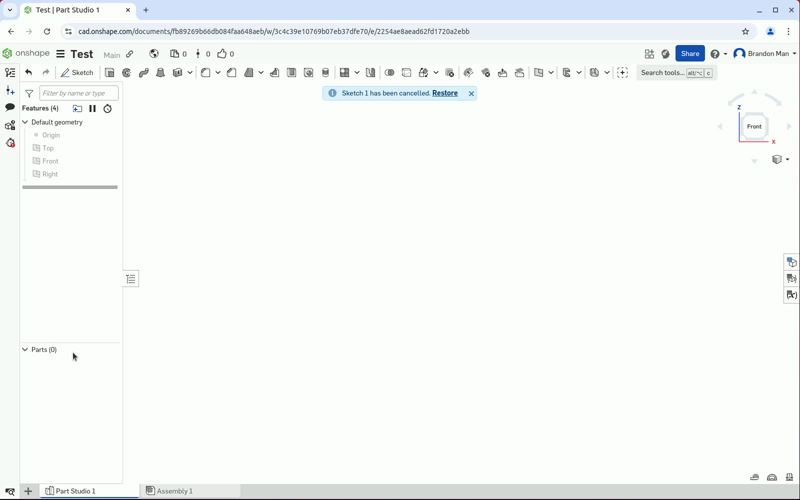
key(shift+s)
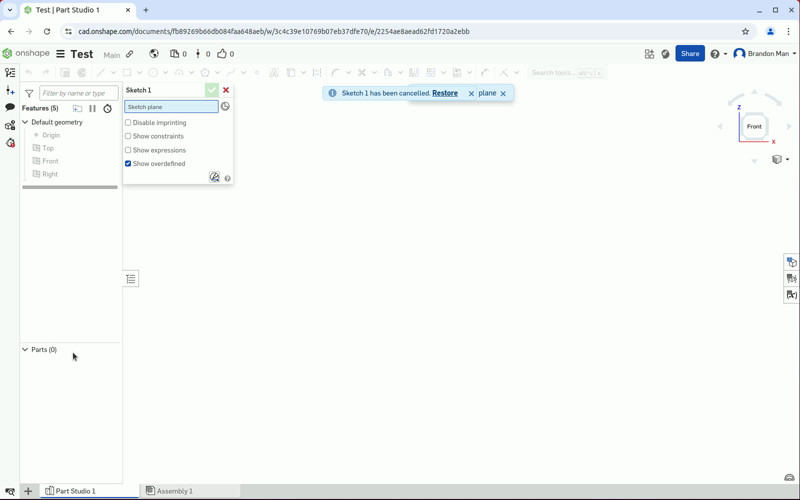
mouse_move(73, 163)
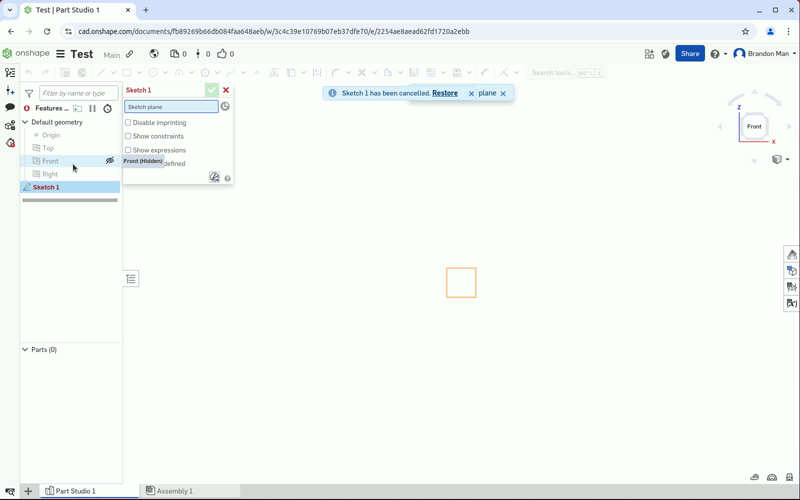
click(73, 163)
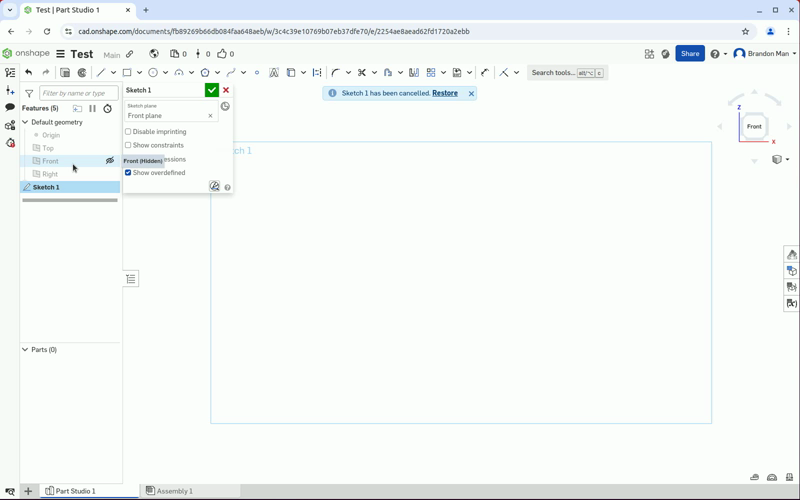
mouse_move(73, 352)
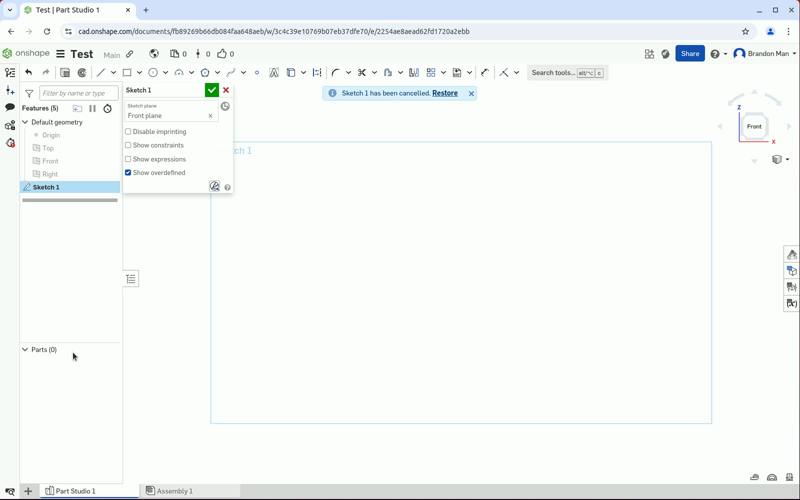
key(y)
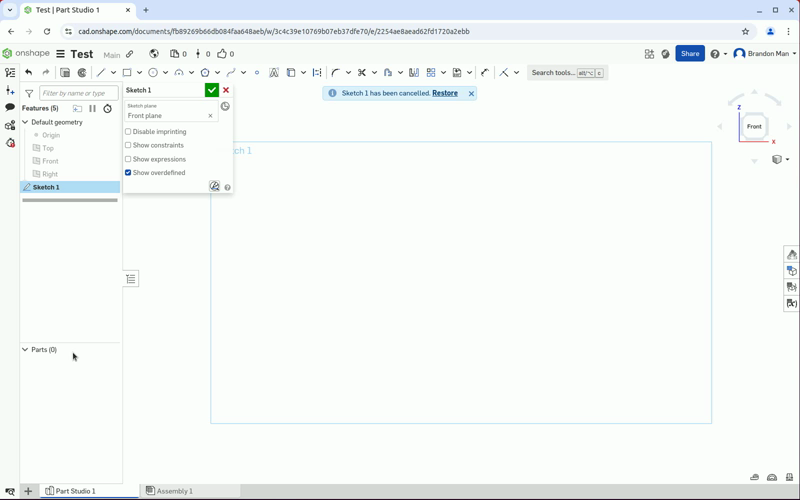
key(c)
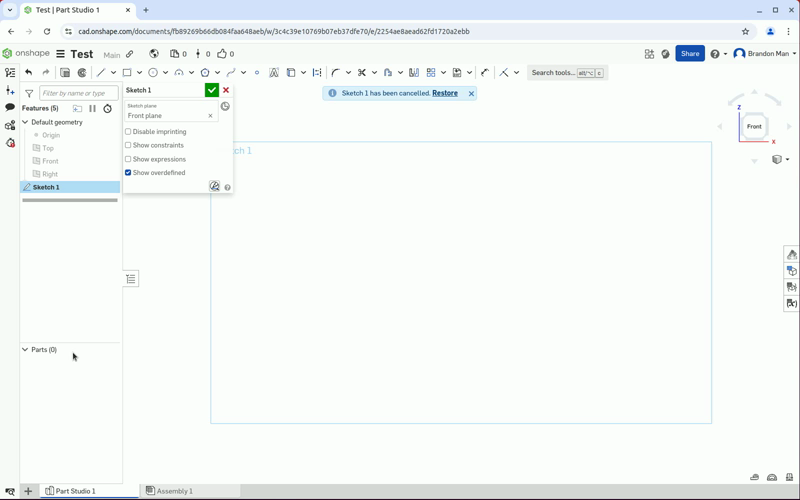
key_down(shift)
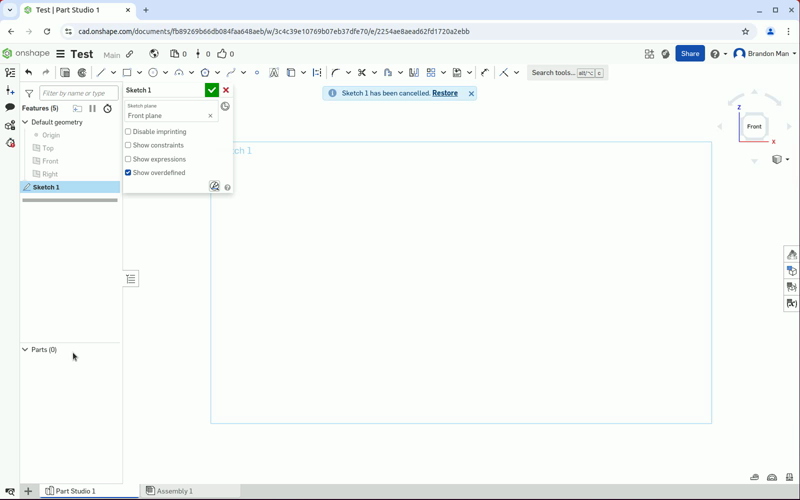
mouse_move(461, 282)
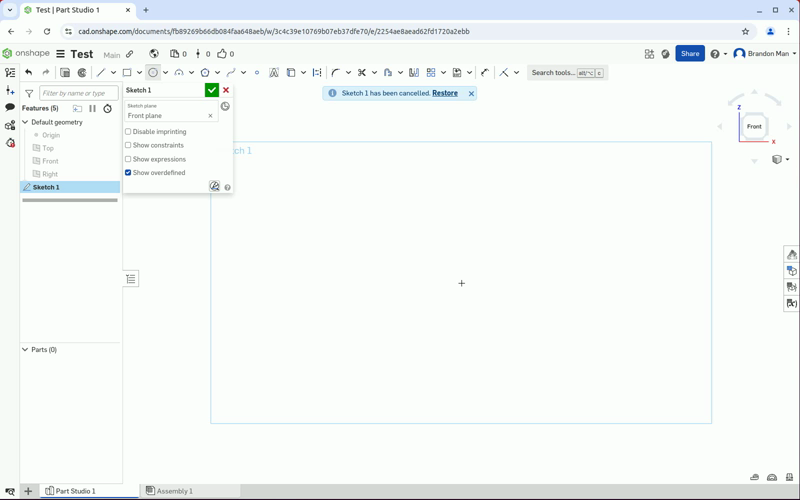
click(461, 282)
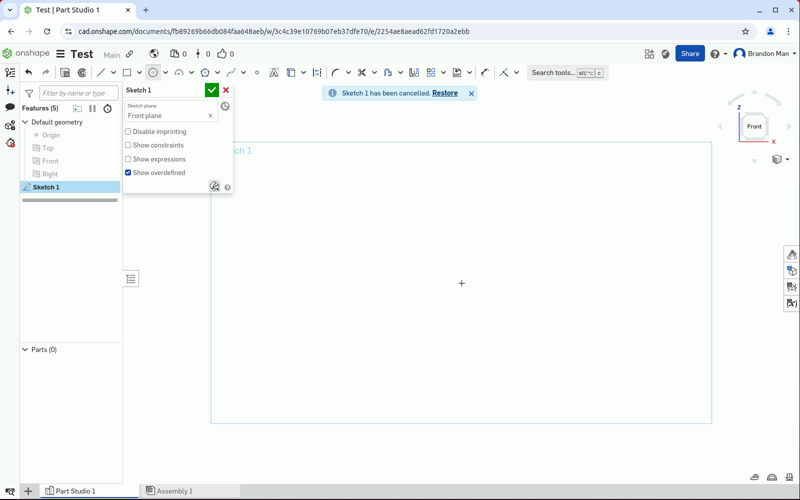
key_up(shift)
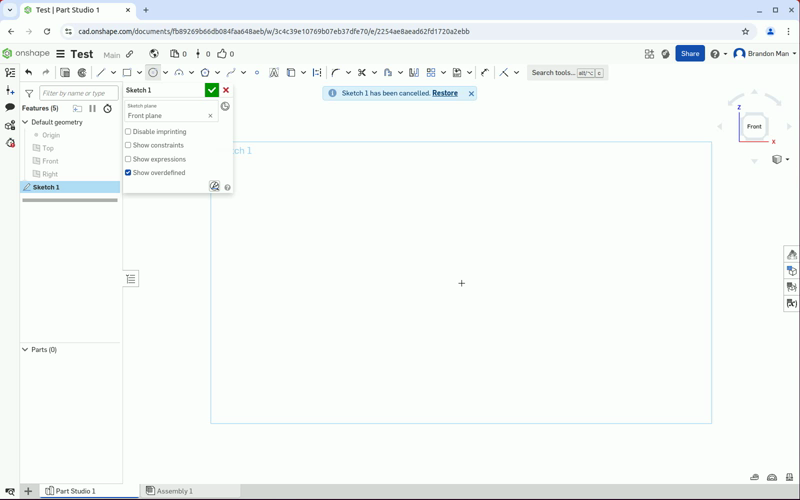
mouse_move(485, 282)
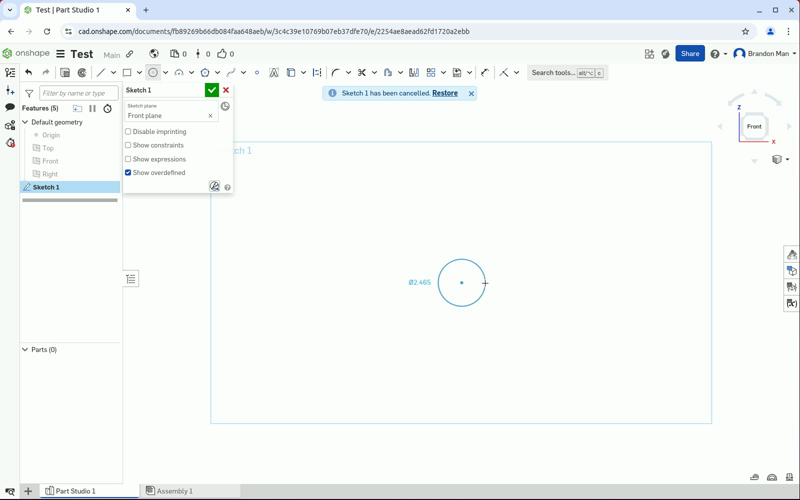
click(485, 282)
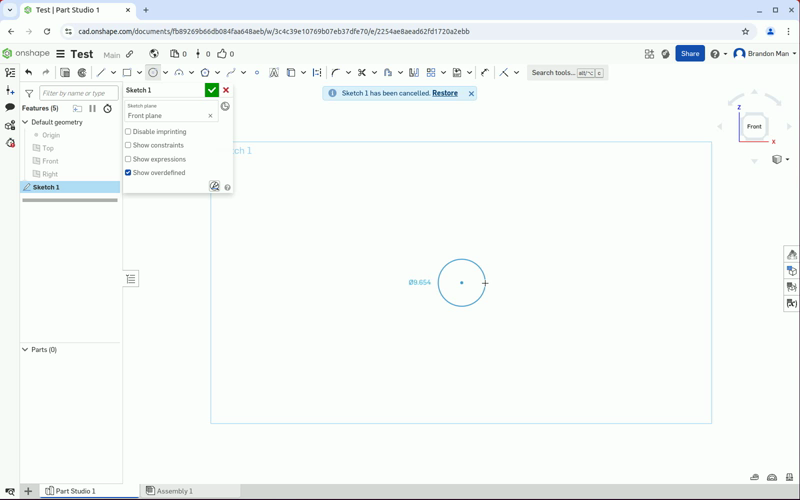
key(esc)
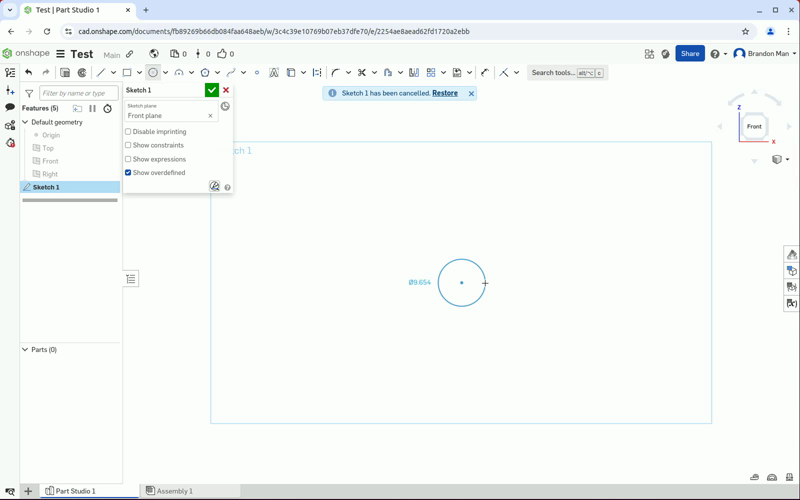
mouse_move(470, 269)
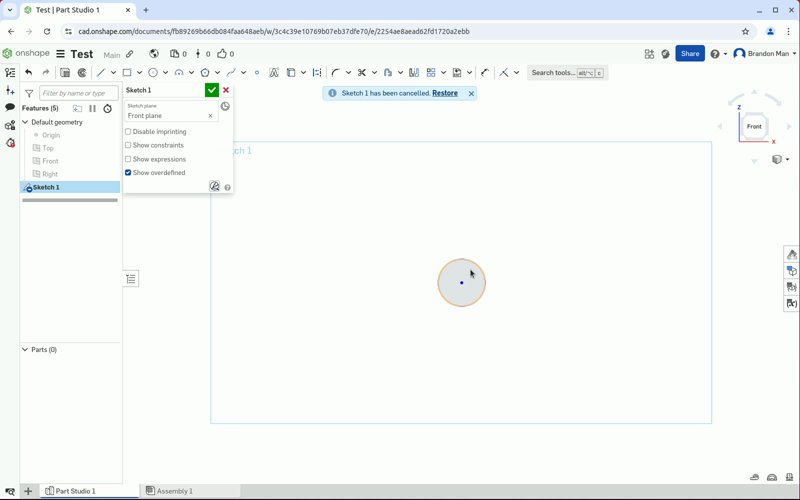
scroll(6)
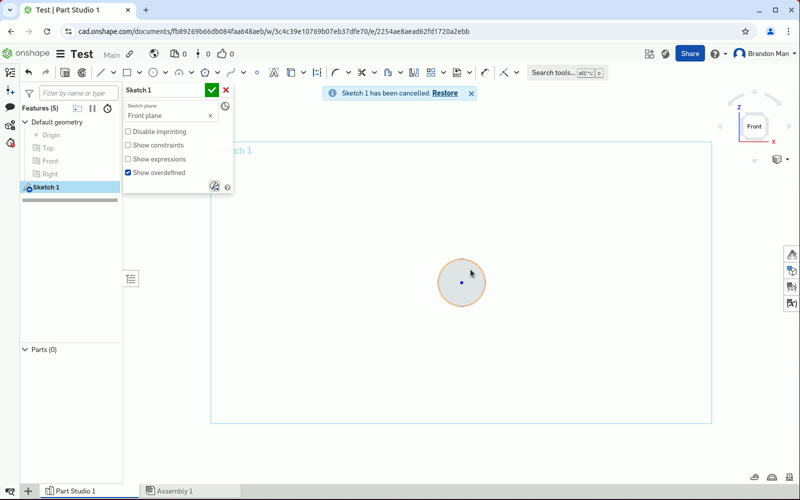
scroll(6)
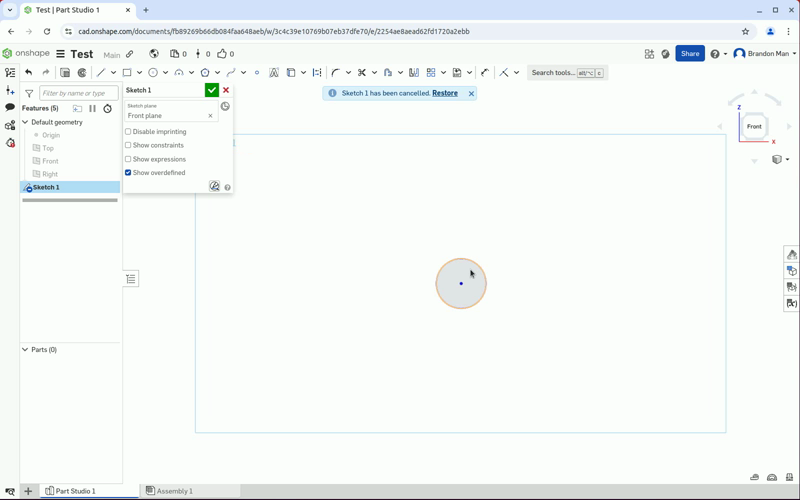
scroll(6)
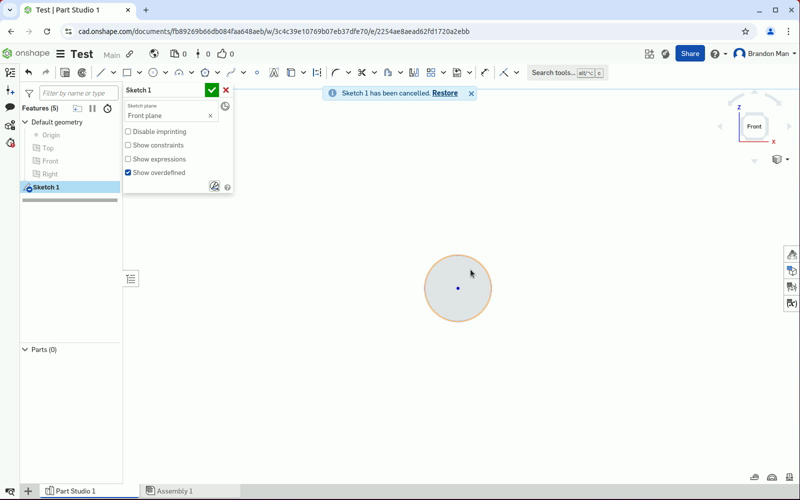
scroll(6)
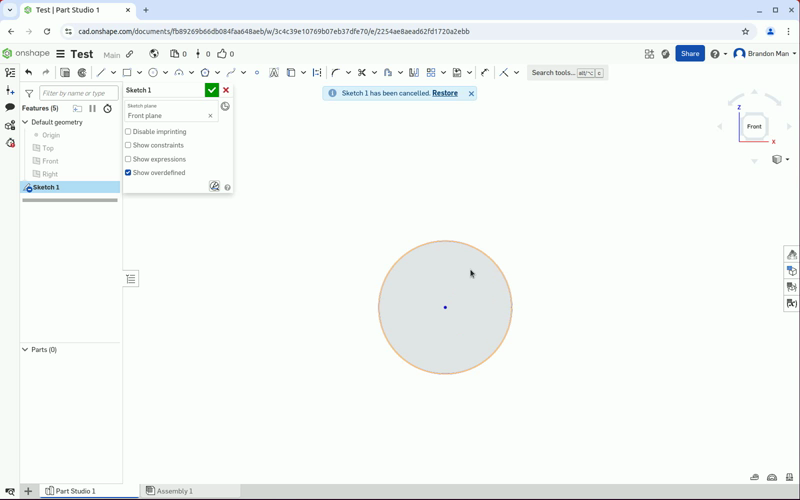
scroll(6)
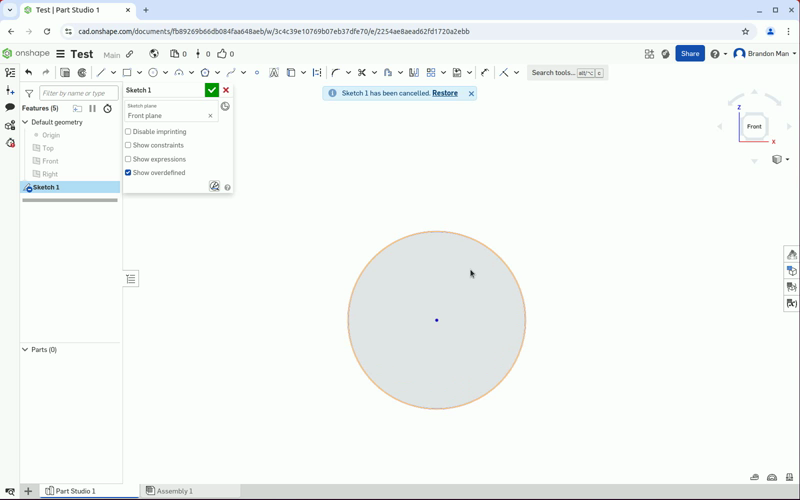
scroll(6)
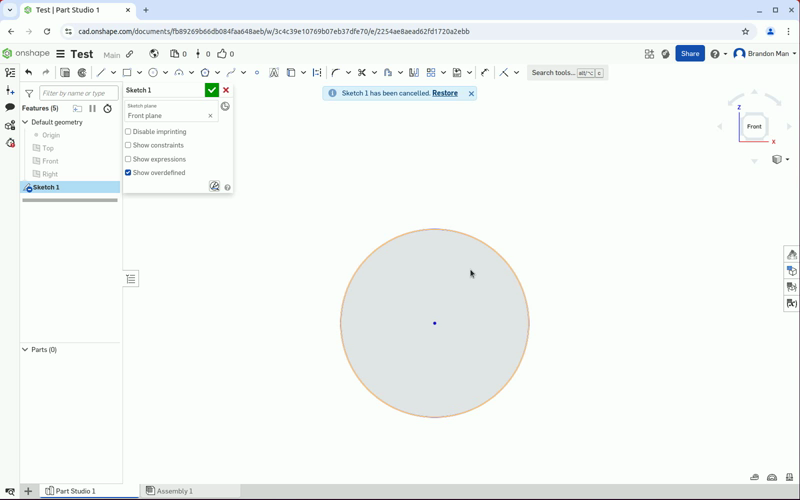
scroll(6)
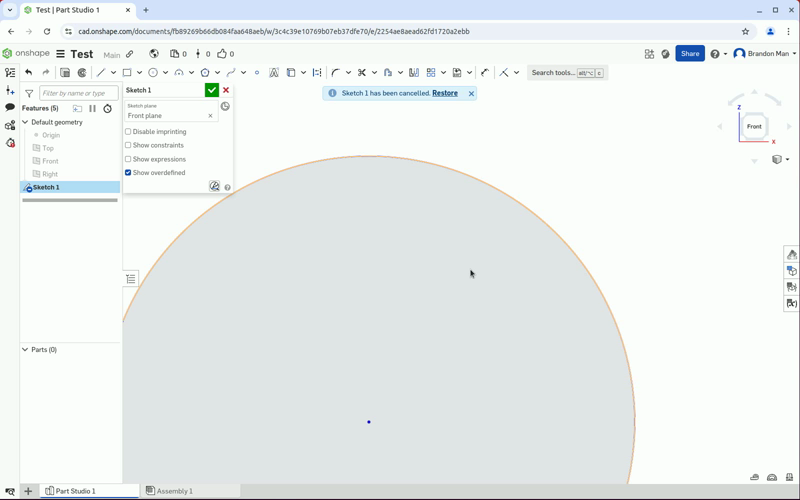
click(470, 269)
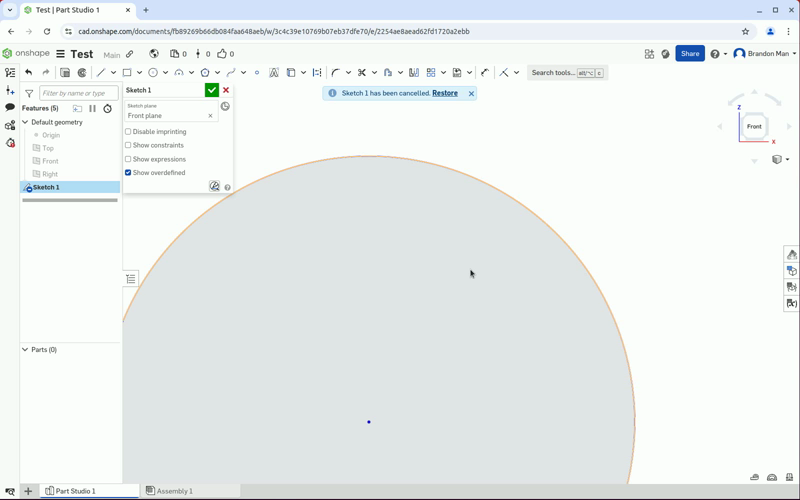
scroll(-6)
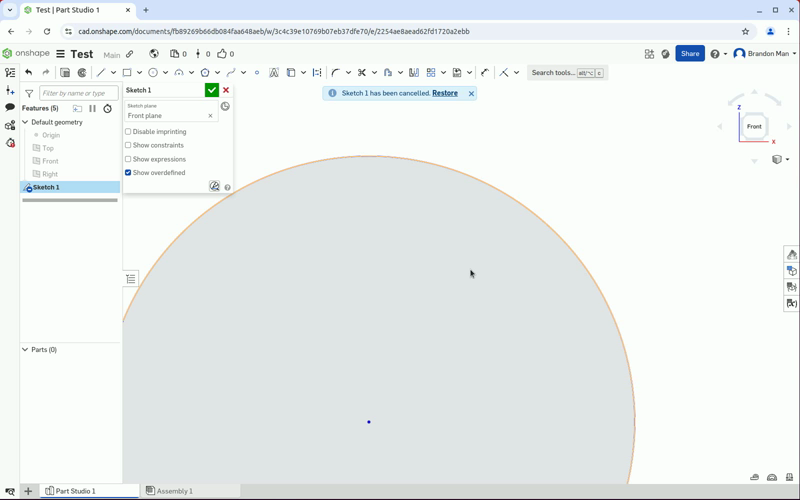
scroll(-6)
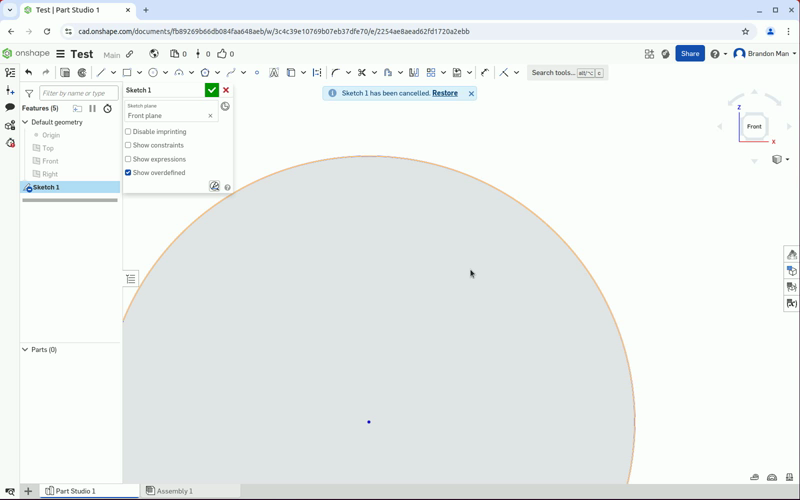
scroll(-6)
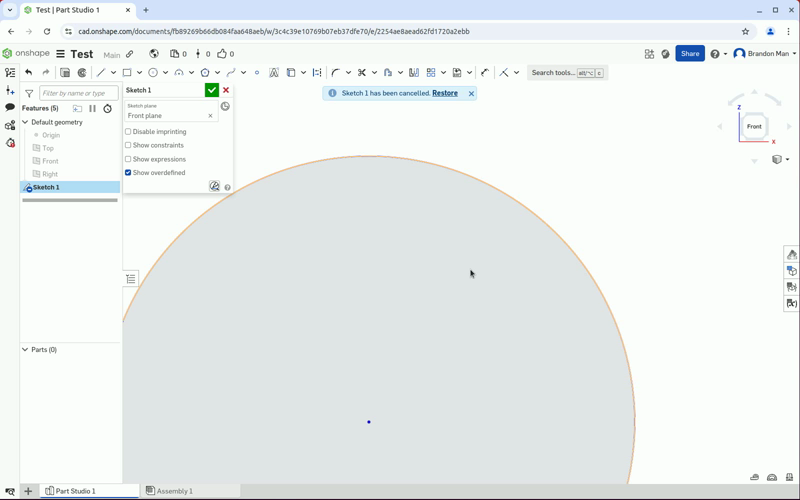
scroll(-6)
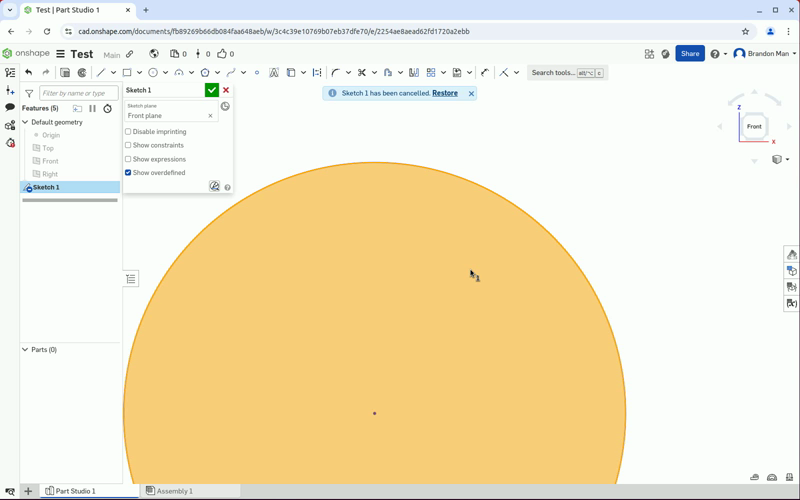
scroll(-6)
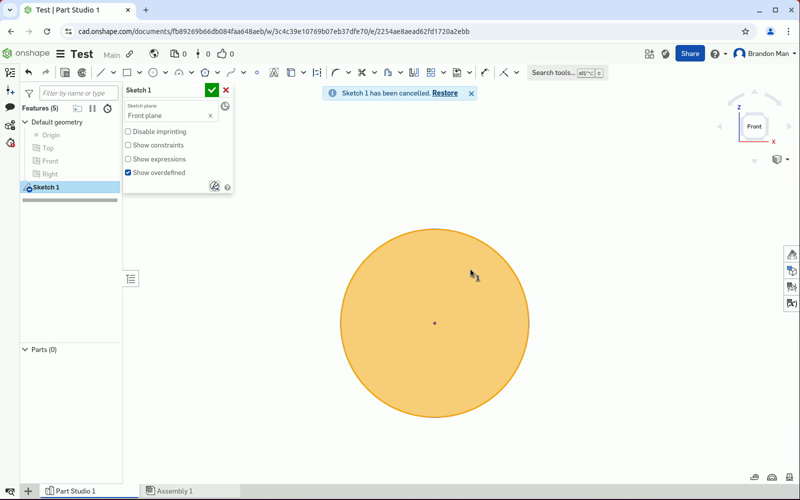
scroll(-6)
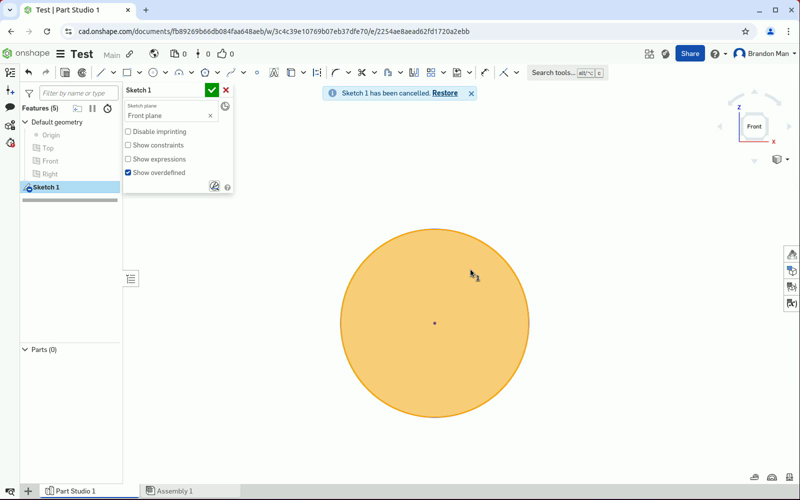
scroll(-6)
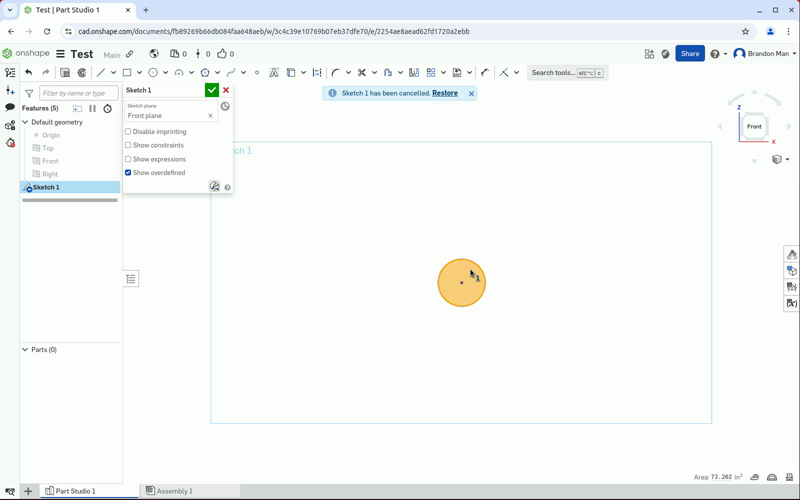
mouse_move(73, 352)
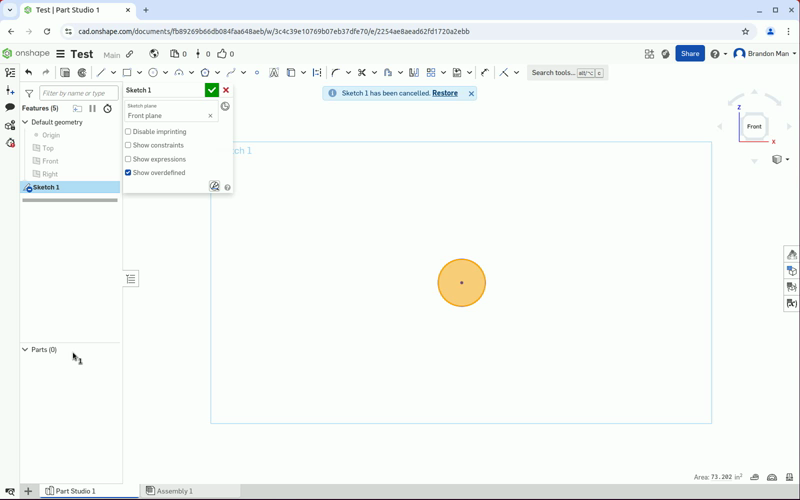
key(shift+y)
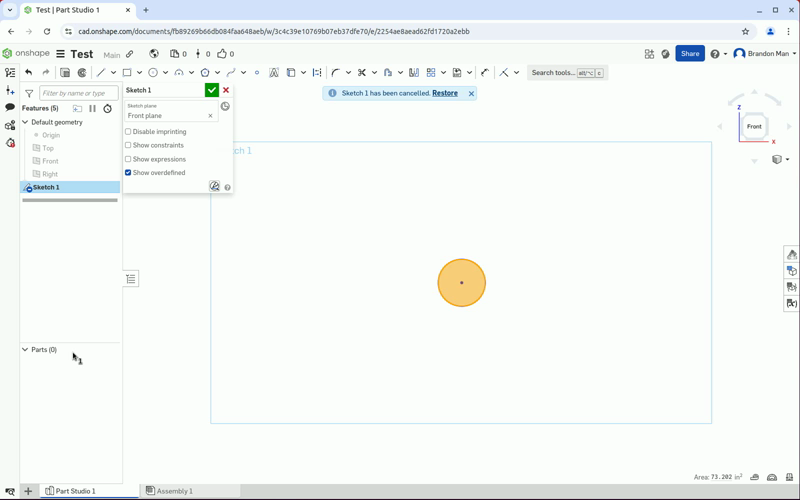
key(shift+e)
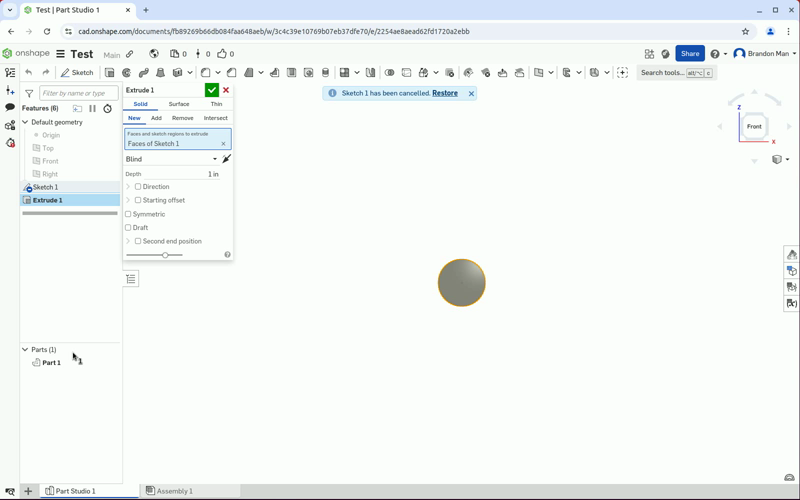
mouse_move(143, 106)
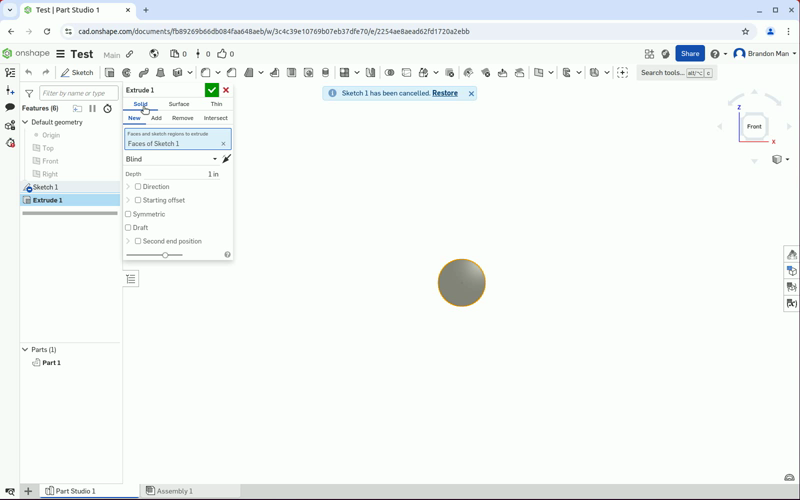
click(143, 106)
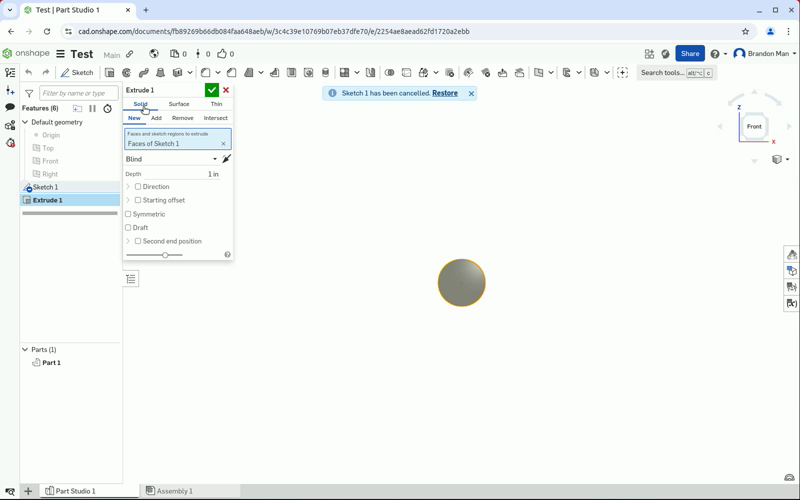
mouse_move(137, 120)
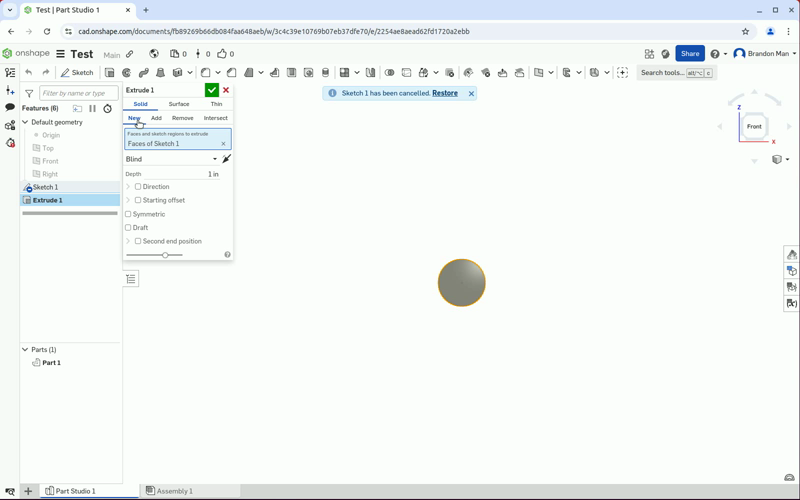
click(137, 120)
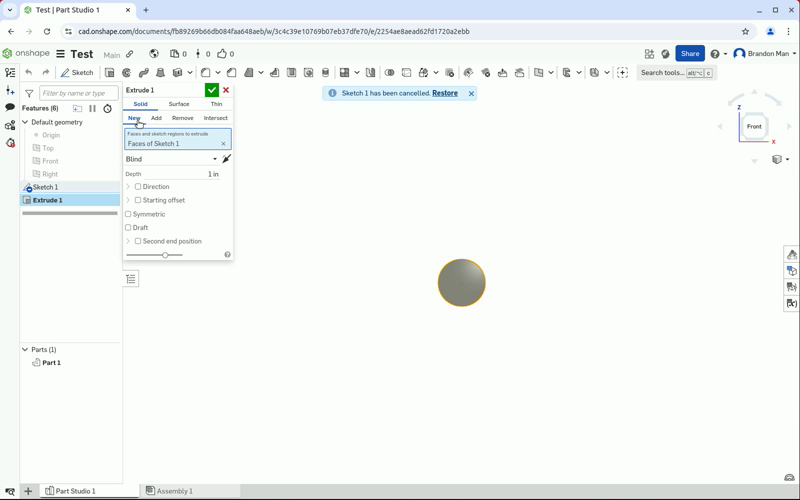
key(tab, 4)
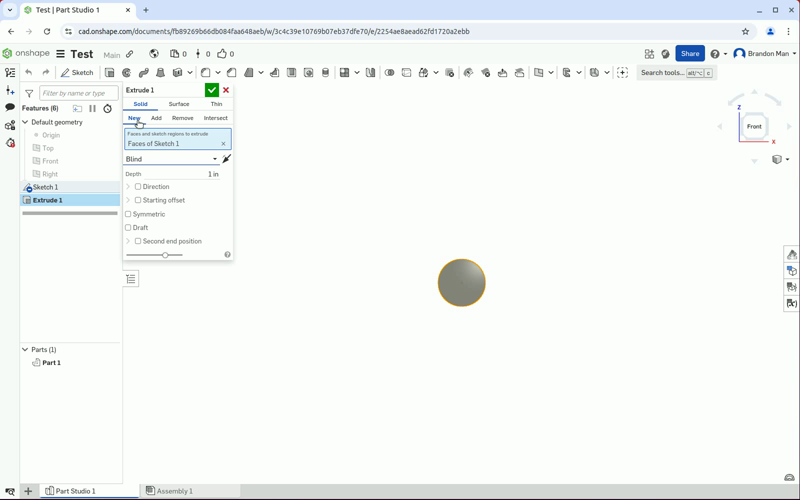
text(23.108)
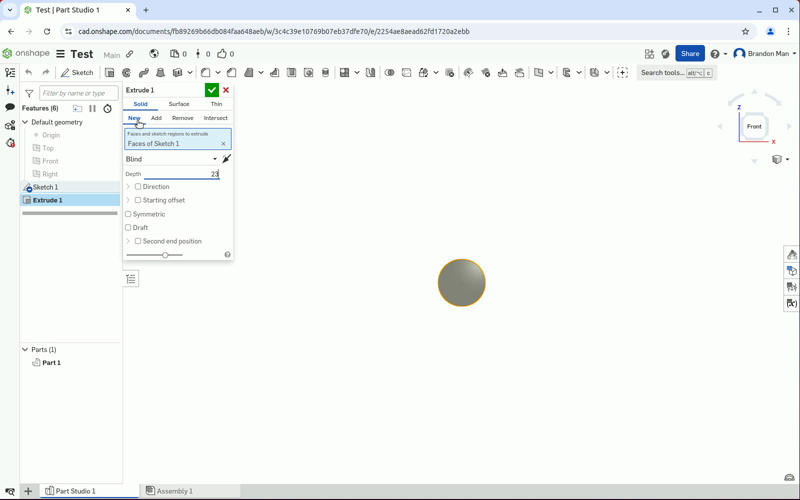
key(enter)
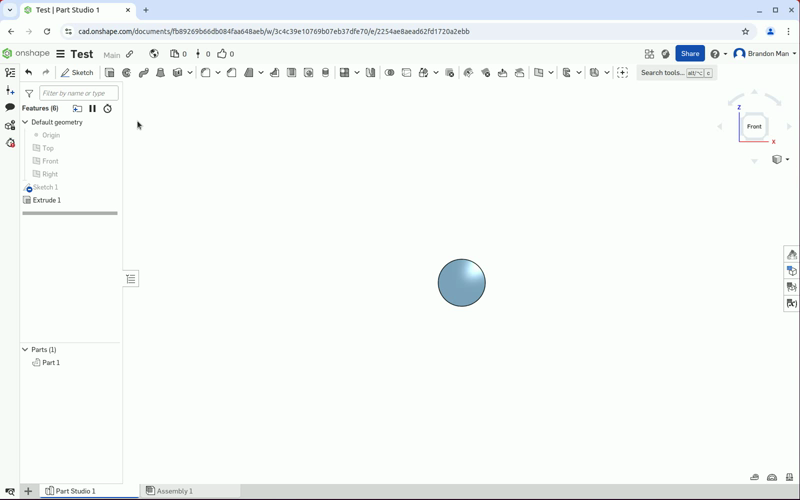
key(shift+h)
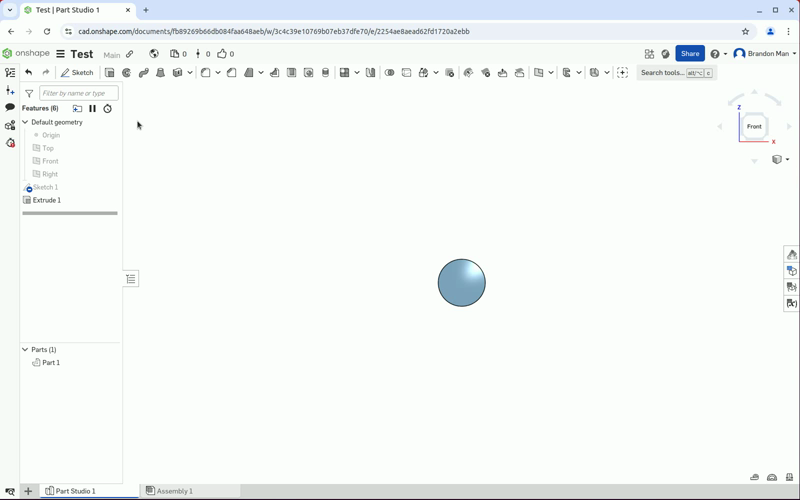
key(shift+h)
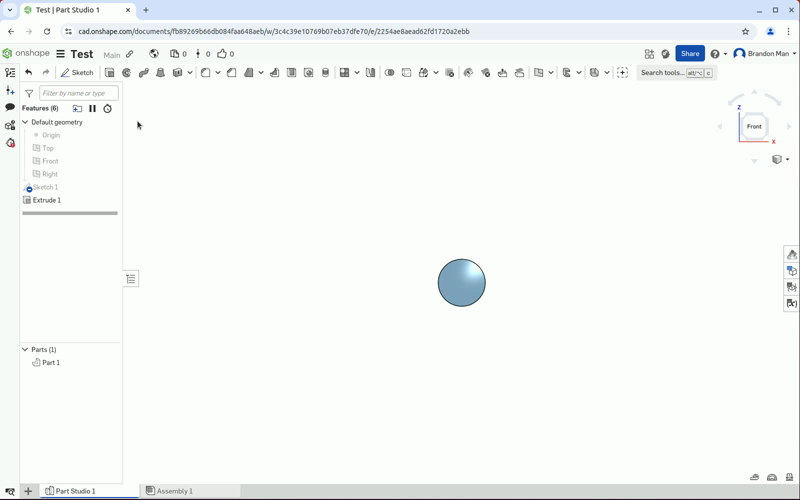
mouse_move(73, 189)
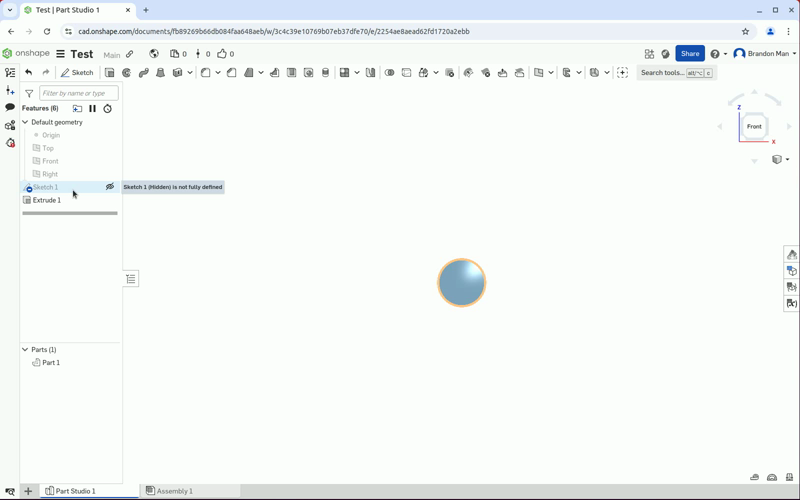
click(73, 189)
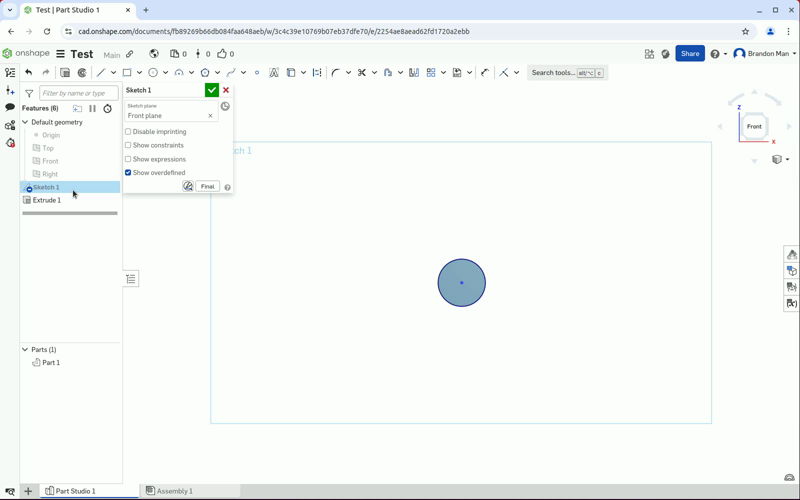
mouse_move(229, 92)
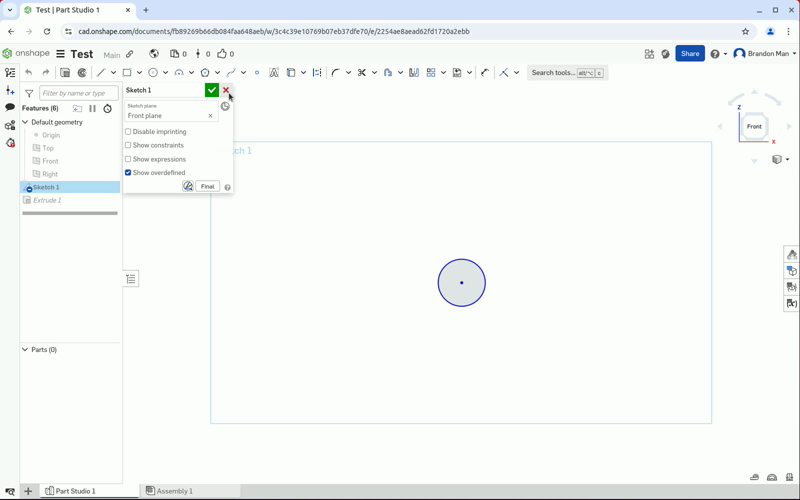
click(229, 92)
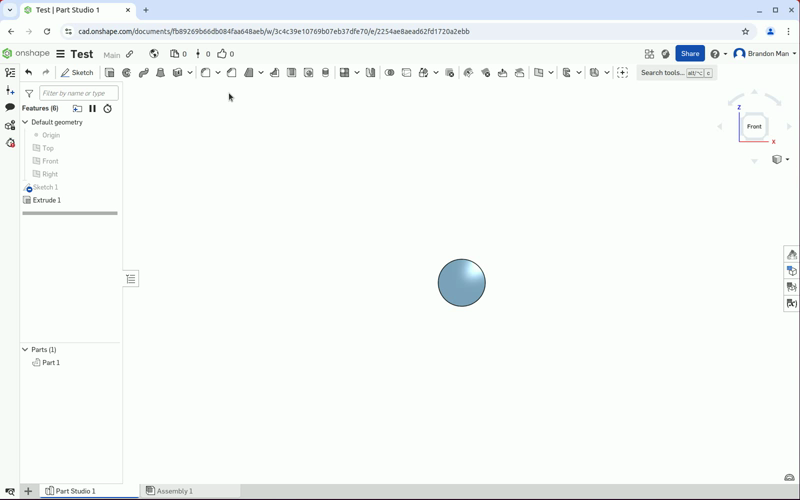
mouse_move(541, 75)
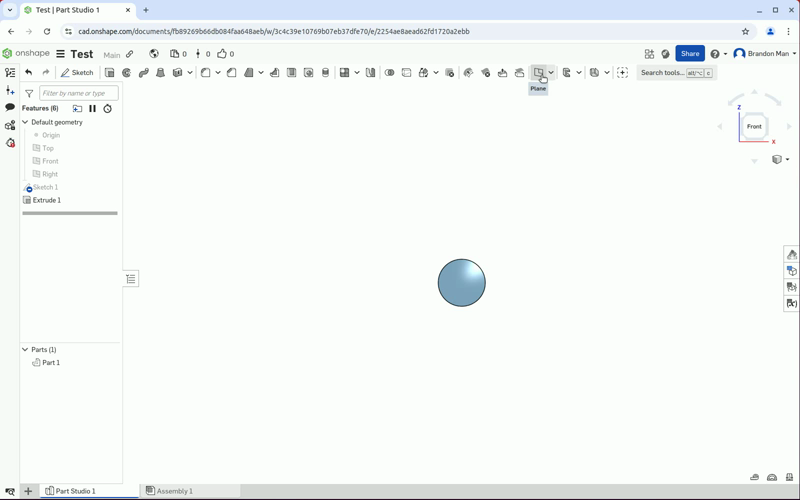
click(541, 75)
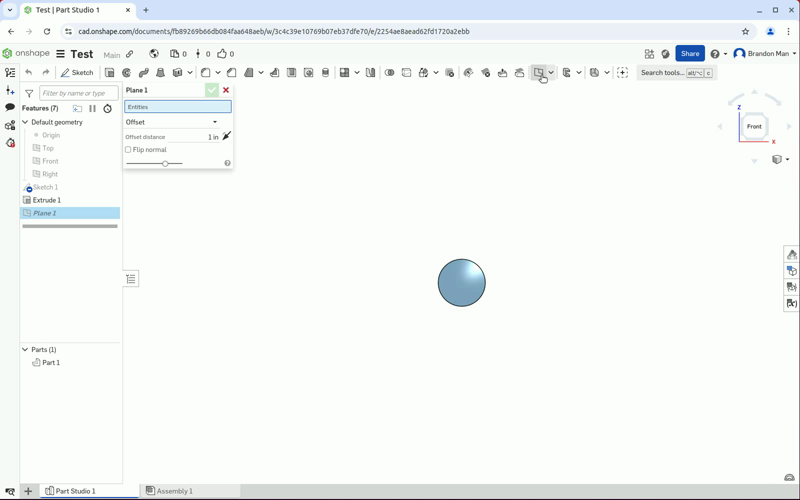
mouse_move(73, 163)
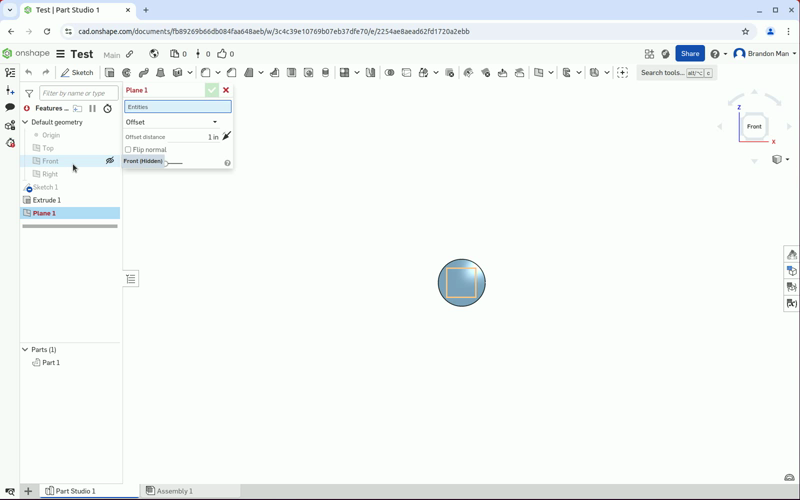
click(73, 163)
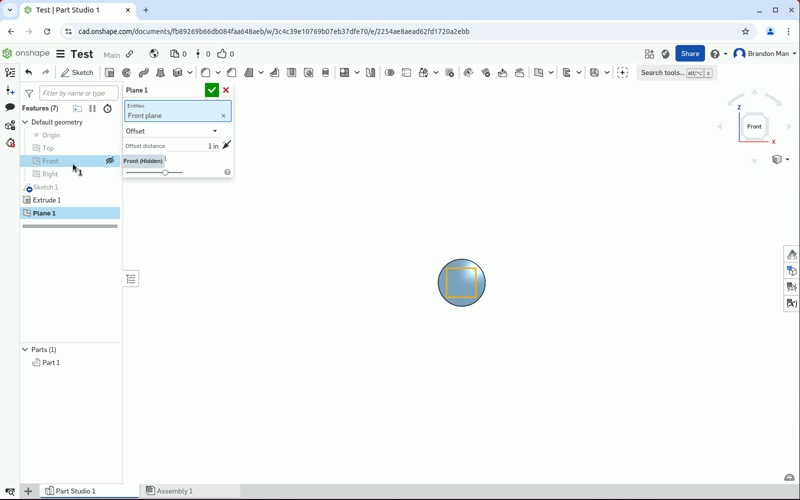
key(tab, 2)
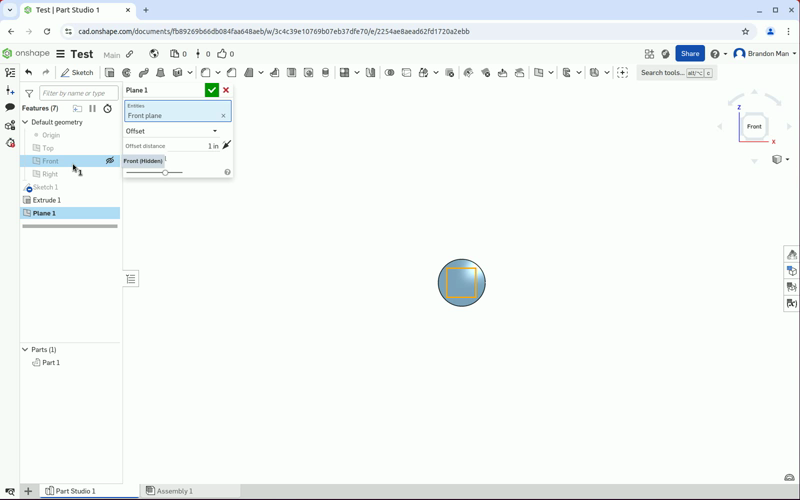
text(23.108)
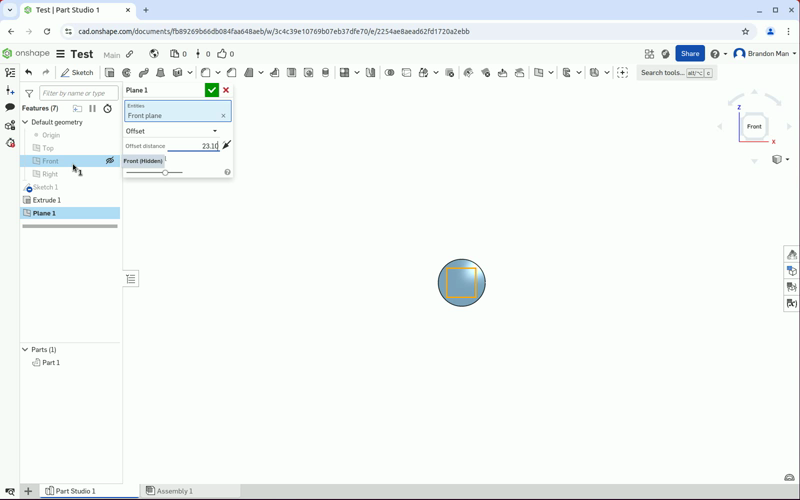
key(enter, 2)
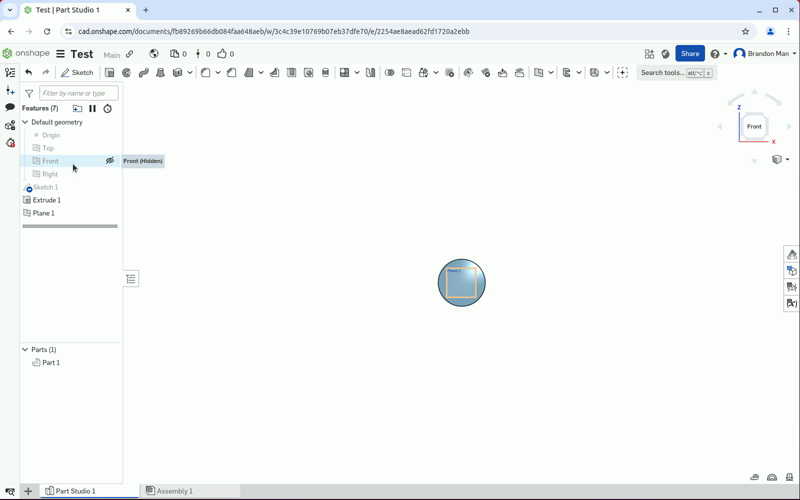
key(shift+s)
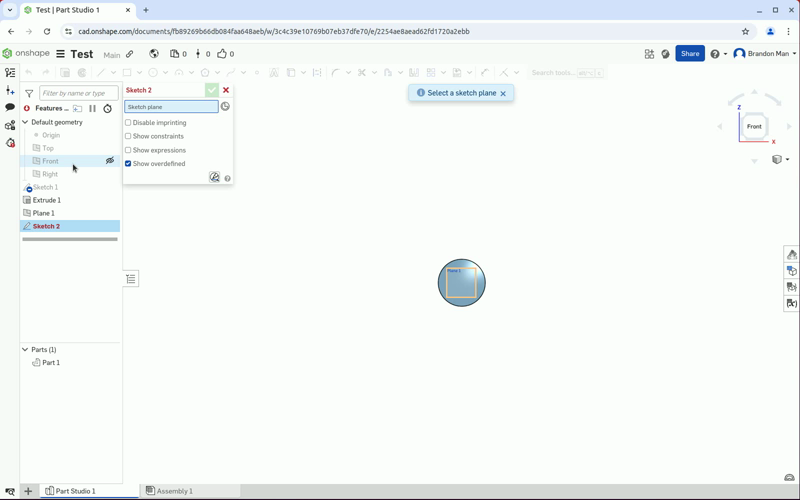
mouse_move(73, 215)
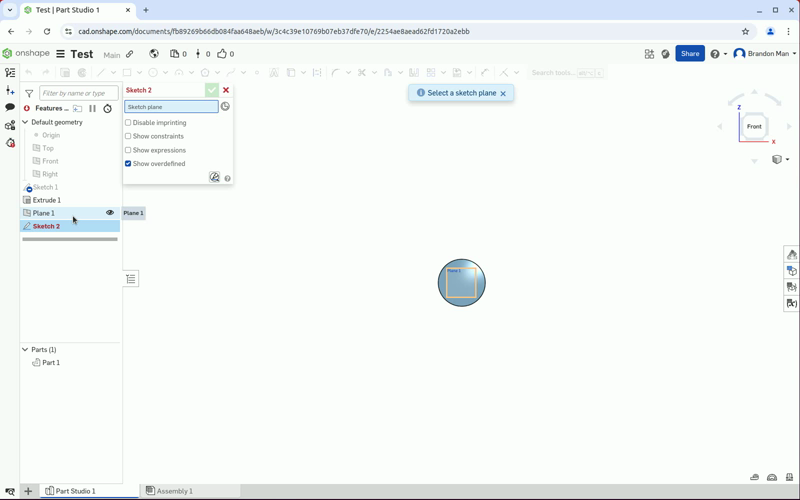
click(73, 215)
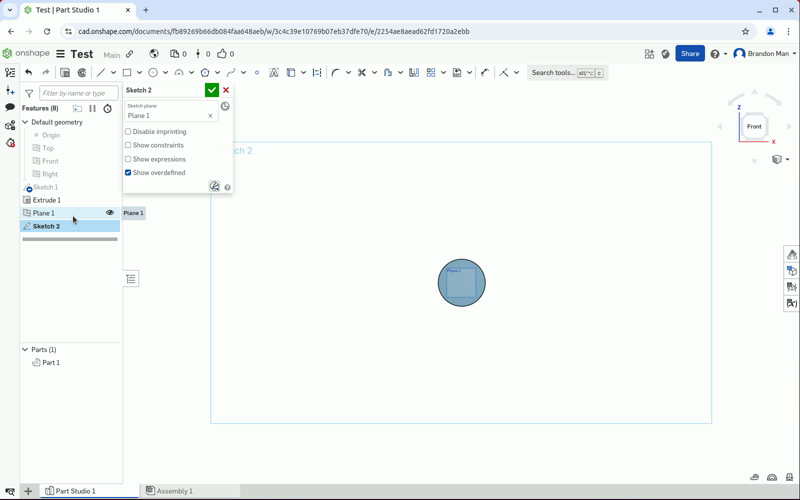
mouse_move(73, 352)
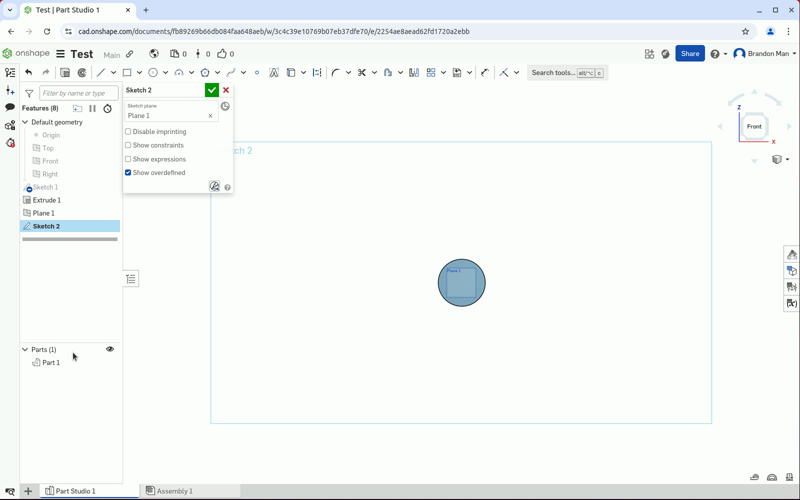
key(y)
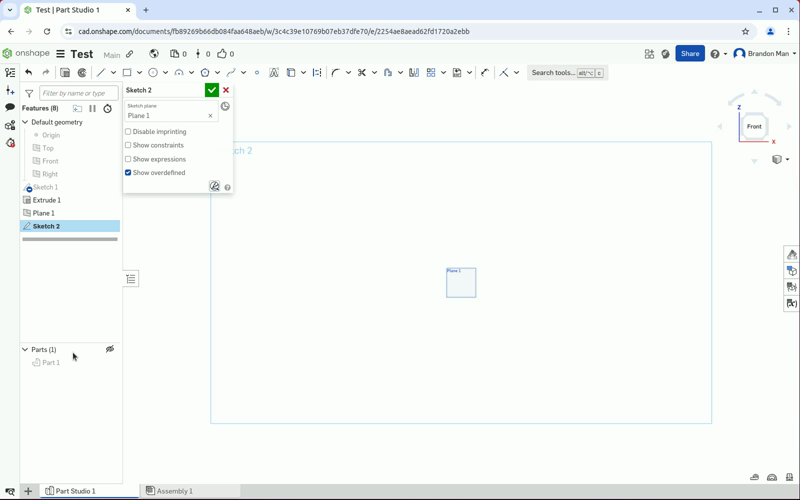
key(c)
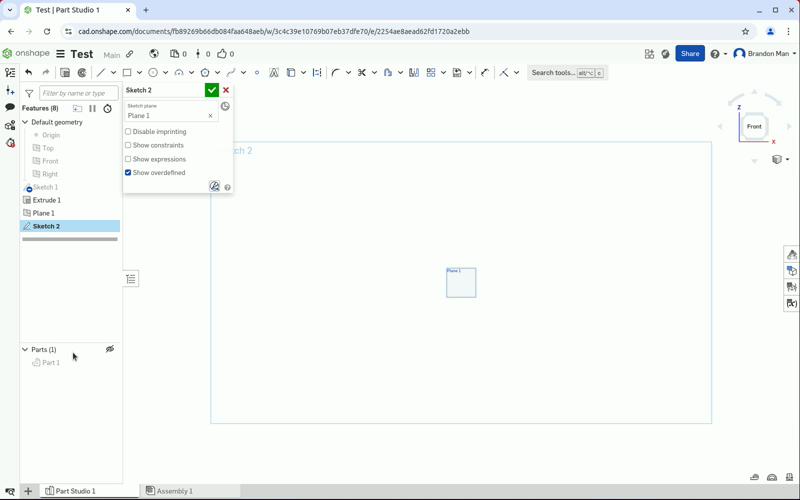
key_down(shift)
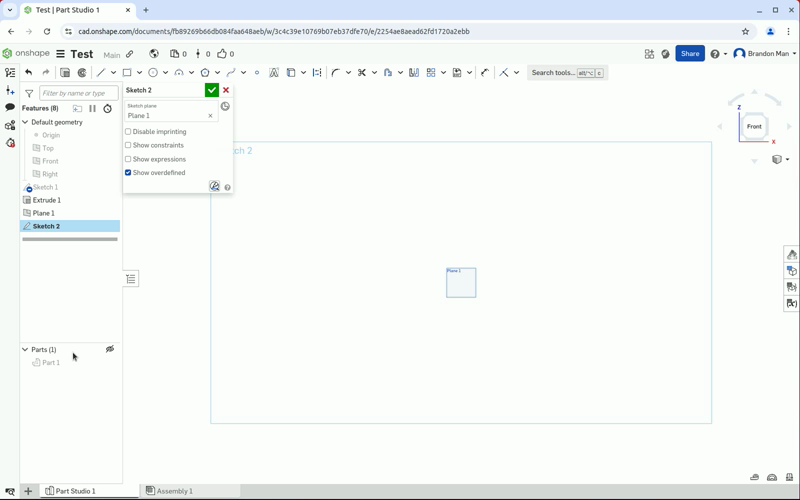
mouse_move(461, 282)
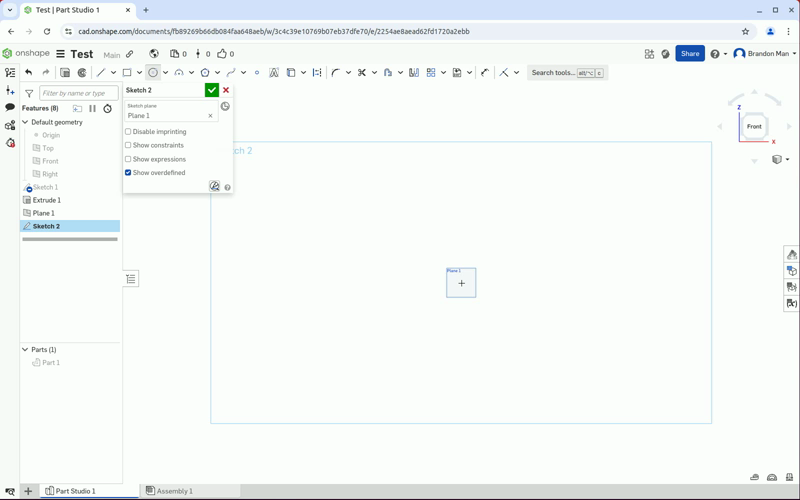
click(461, 282)
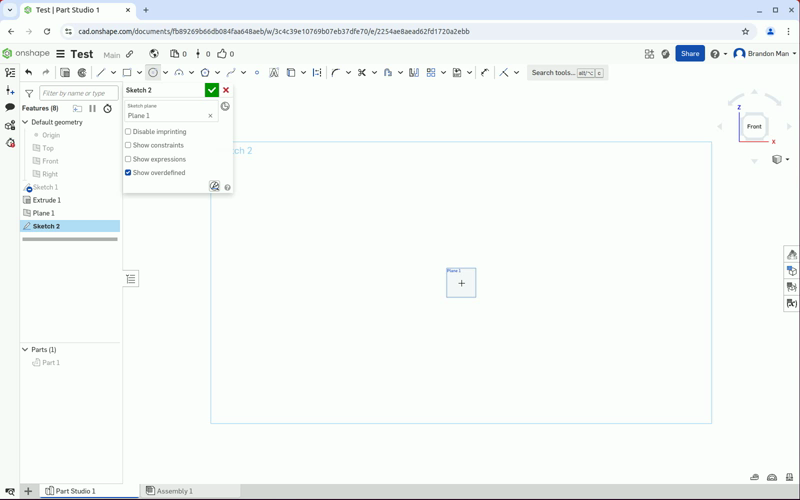
key_up(shift)
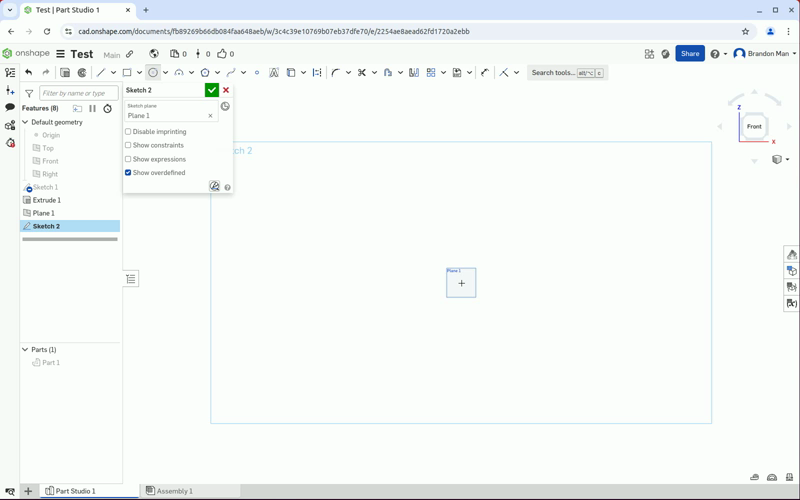
mouse_move(485, 282)
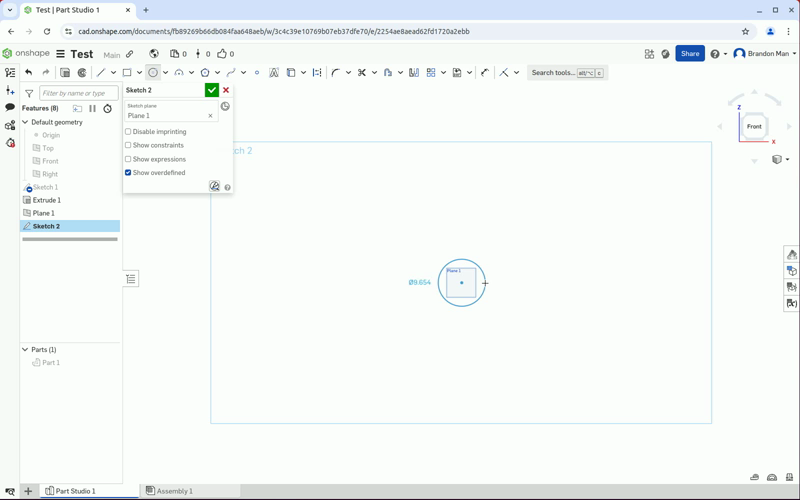
click(485, 282)
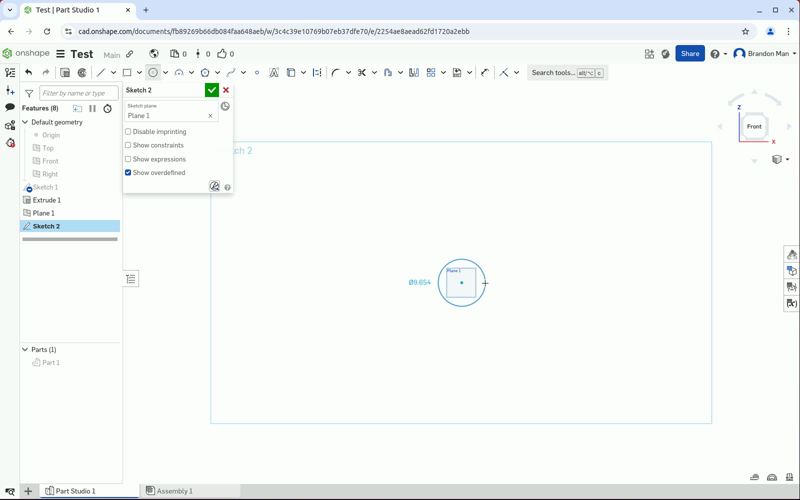
key(esc)
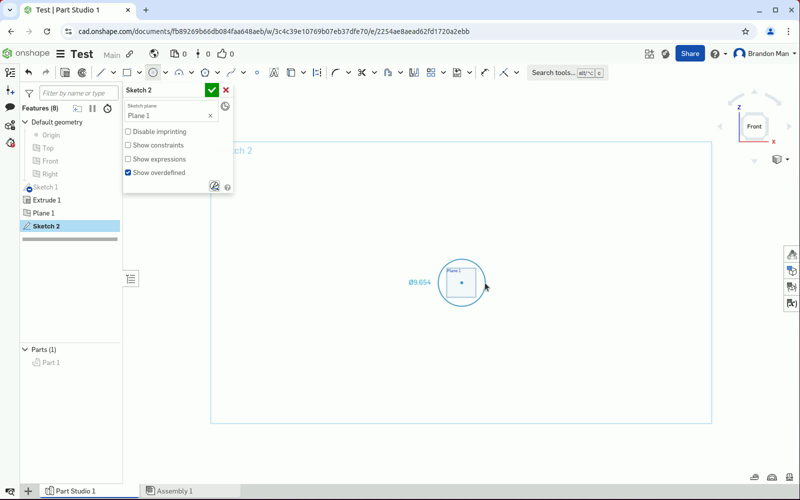
key(l)
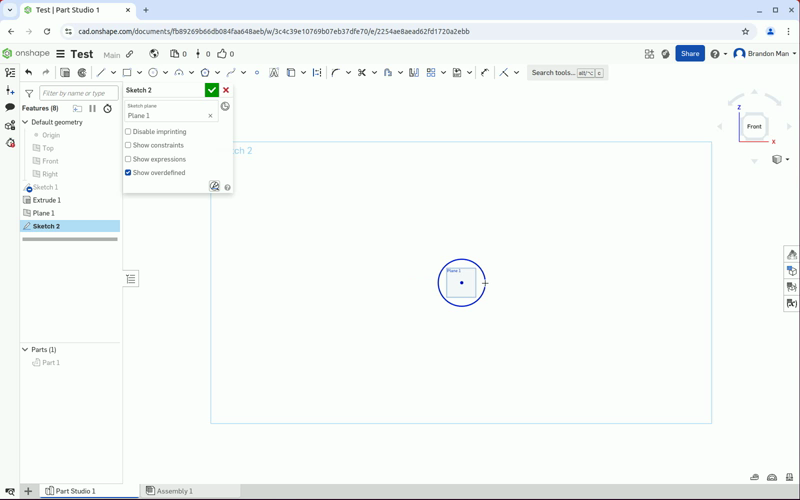
key_down(shift)
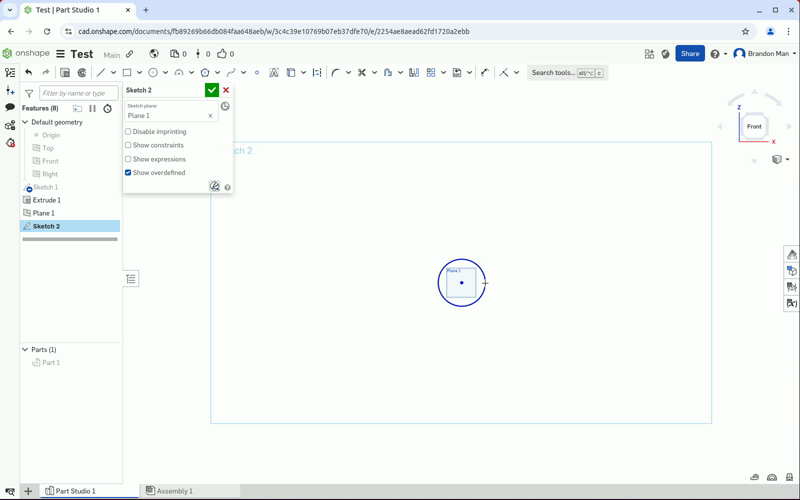
mouse_move(440, 282)
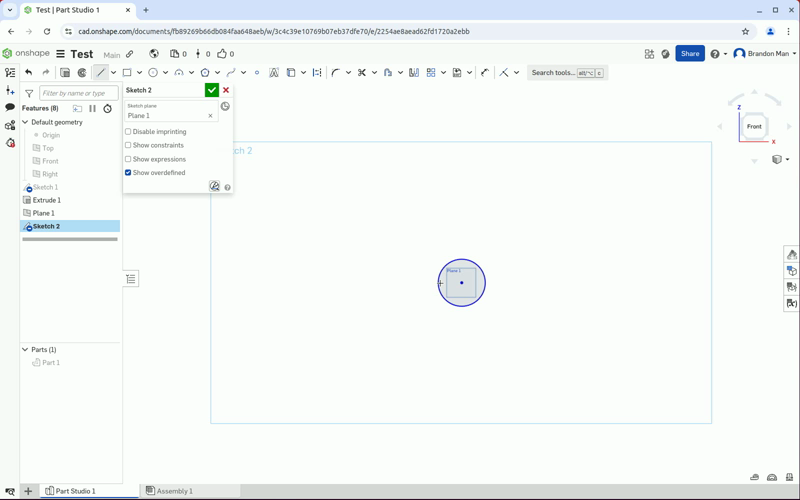
click(440, 282)
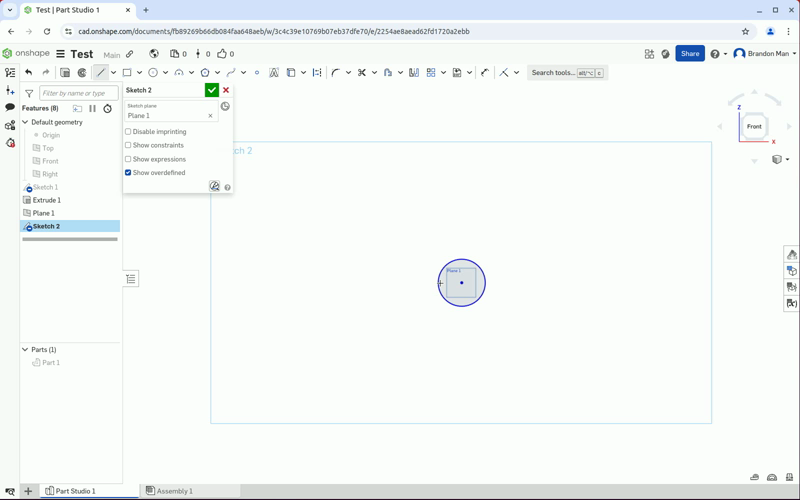
key_up(shift)
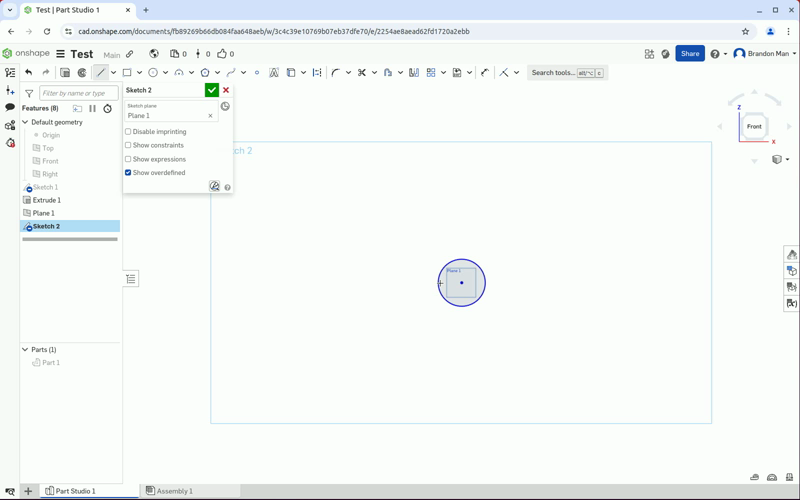
key_down(shift)
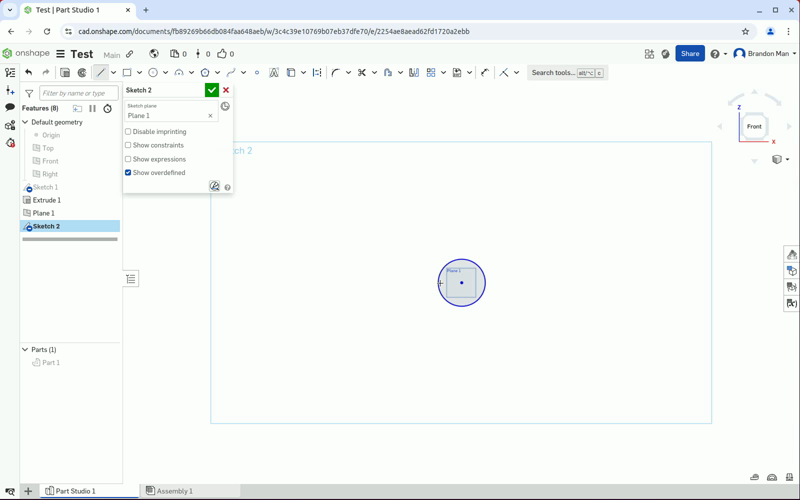
mouse_move(470, 282)
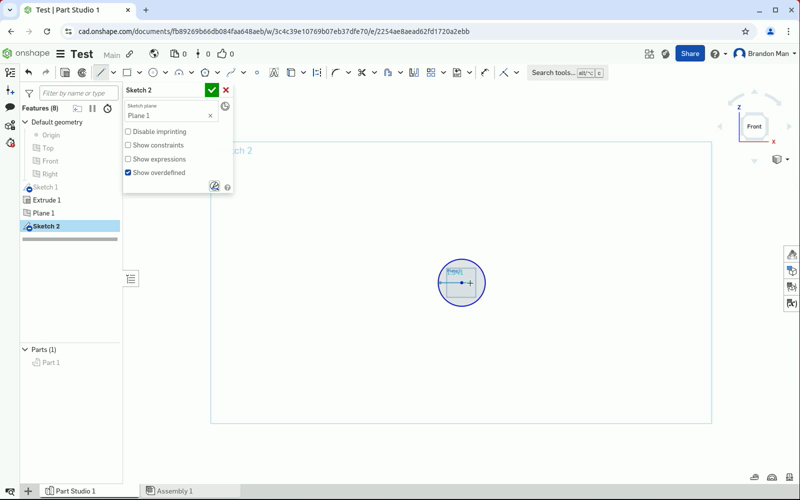
mouse_move(450, 301)
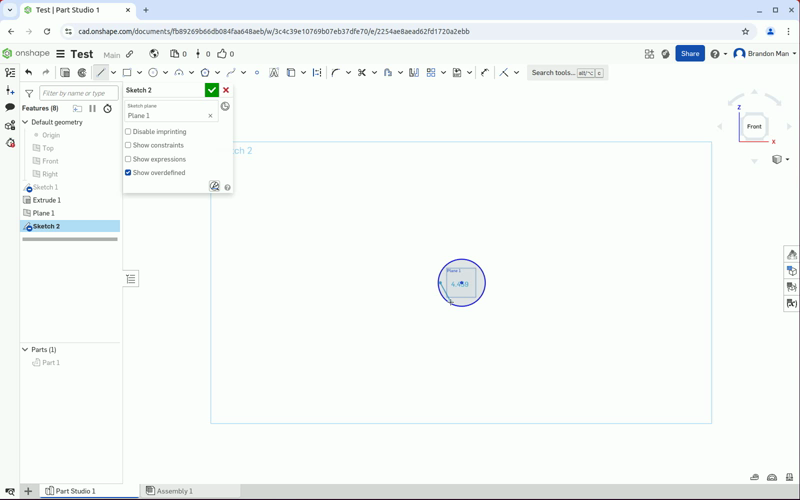
click(450, 301)
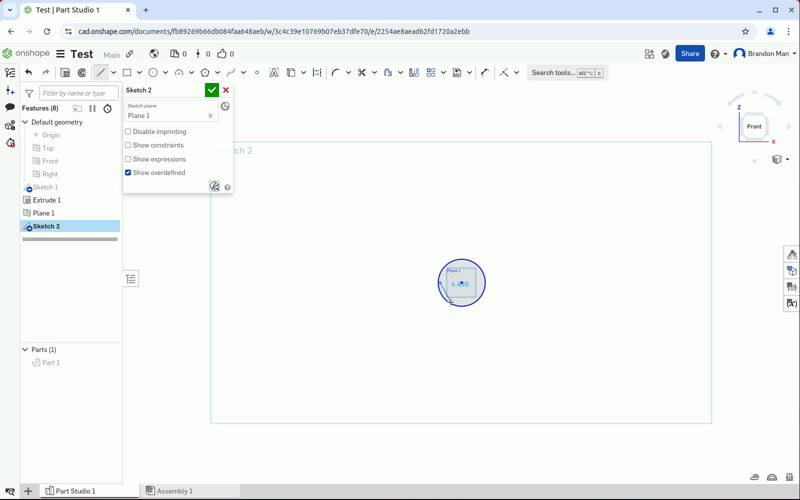
key_up(shift)
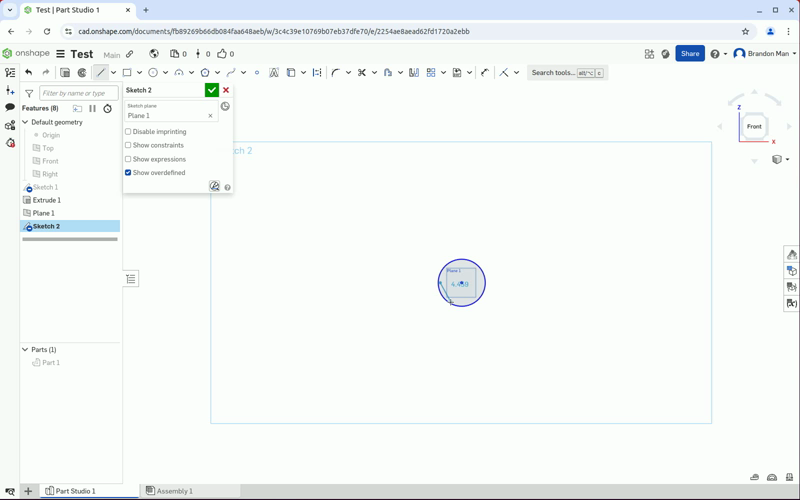
key_down(shift)
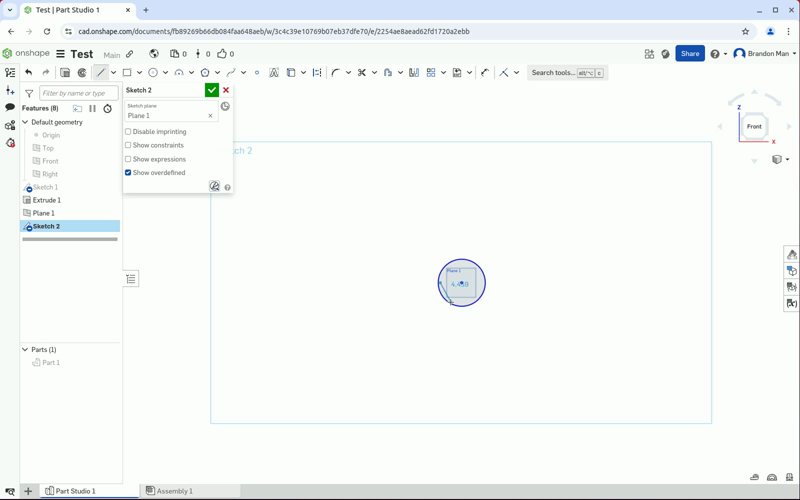
mouse_move(480, 301)
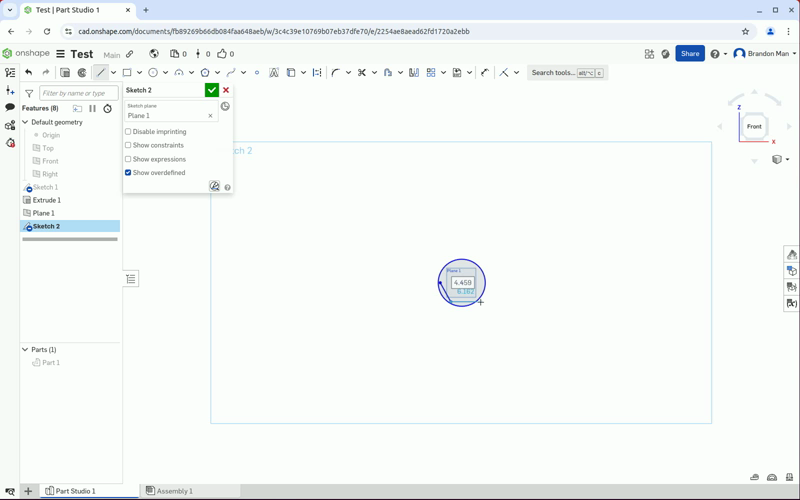
mouse_move(472, 301)
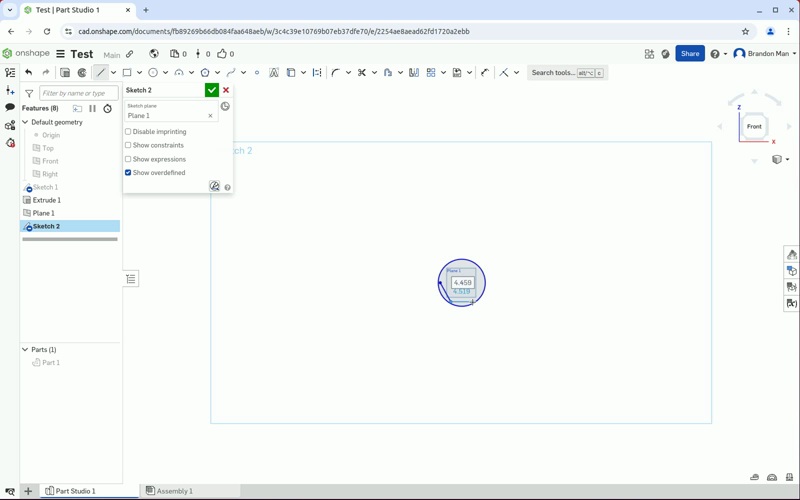
click(472, 301)
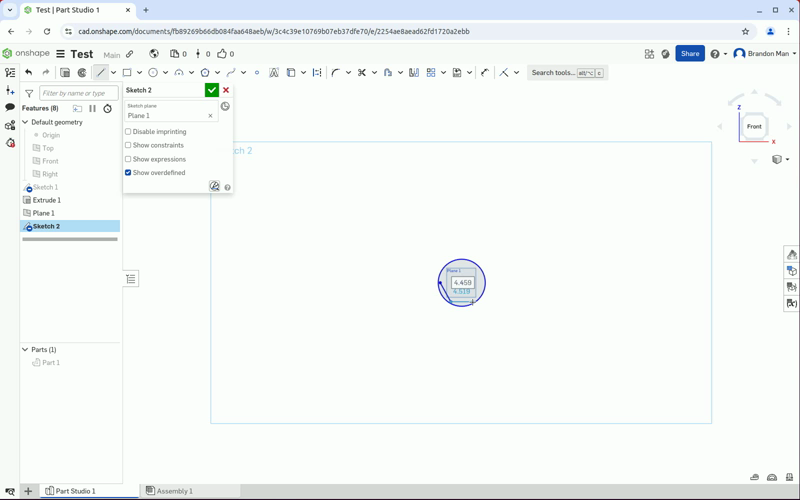
key_up(shift)
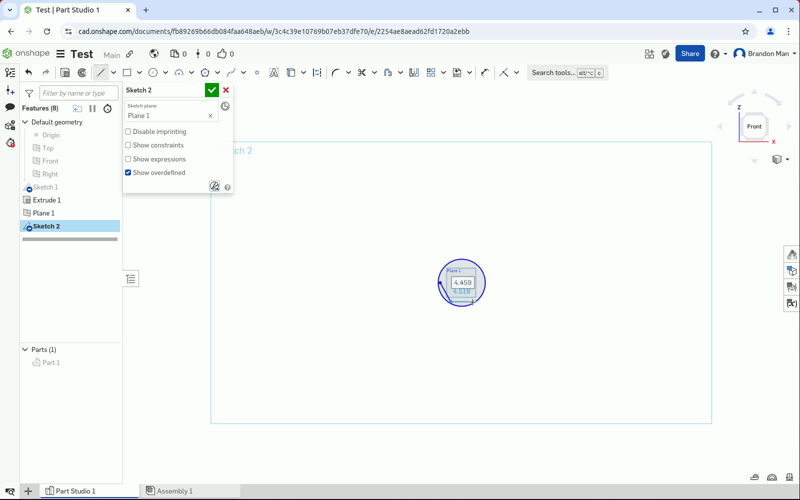
key_down(shift)
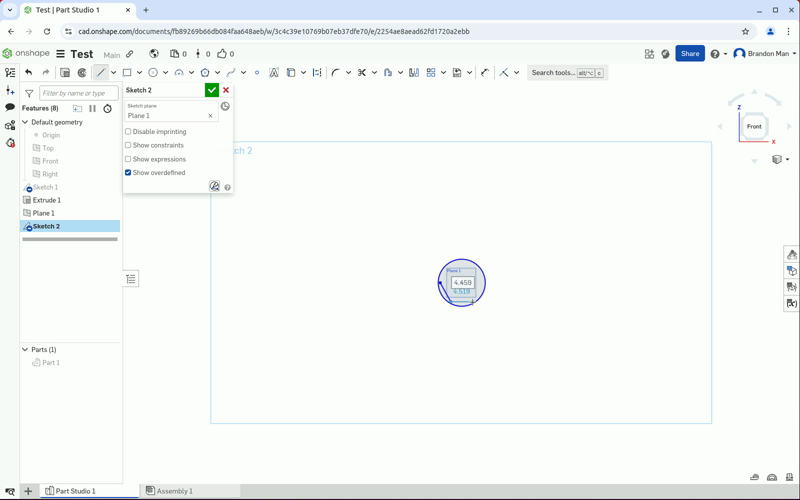
mouse_move(502, 301)
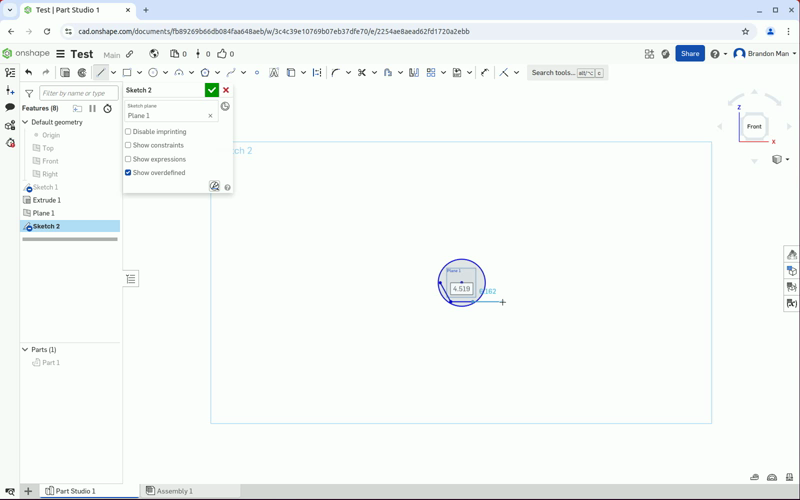
mouse_move(483, 282)
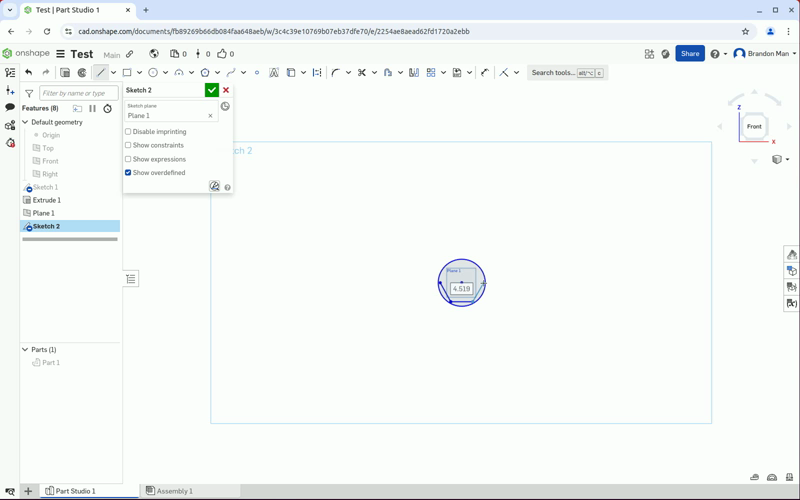
scroll(6)
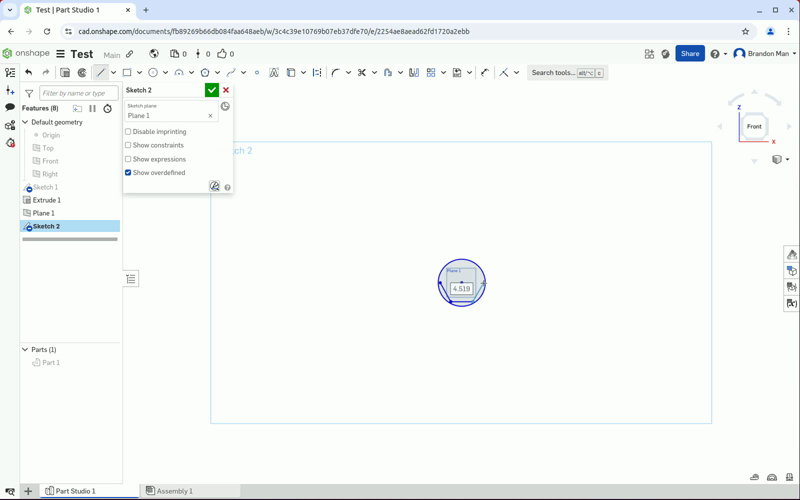
scroll(6)
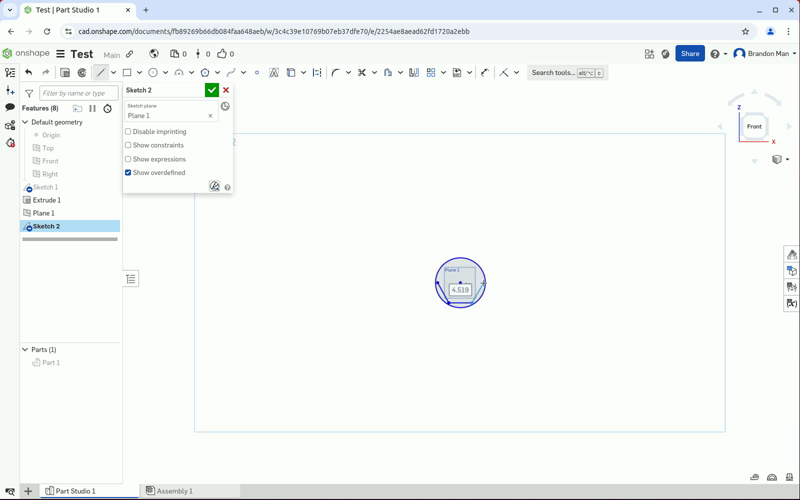
scroll(6)
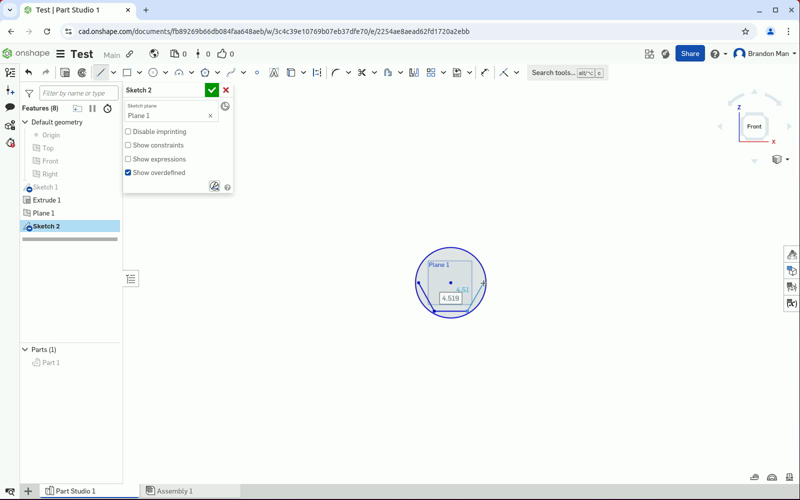
scroll(6)
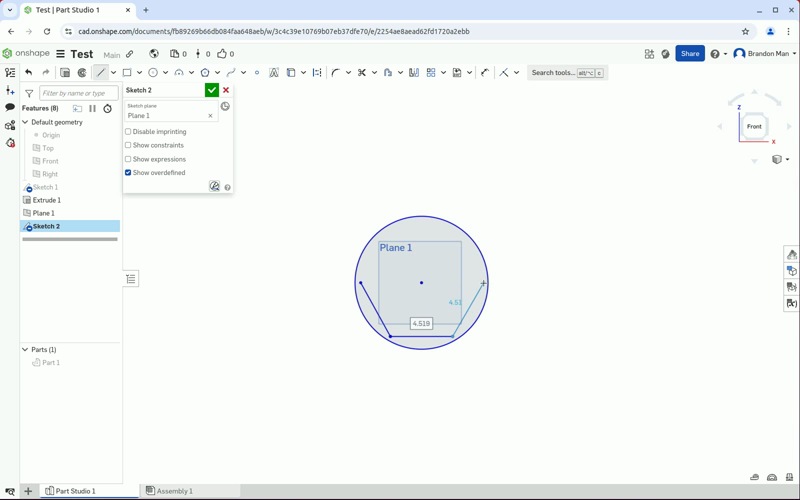
scroll(6)
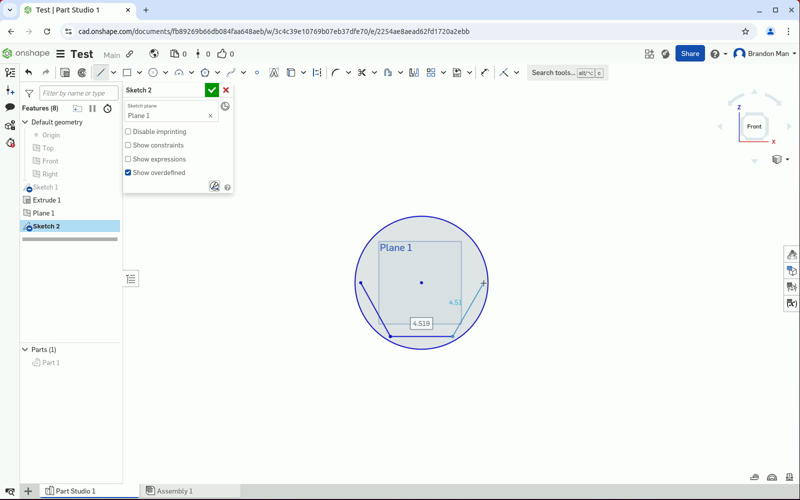
scroll(6)
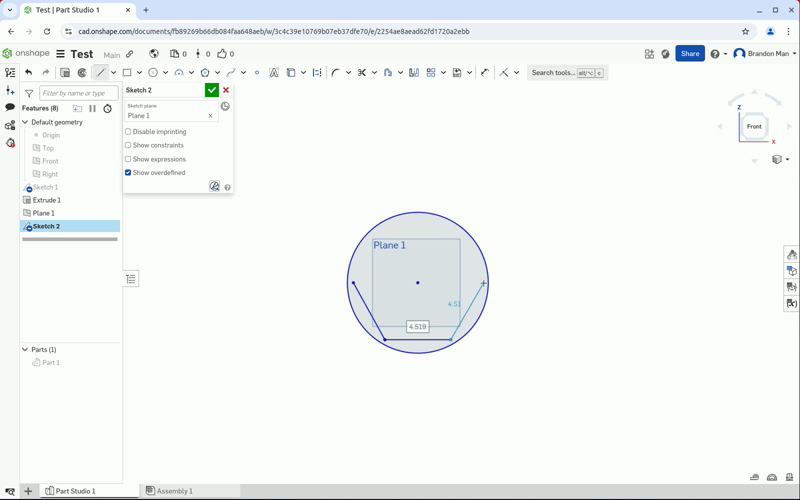
scroll(6)
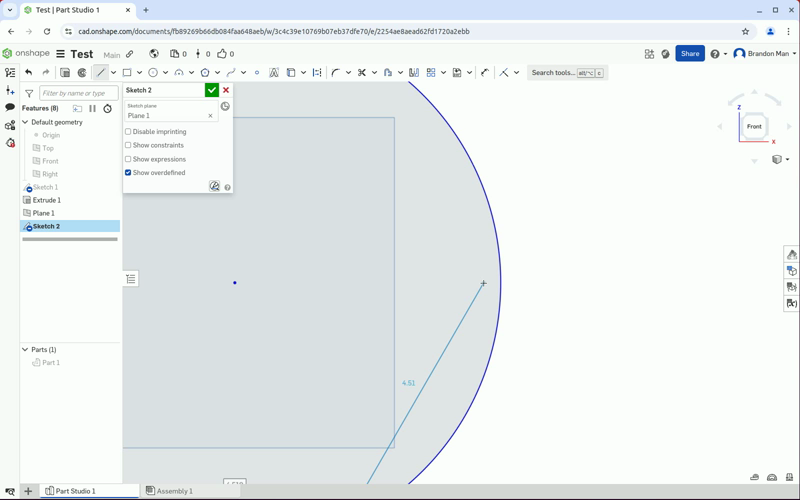
click(483, 282)
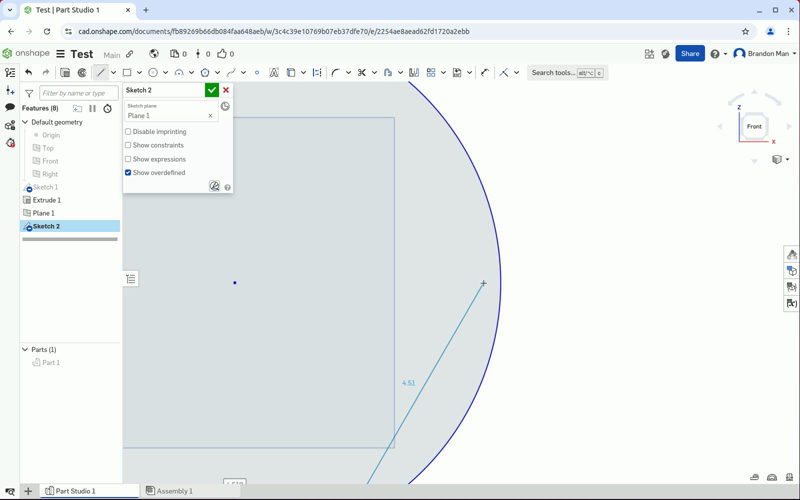
scroll(-6)
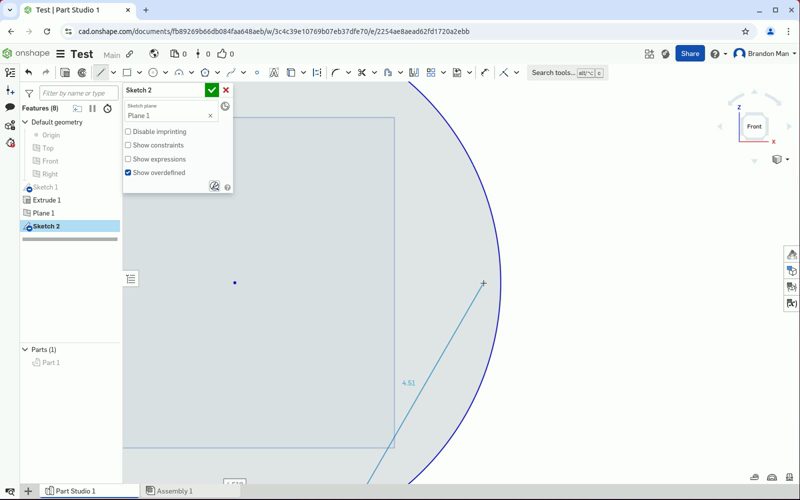
scroll(-6)
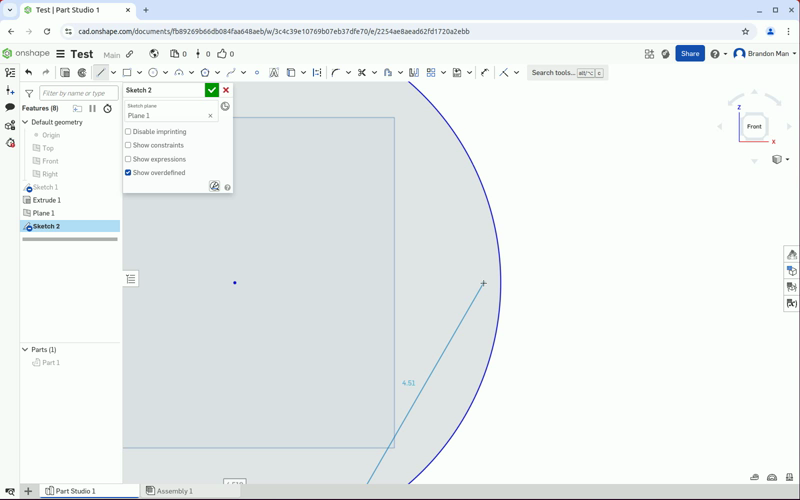
scroll(-6)
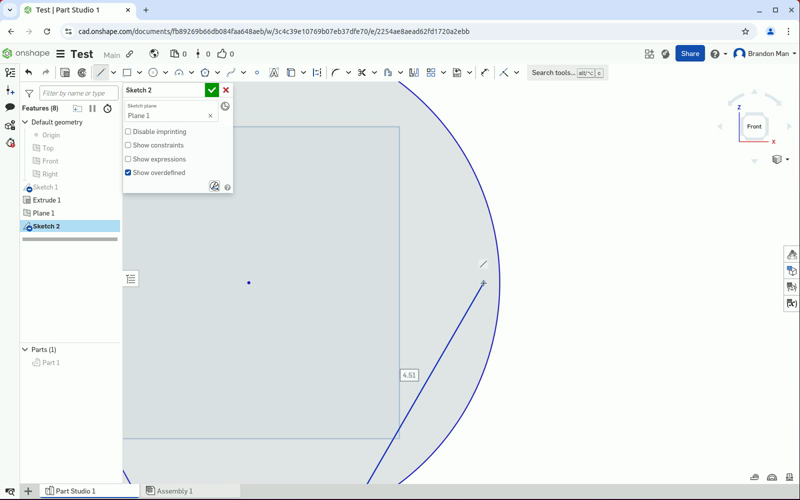
scroll(-6)
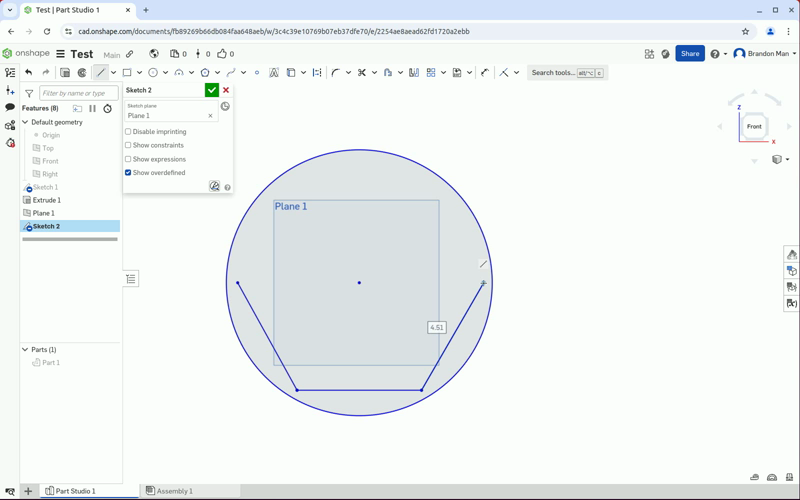
scroll(-6)
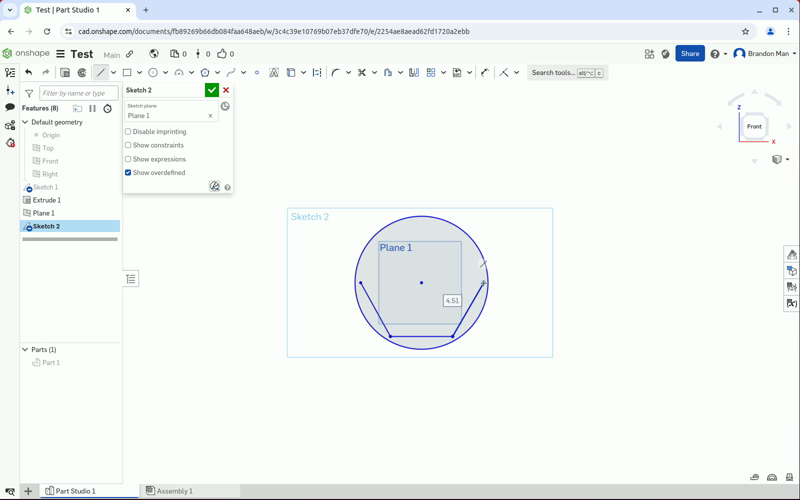
scroll(-6)
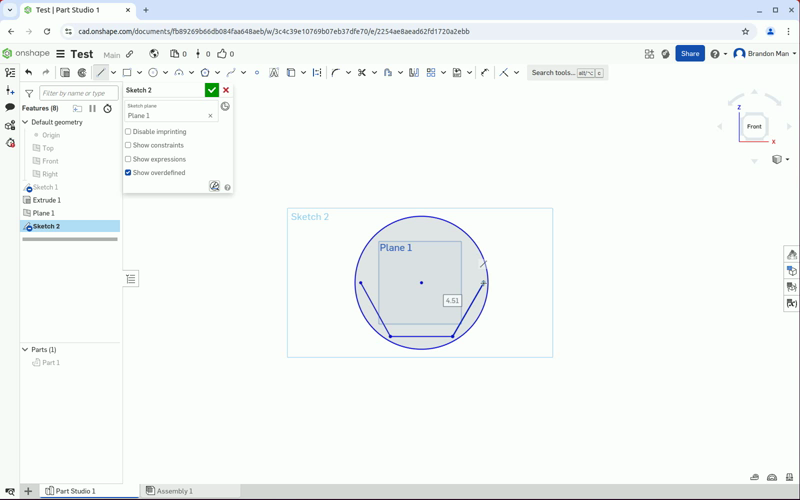
scroll(-6)
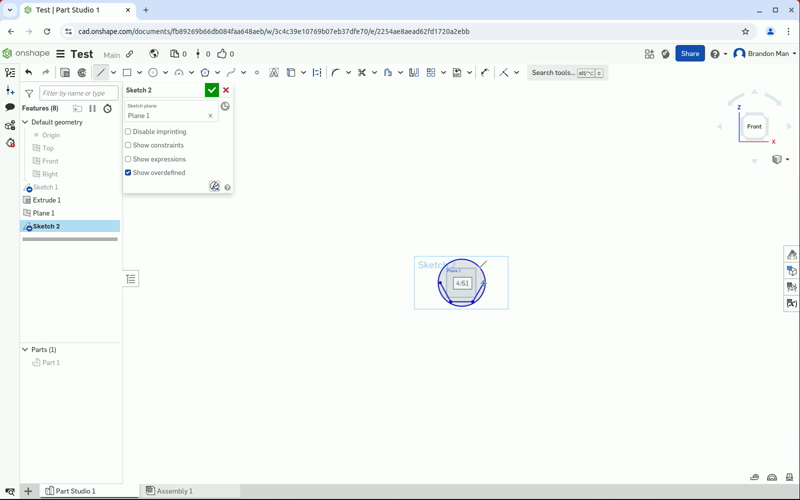
key_up(shift)
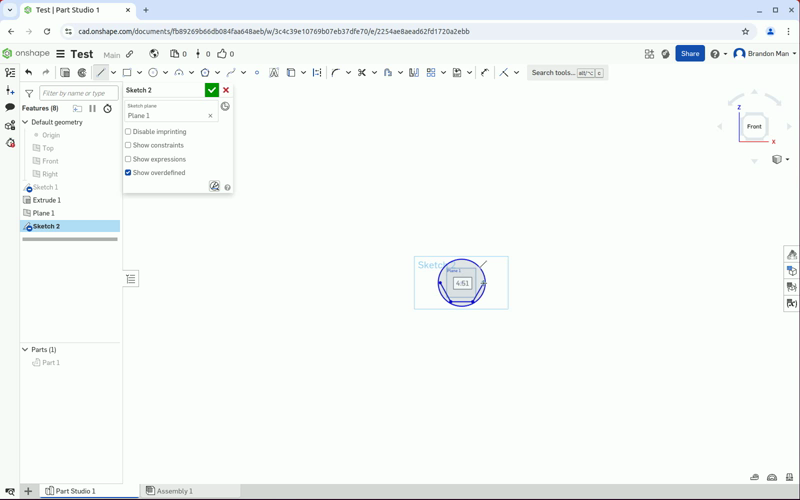
key_down(shift)
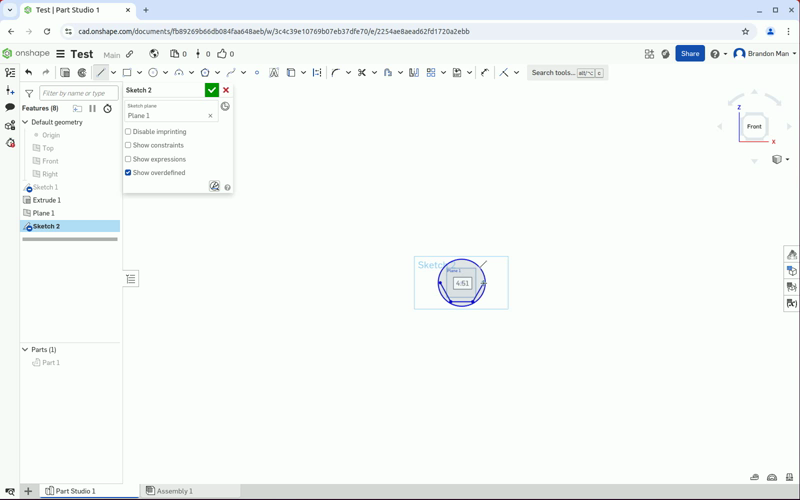
mouse_move(513, 282)
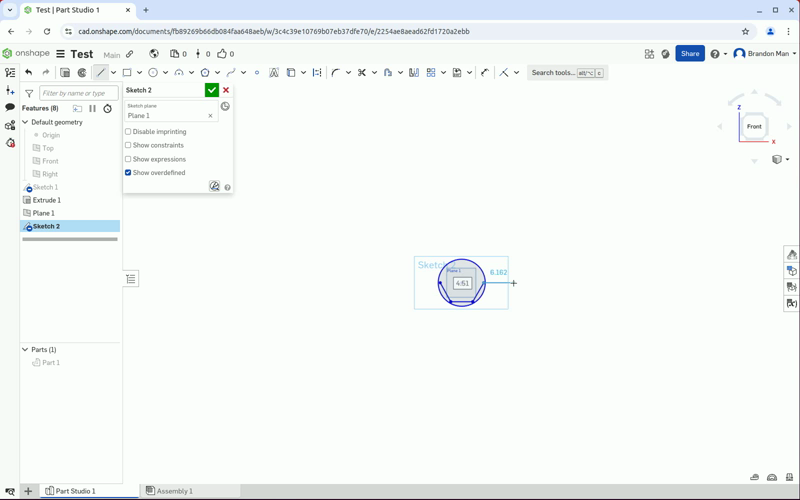
mouse_move(472, 264)
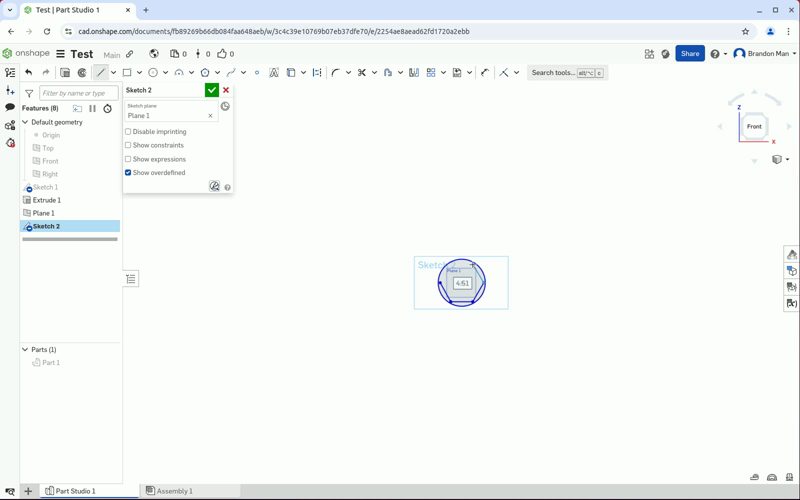
click(472, 264)
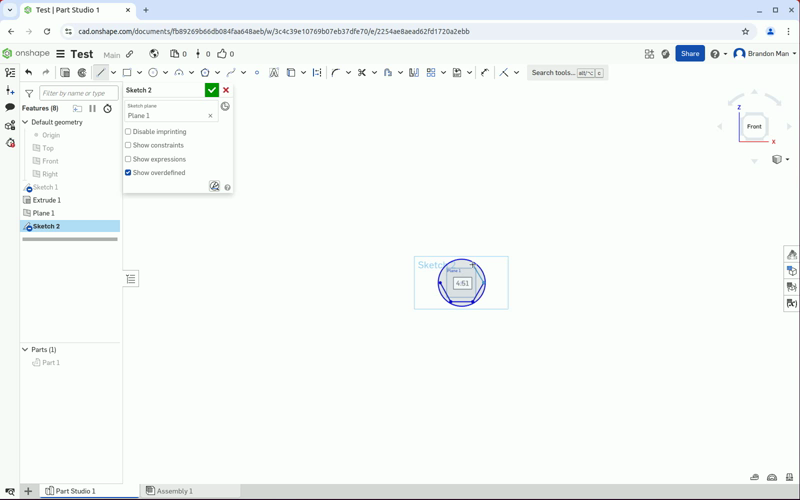
key_up(shift)
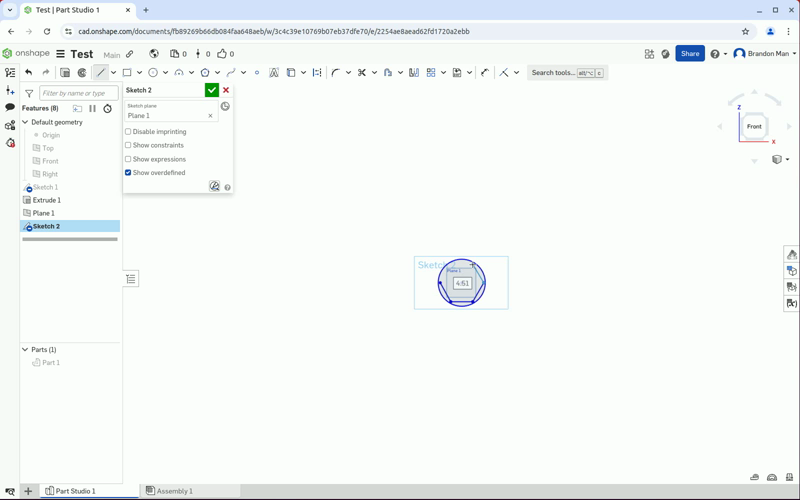
key_down(shift)
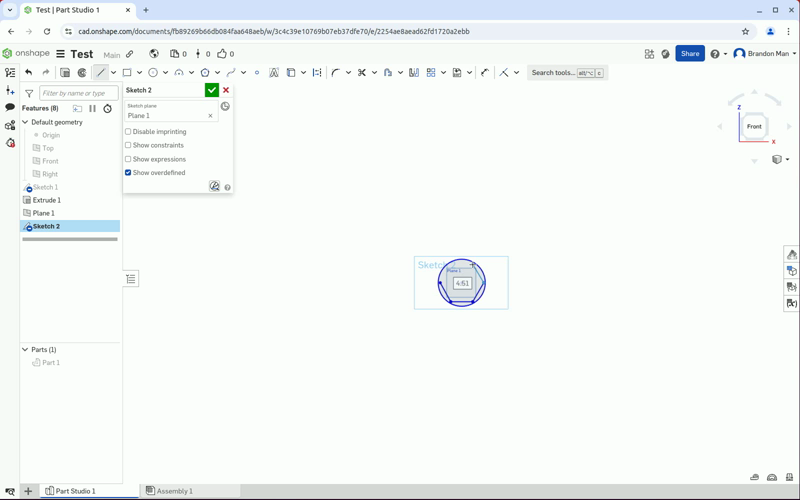
mouse_move(502, 264)
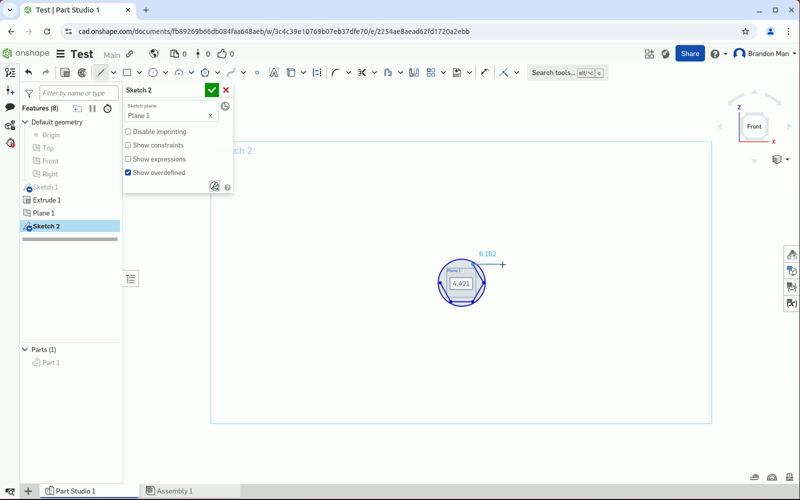
mouse_move(450, 264)
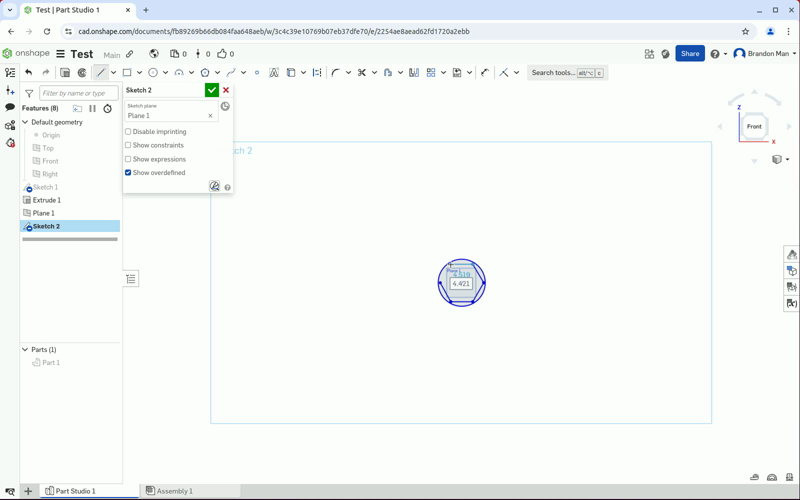
click(450, 264)
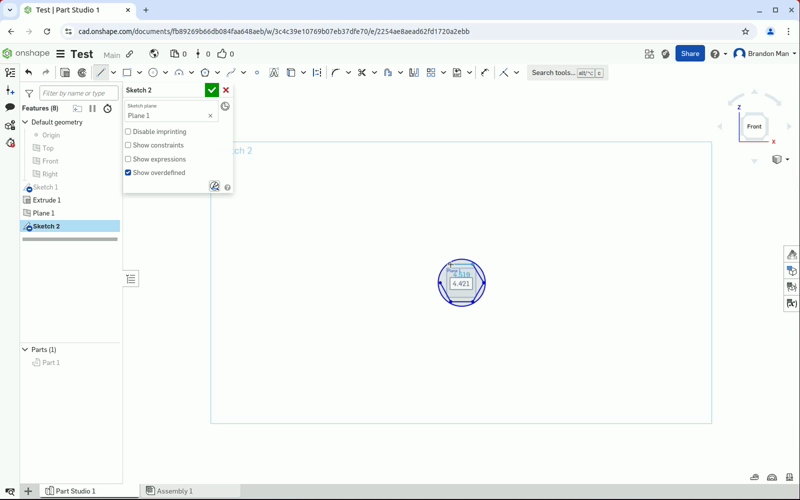
key_up(shift)
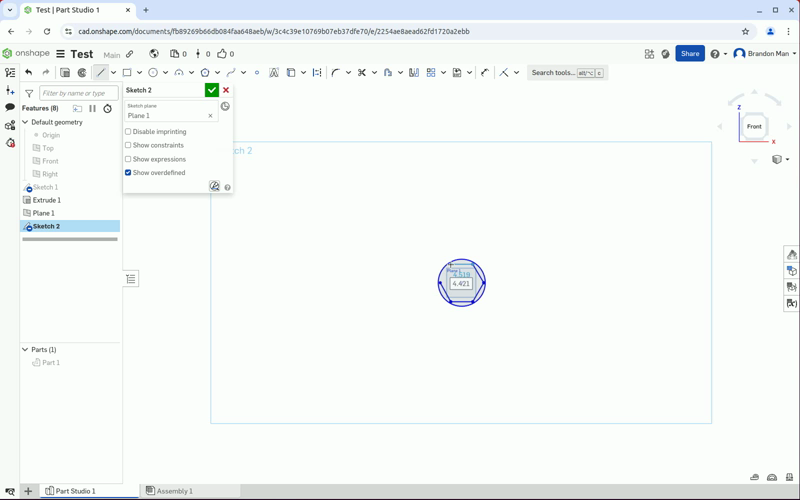
mouse_move(480, 264)
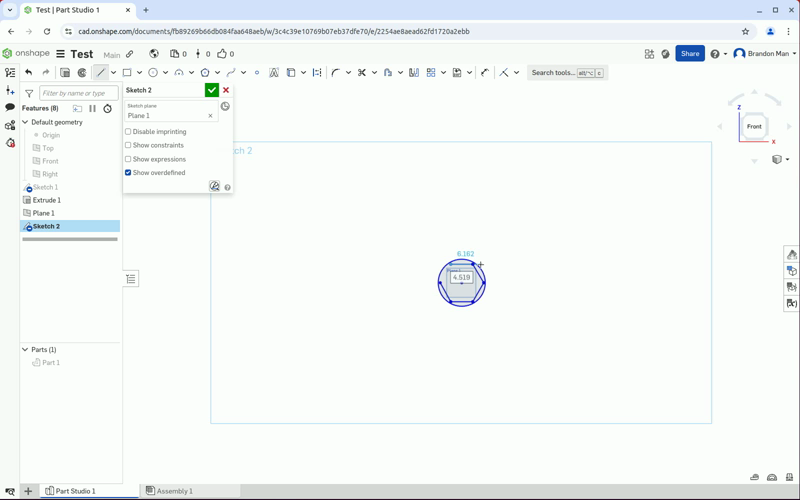
key_down(shift)
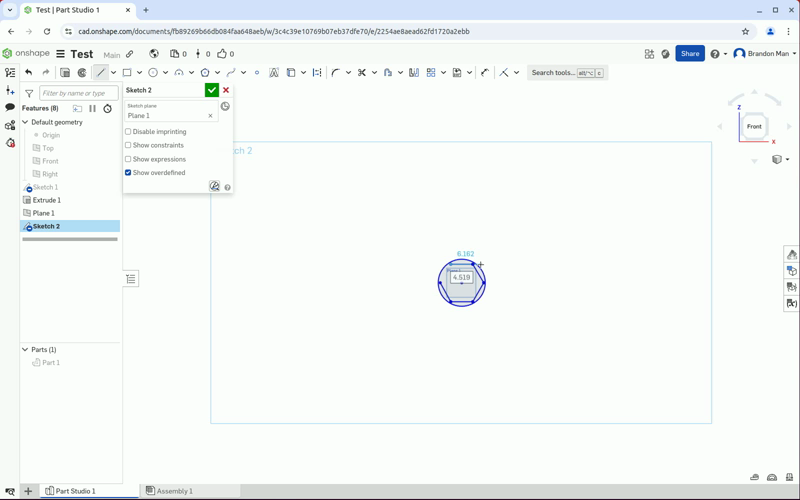
mouse_move(440, 282)
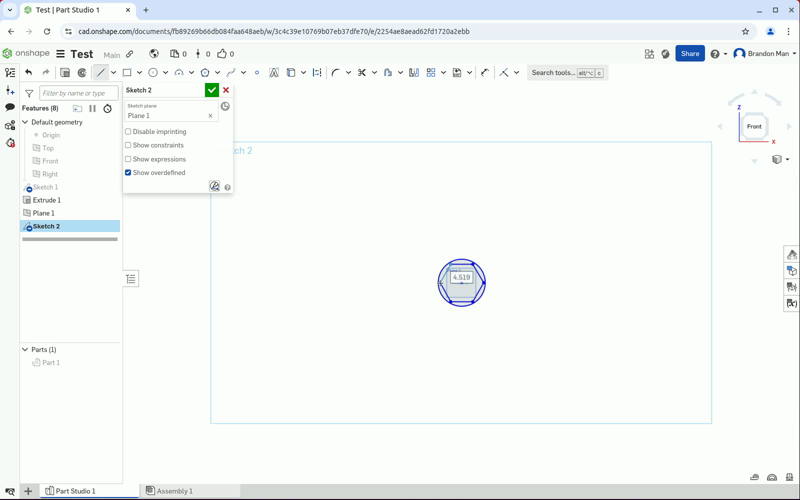
key_up(shift)
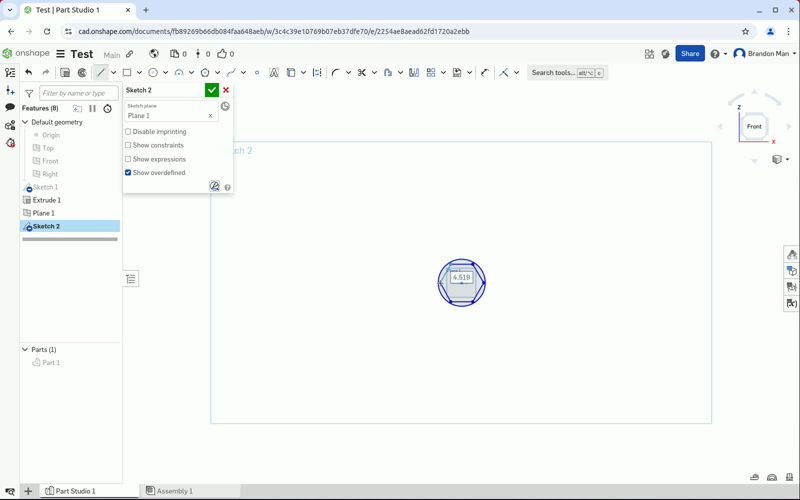
click(440, 282)
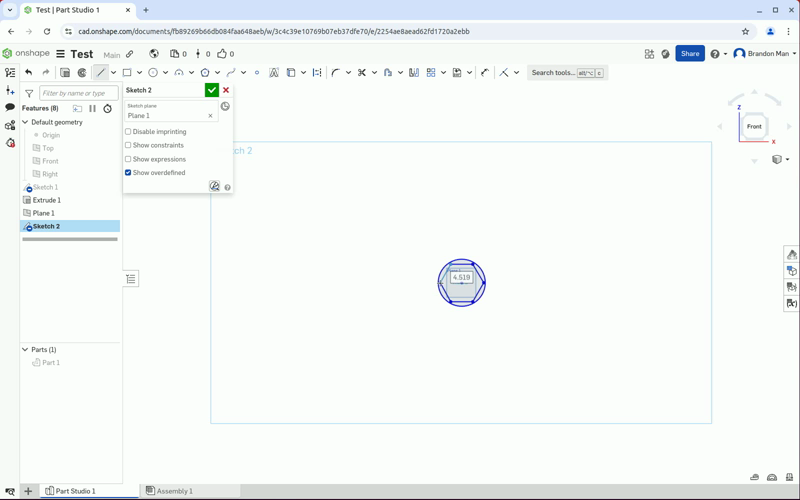
key(esc)
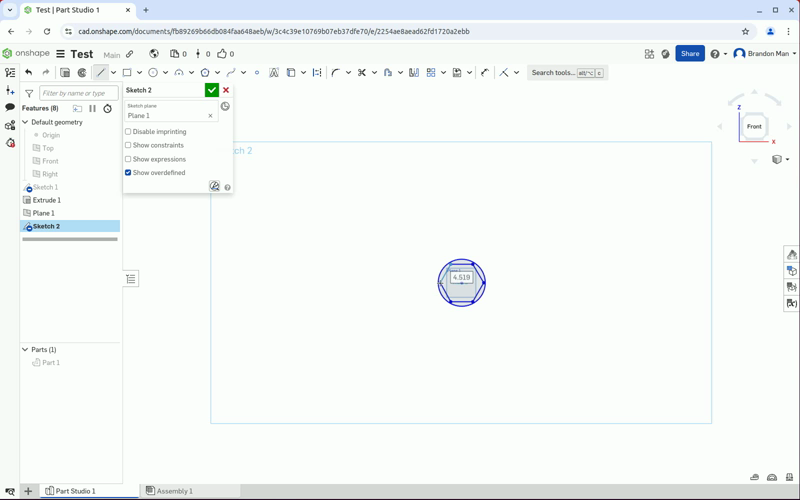
mouse_move(465, 302)
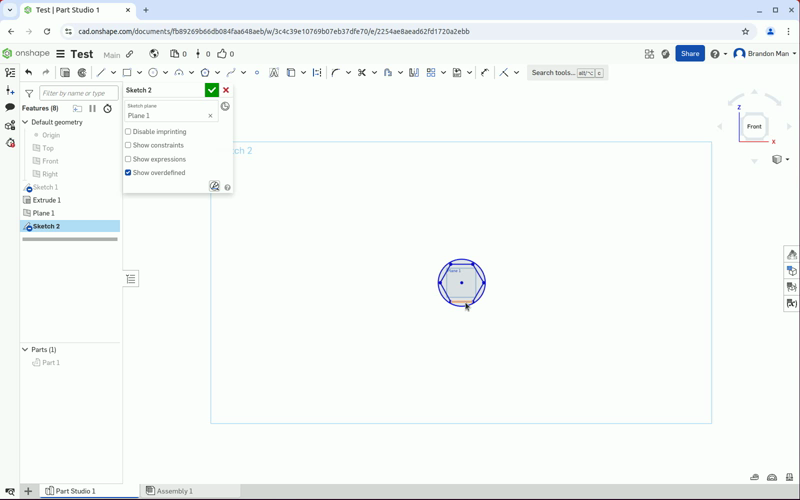
scroll(6)
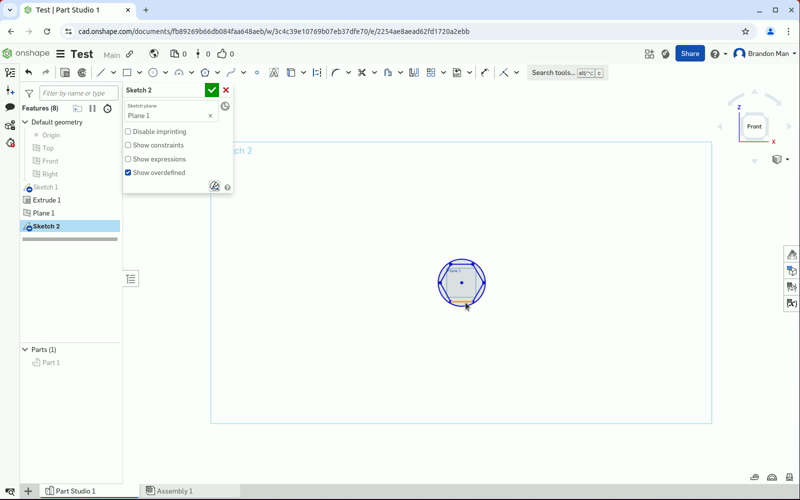
scroll(6)
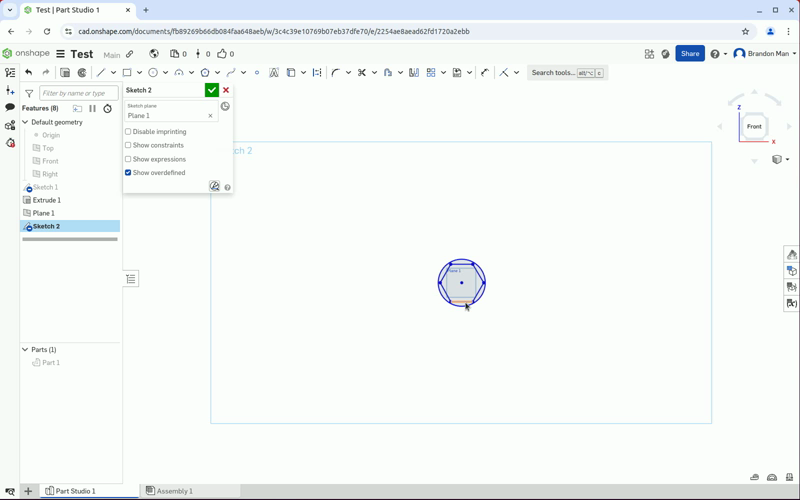
scroll(6)
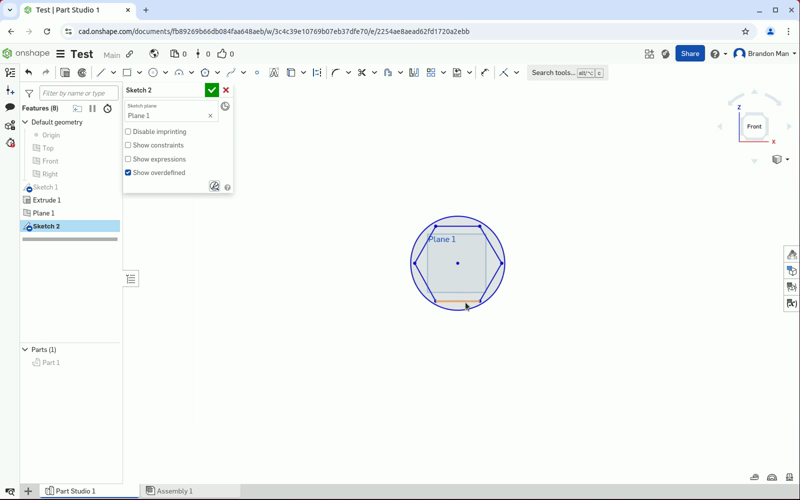
scroll(6)
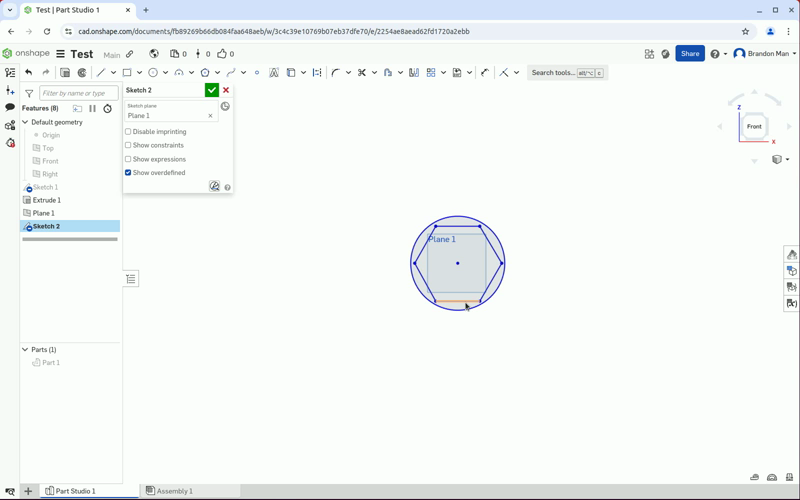
scroll(6)
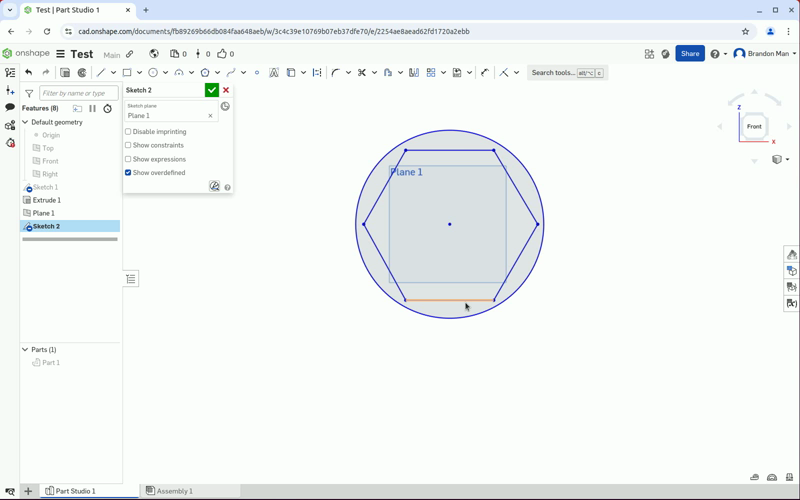
scroll(6)
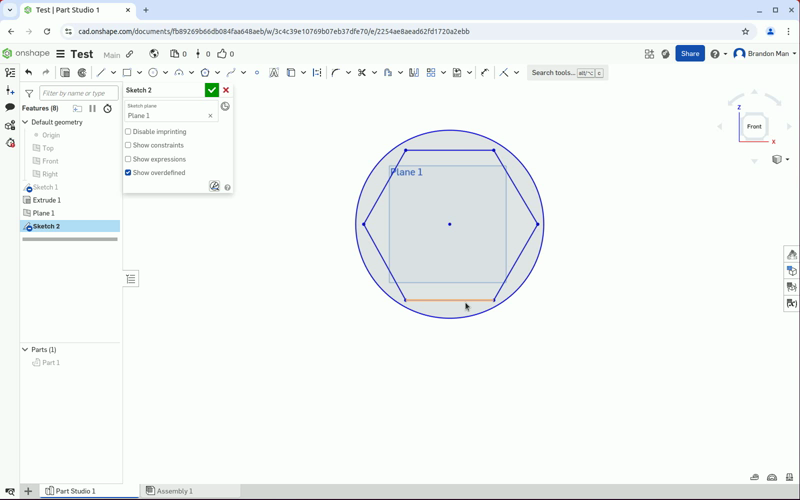
scroll(6)
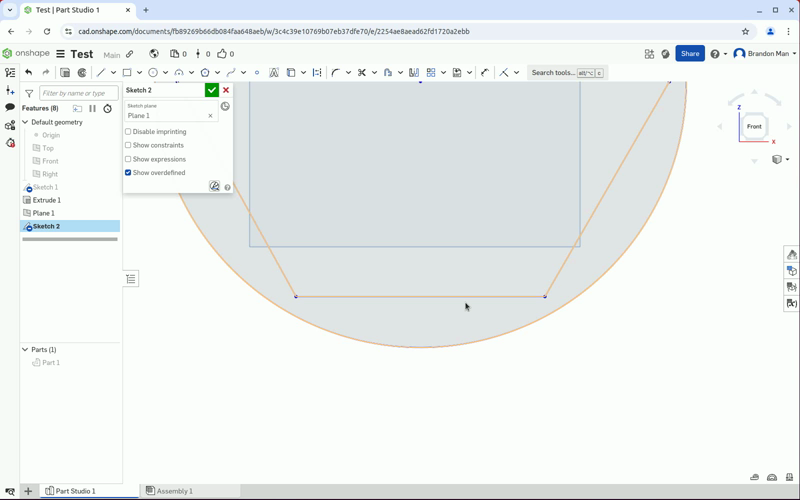
click(465, 302)
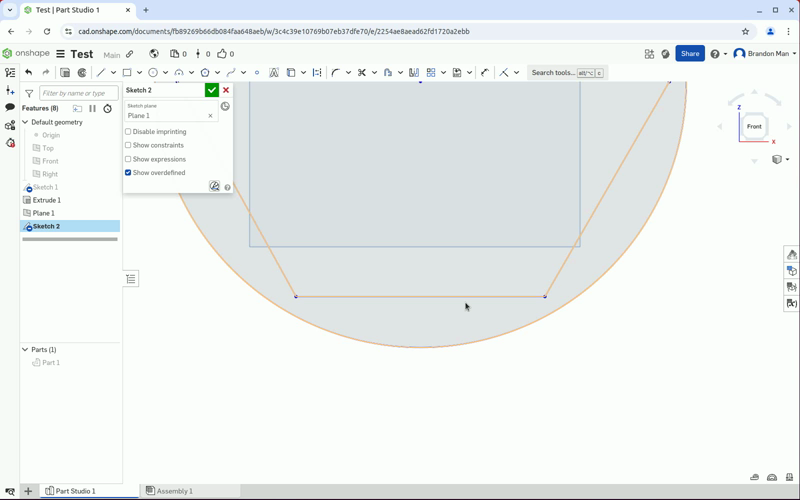
scroll(-6)
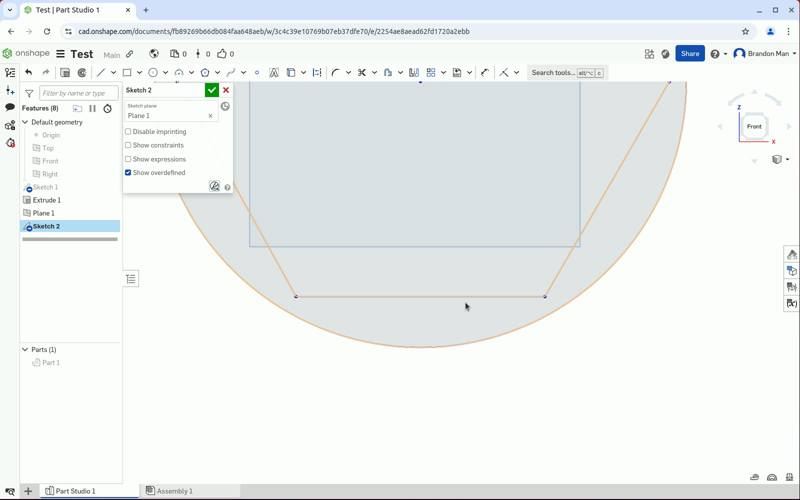
scroll(-6)
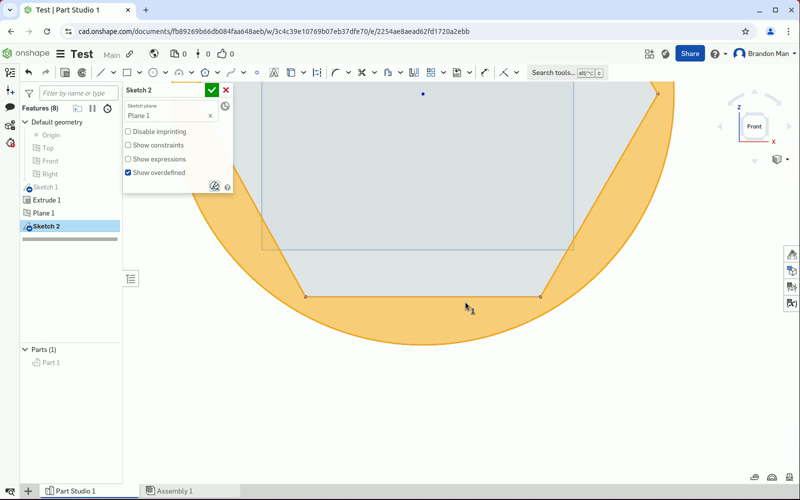
scroll(-6)
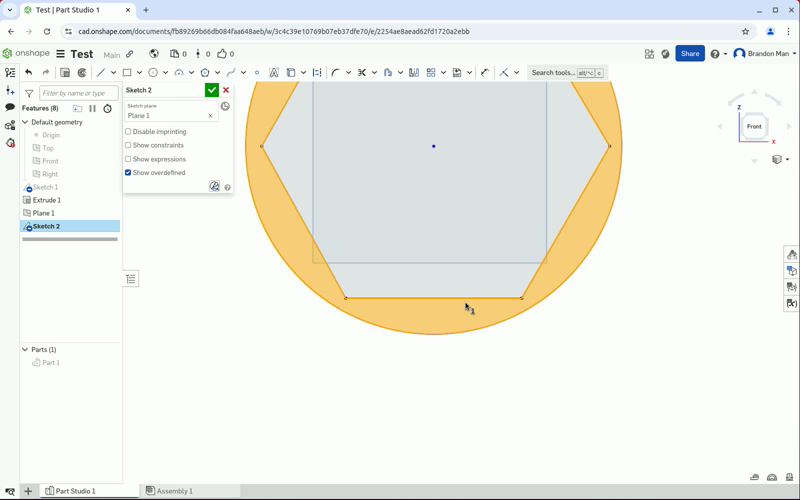
scroll(-6)
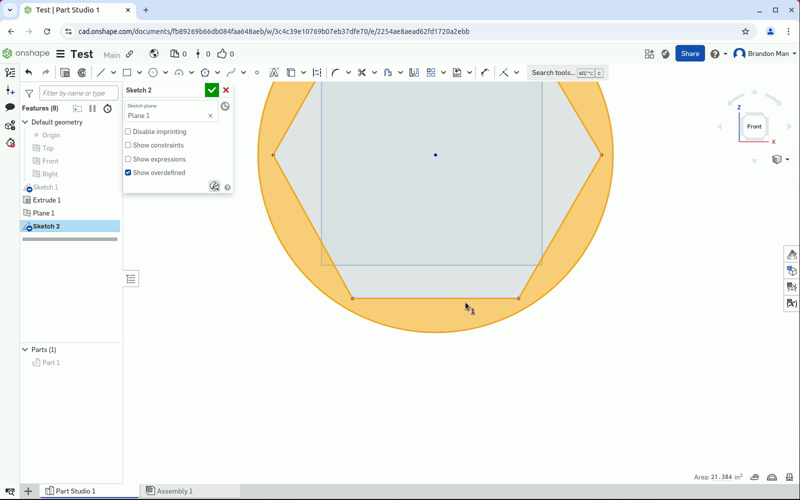
scroll(-6)
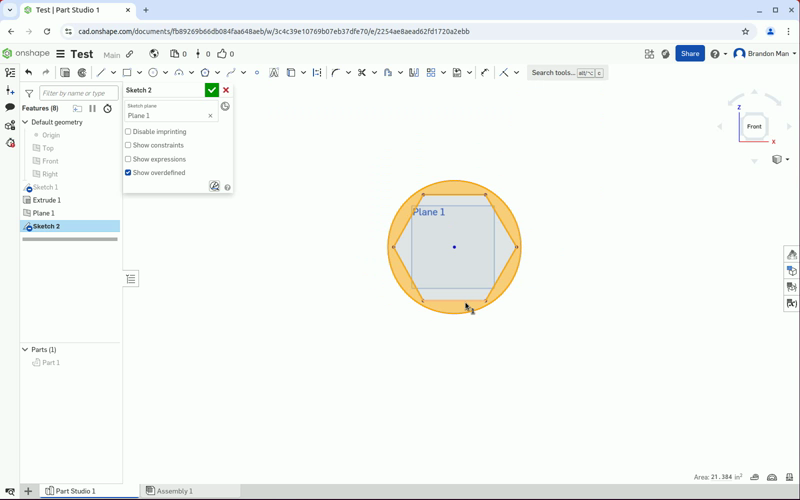
scroll(-6)
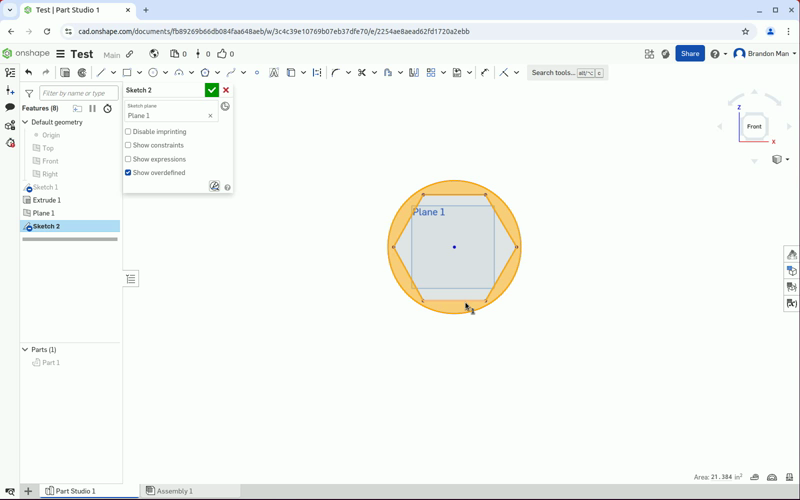
scroll(-6)
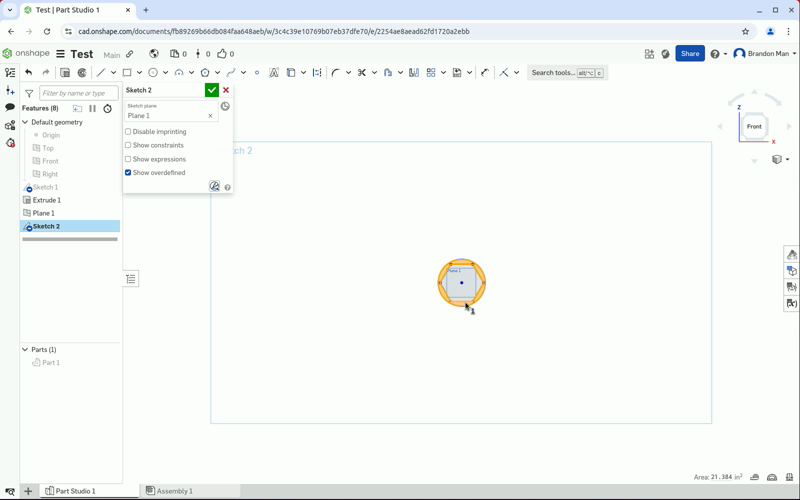
mouse_move(73, 352)
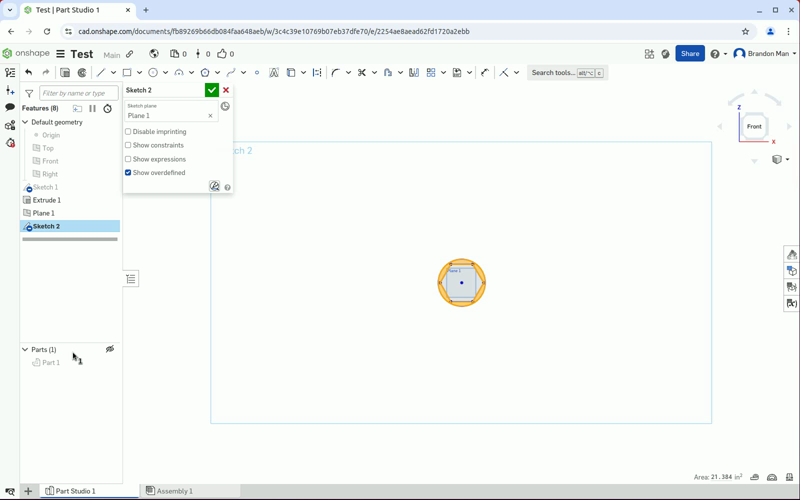
key(shift+y)
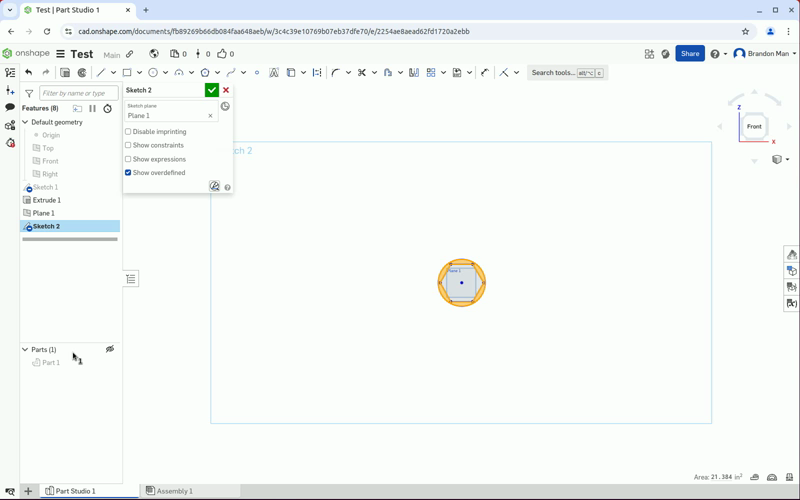
key(shift+e)
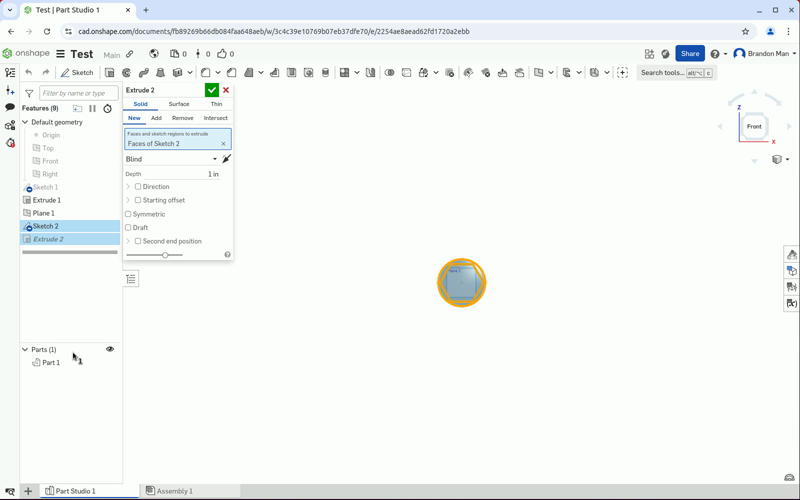
mouse_move(143, 106)
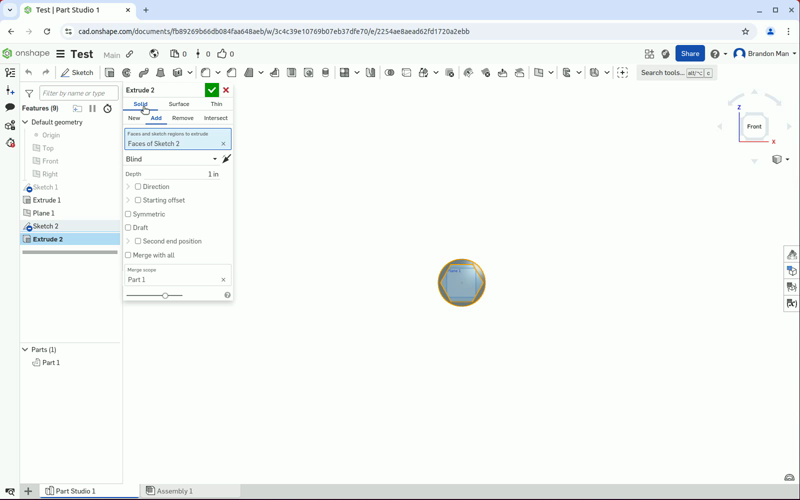
click(143, 106)
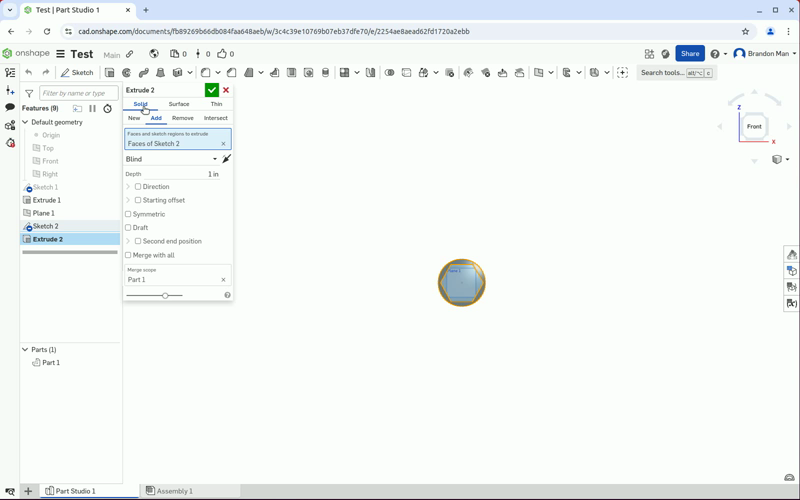
mouse_move(186, 120)
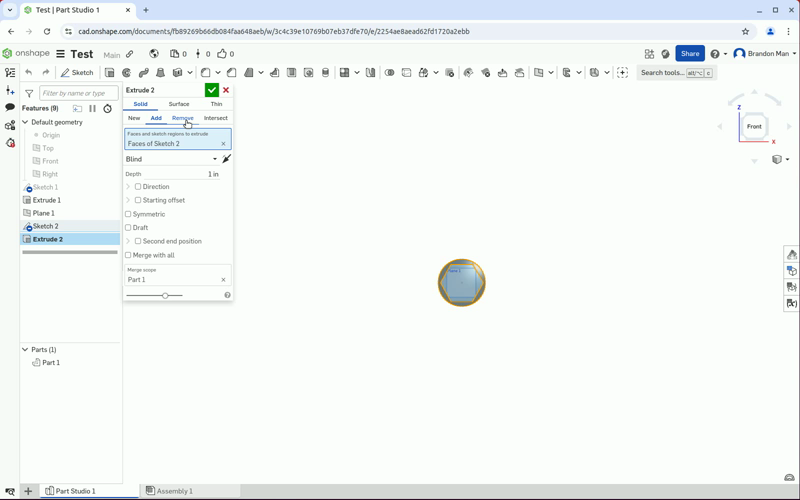
click(186, 120)
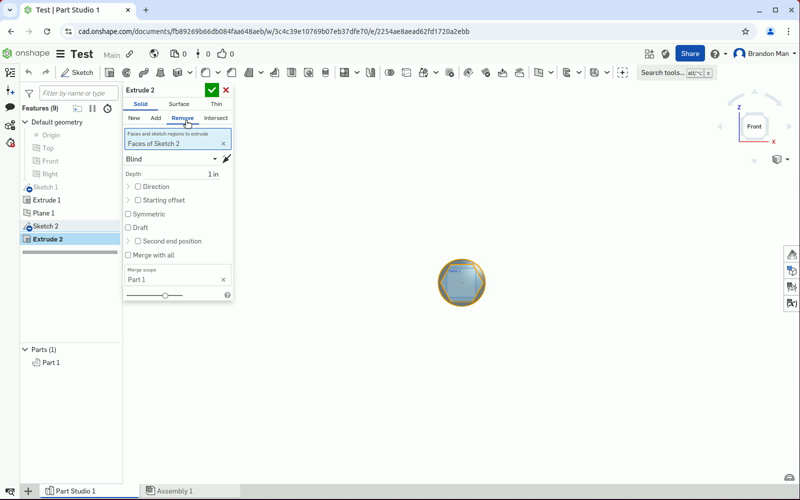
key(tab, 4)
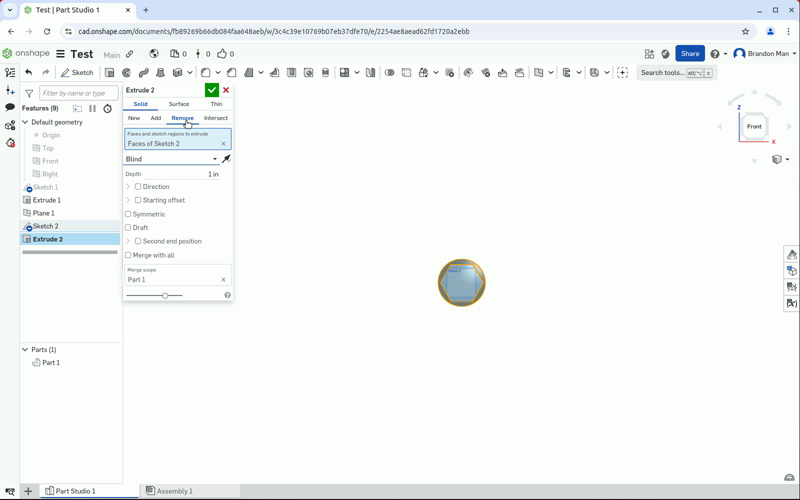
text(12.517)
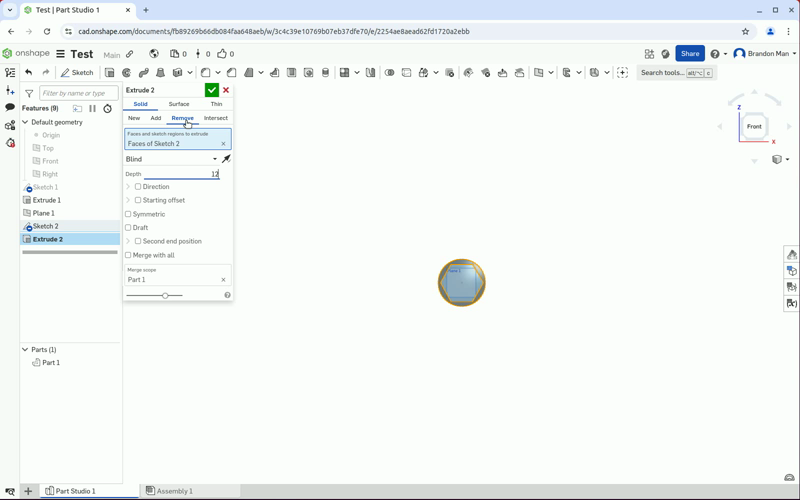
key(tab, 6)
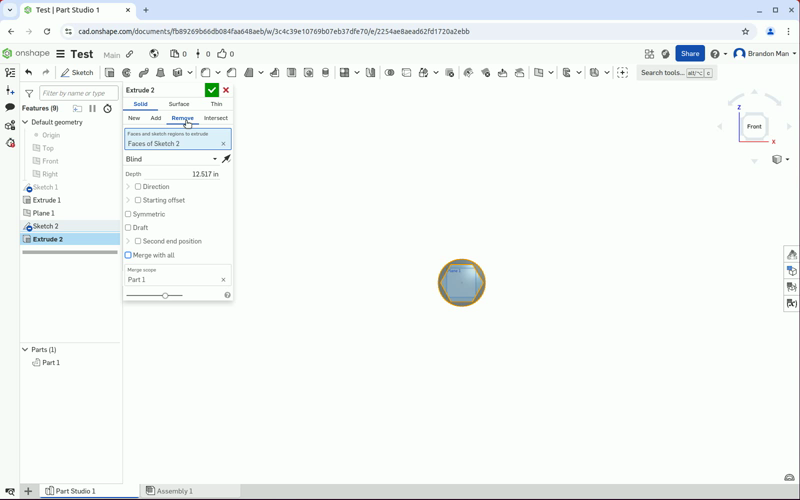
key(space)
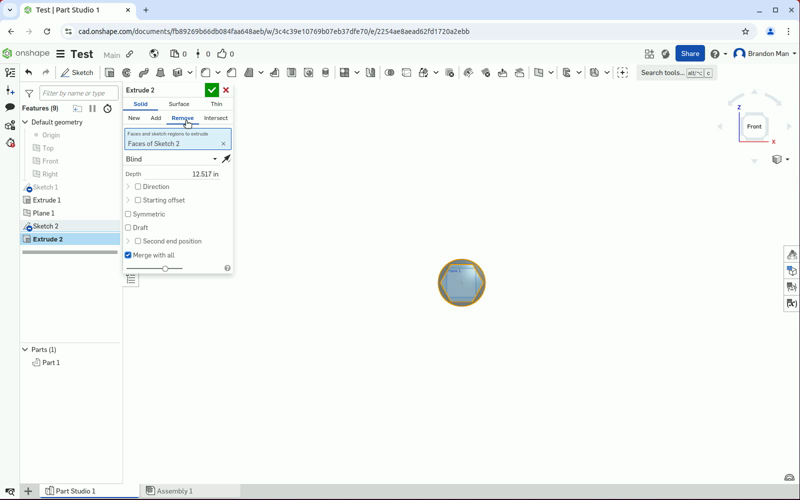
key(enter)
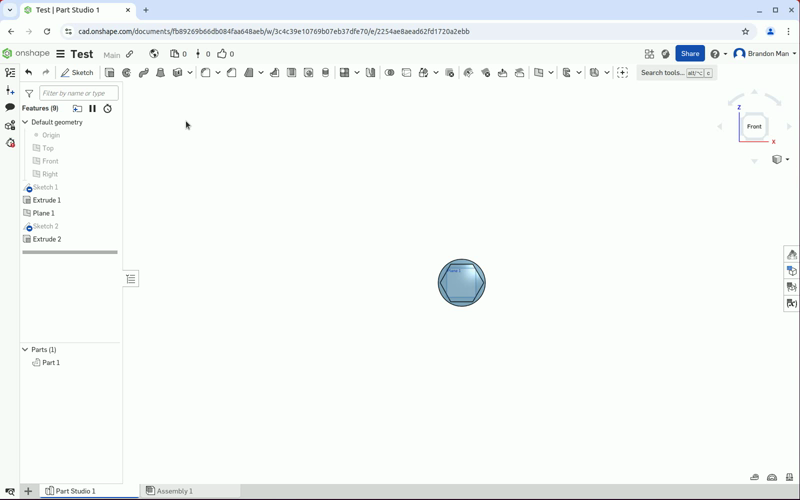
key(shift+h)
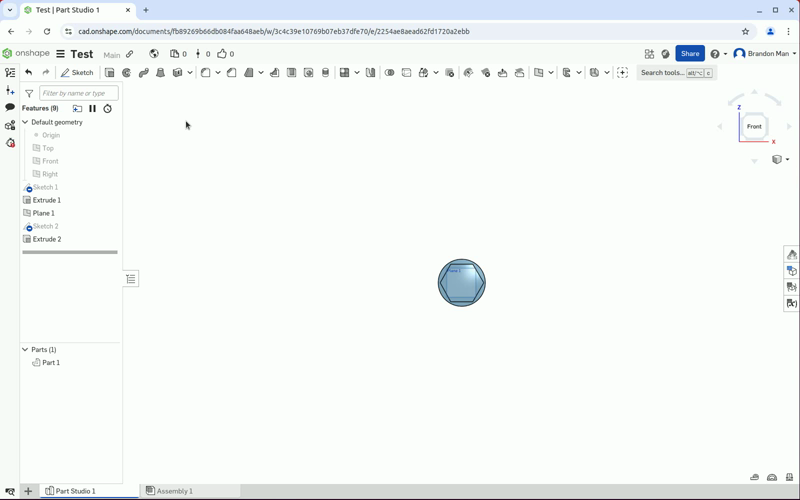
key(shift+h)
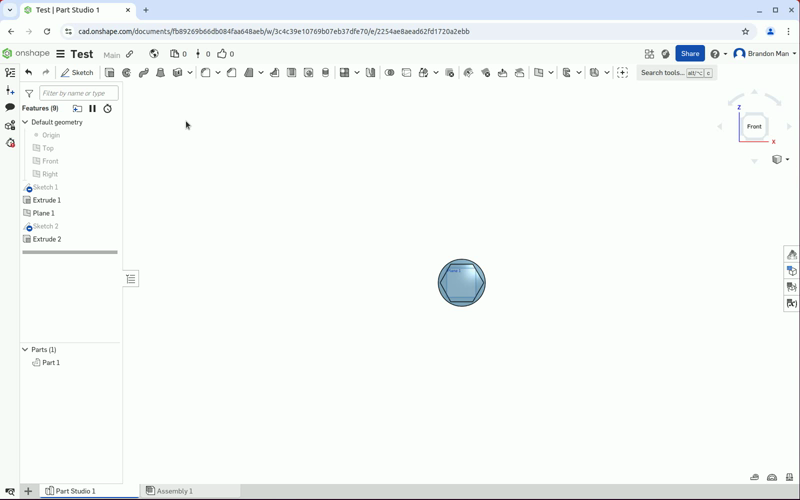
mouse_move(73, 189)
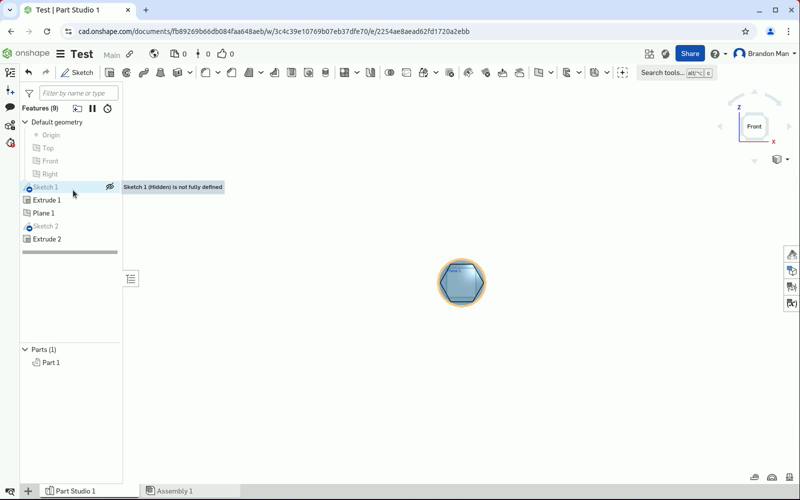
click(73, 189)
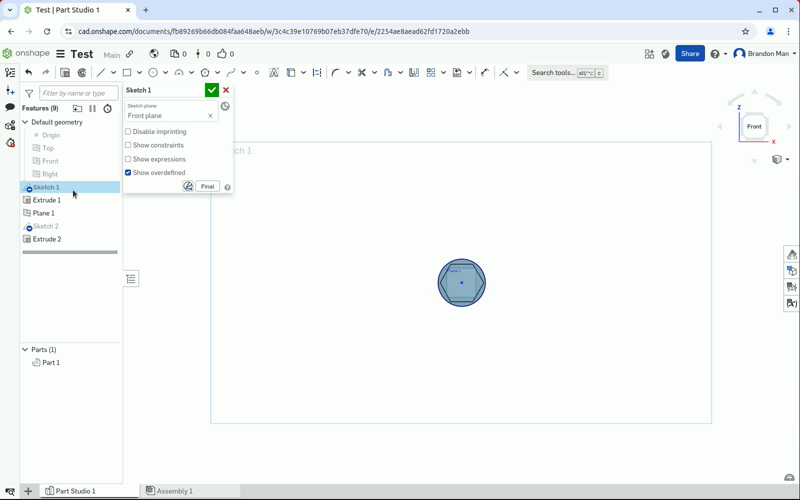
mouse_move(229, 92)
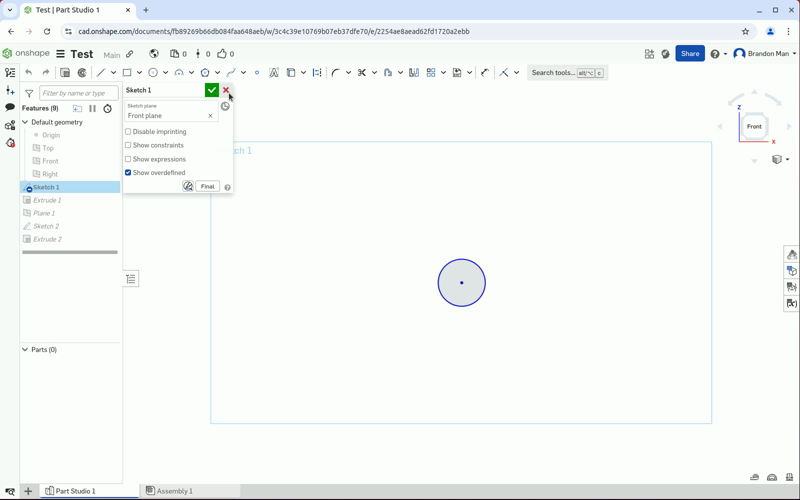
click(229, 92)
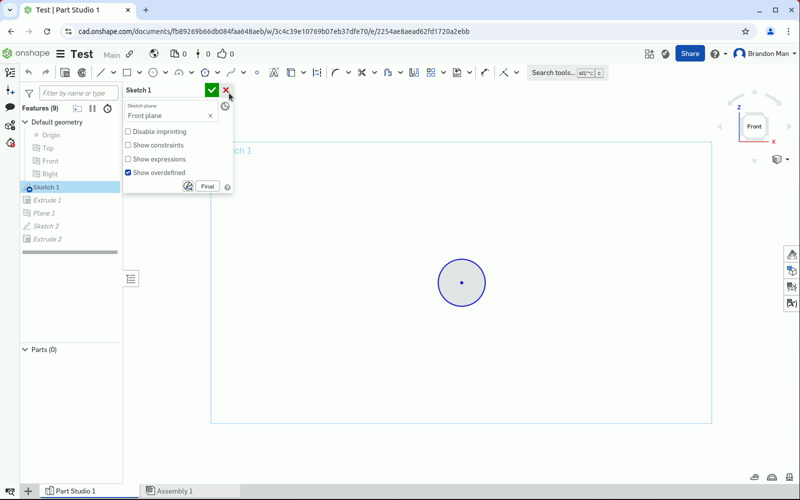
key(shift+s)
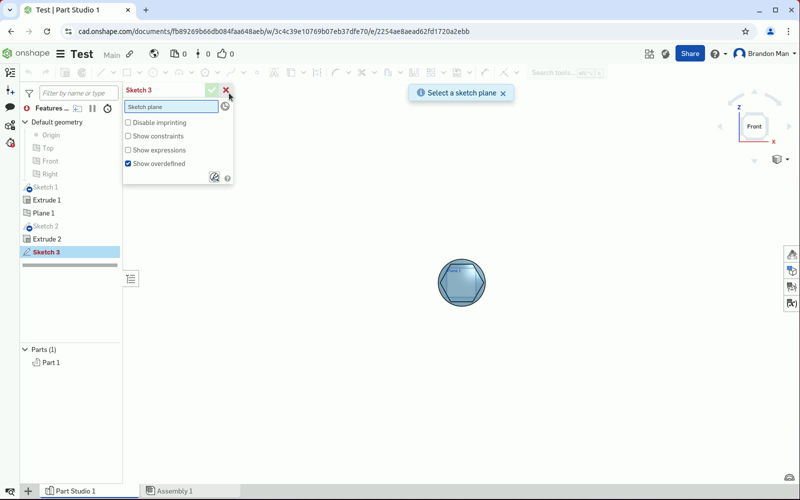
mouse_move(73, 215)
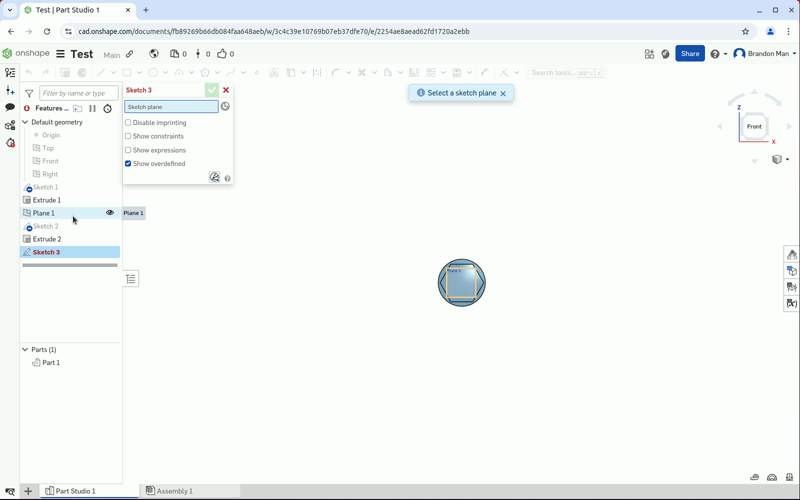
click(73, 215)
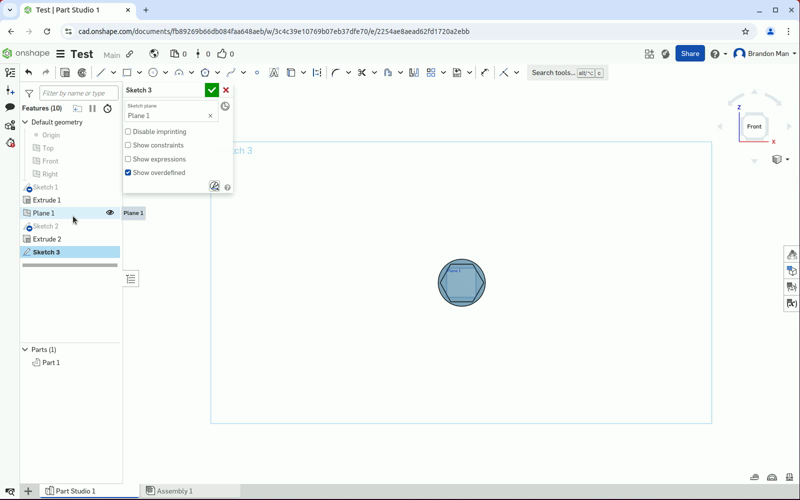
mouse_move(73, 352)
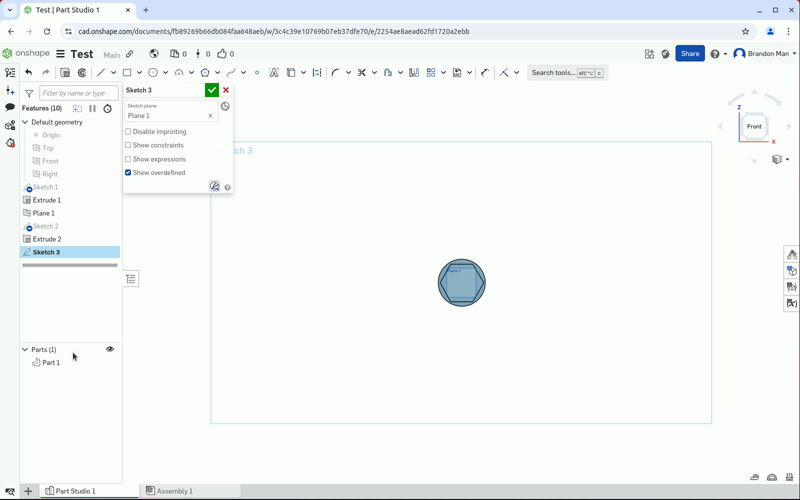
key(y)
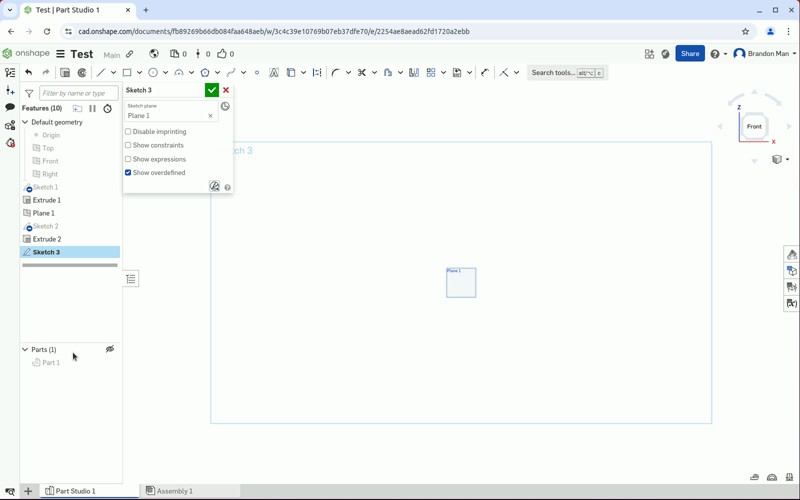
key(c)
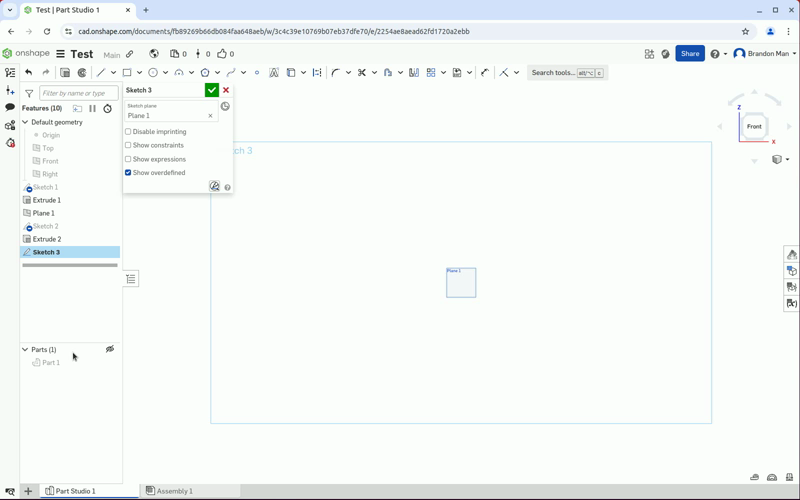
key_down(shift)
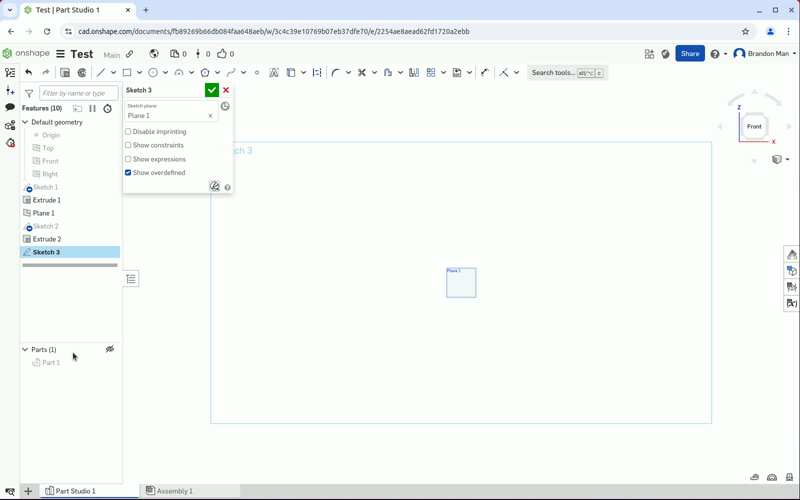
mouse_move(460, 282)
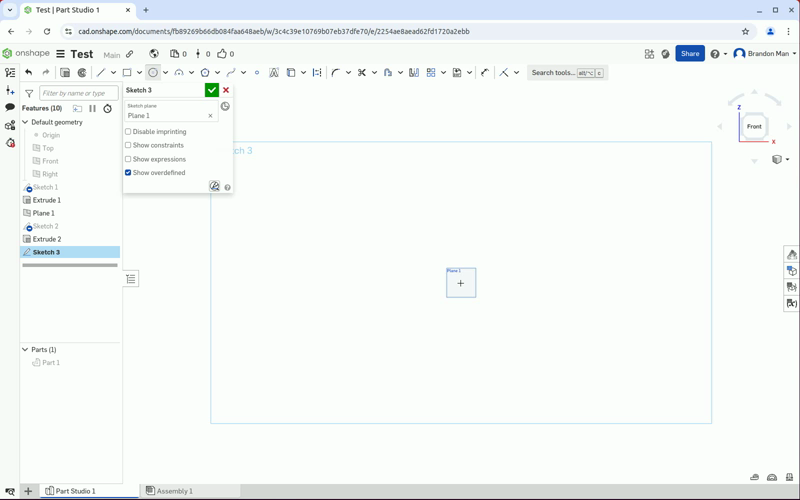
click(460, 282)
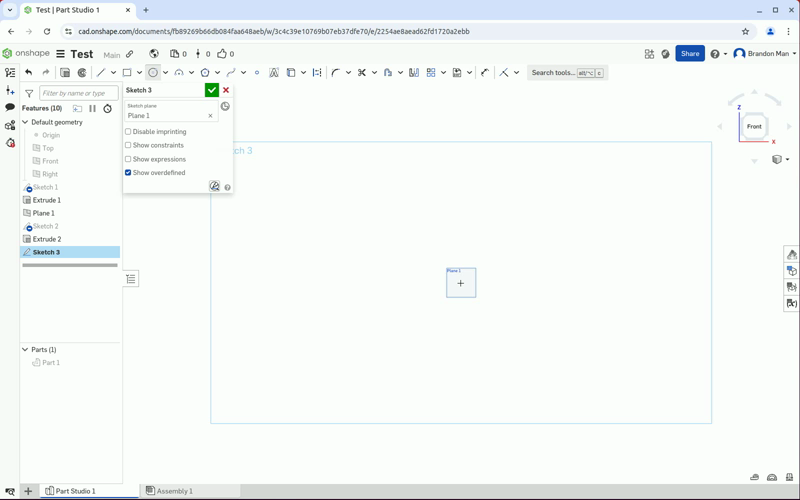
key_up(shift)
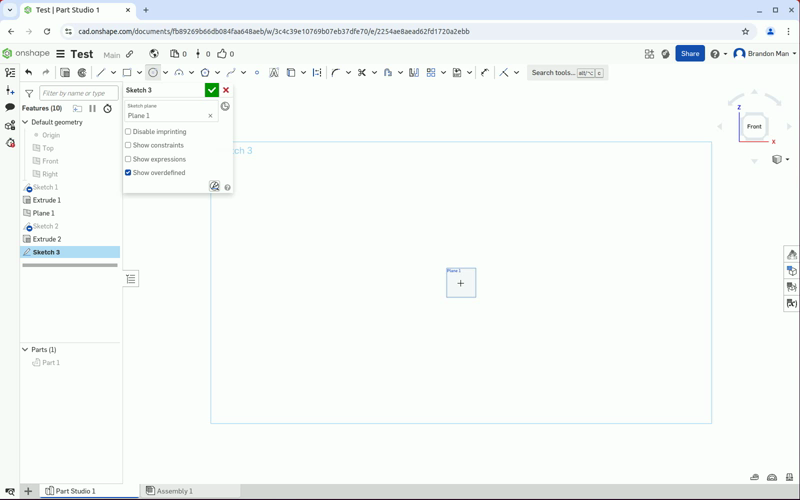
mouse_move(467, 282)
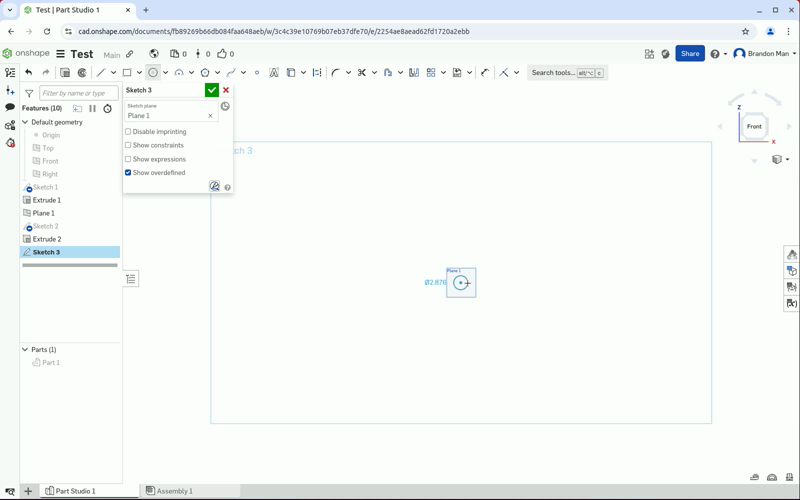
click(467, 282)
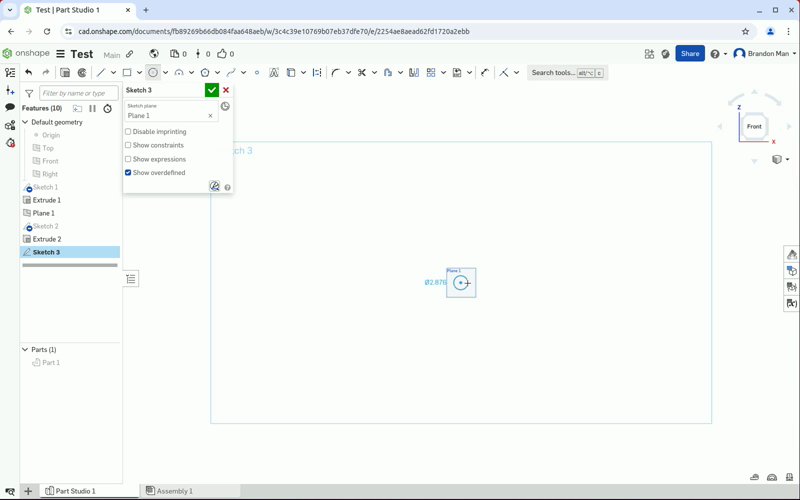
key(esc)
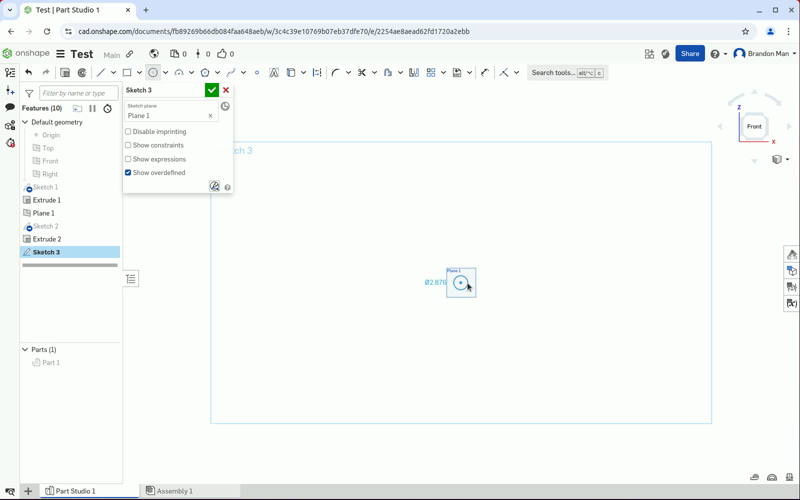
mouse_move(463, 285)
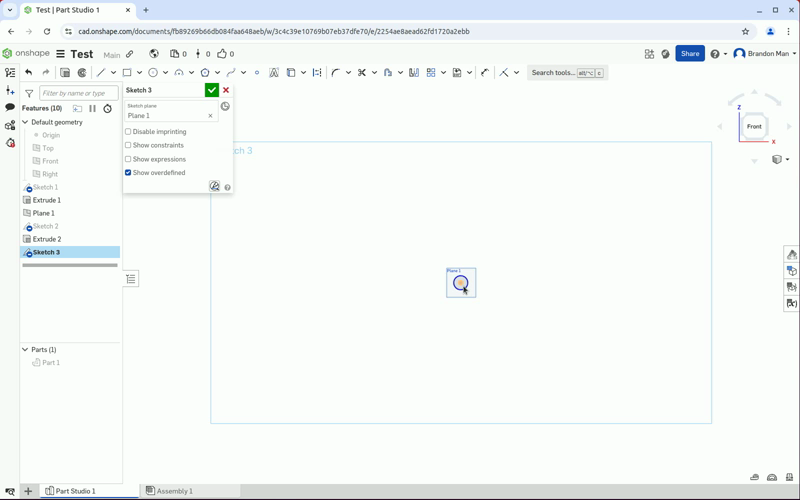
scroll(6)
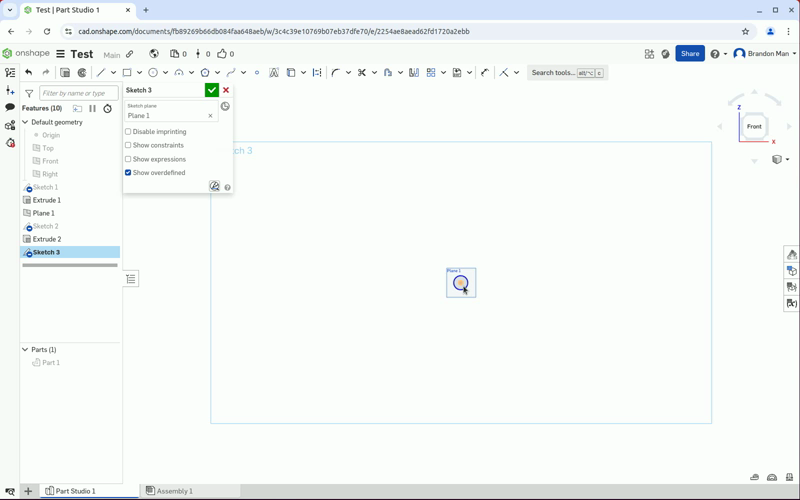
scroll(6)
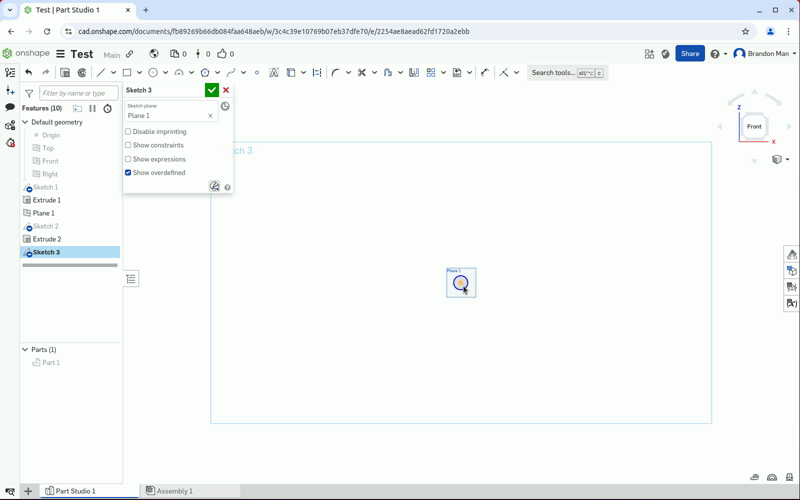
scroll(6)
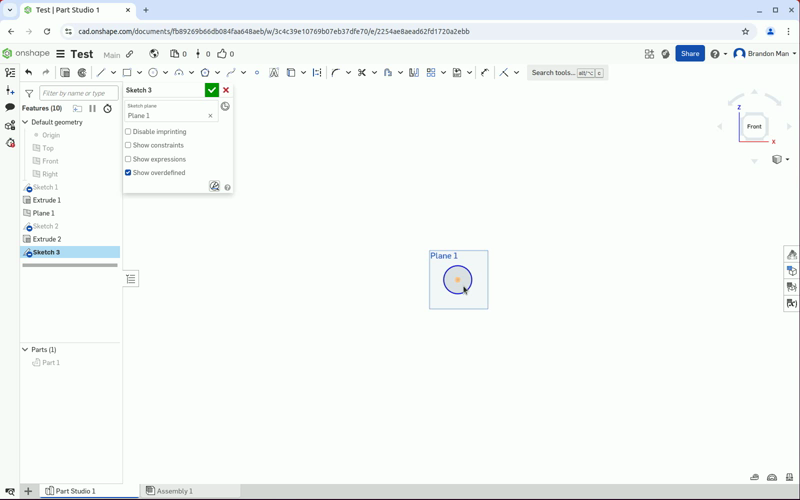
scroll(6)
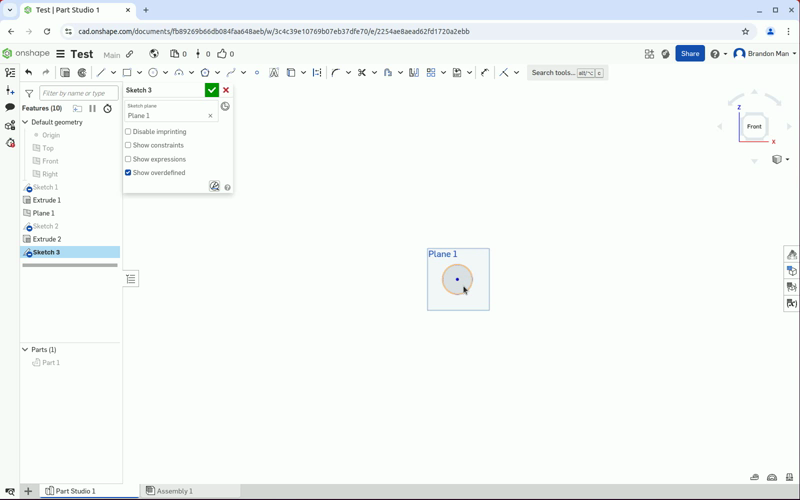
scroll(6)
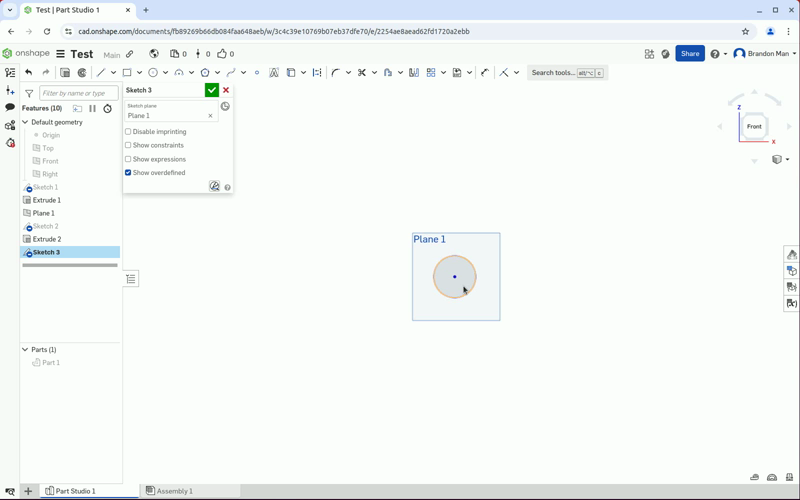
scroll(6)
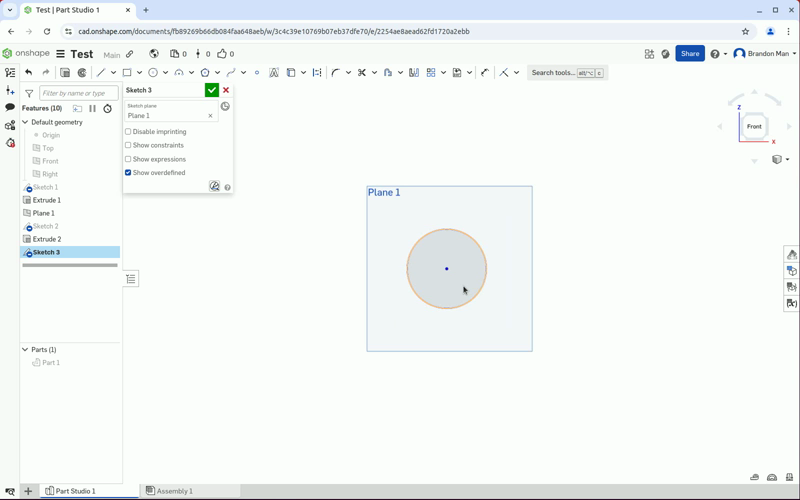
scroll(6)
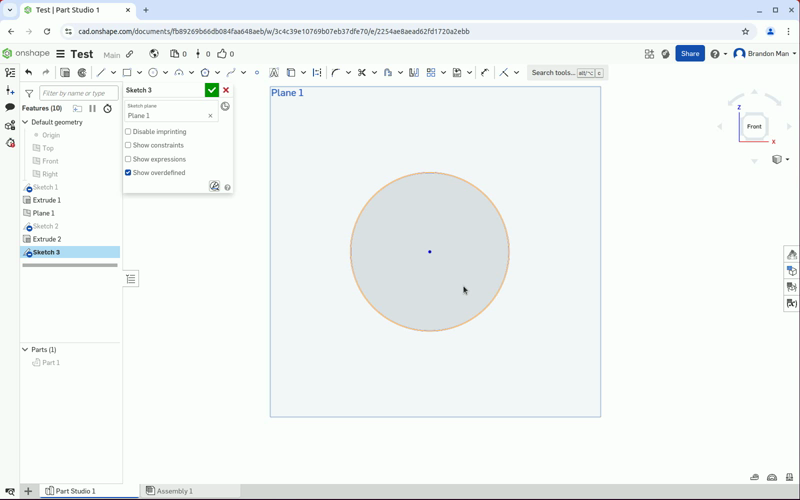
click(463, 285)
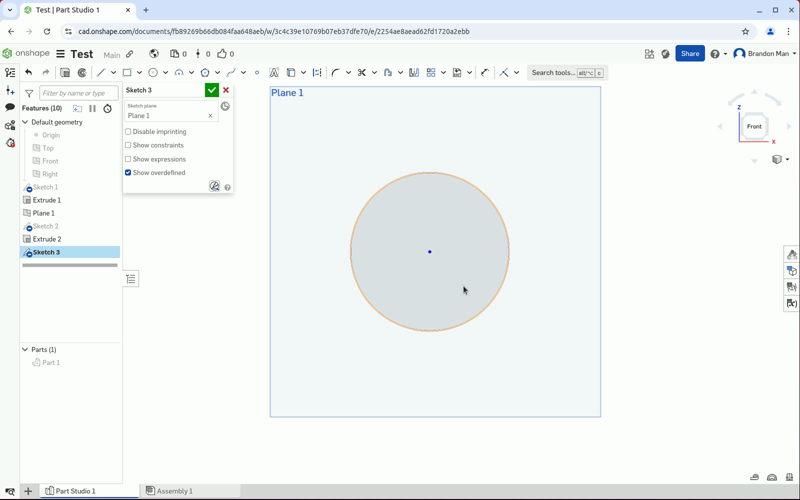
scroll(-6)
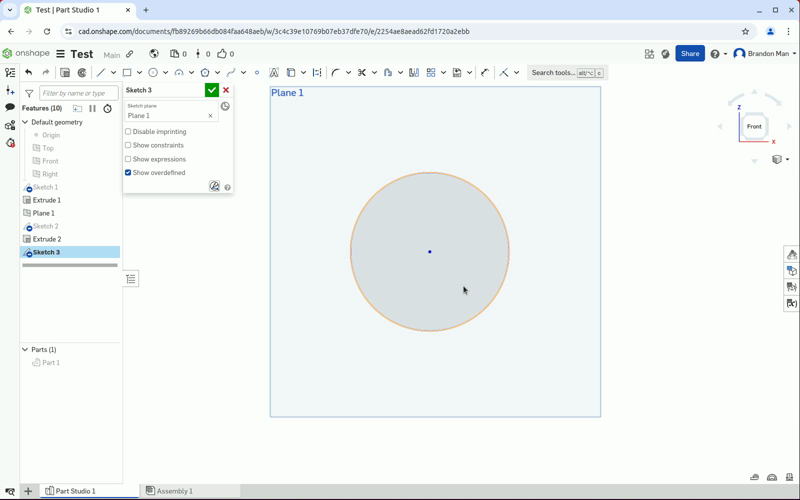
scroll(-6)
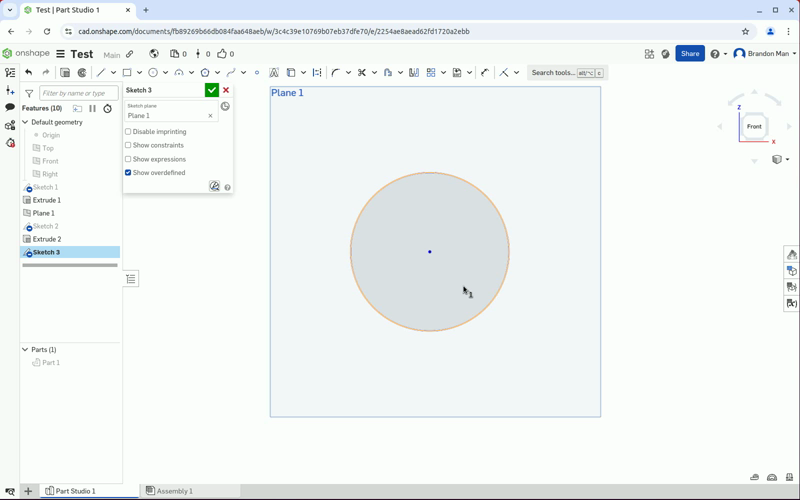
scroll(-6)
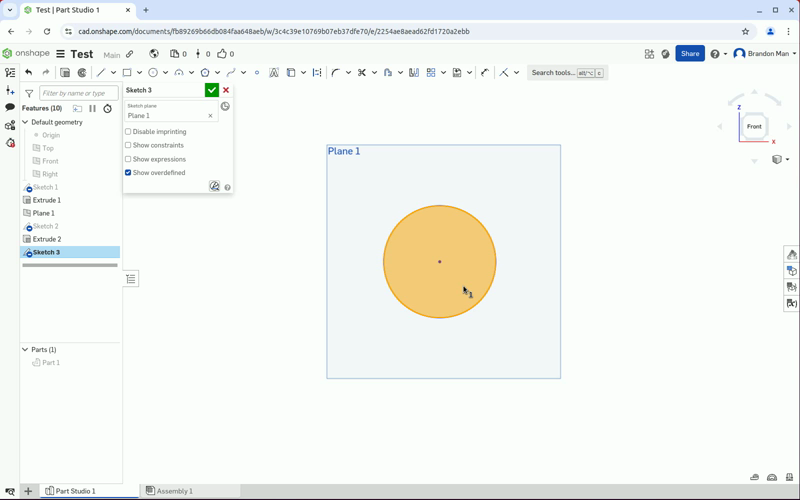
scroll(-6)
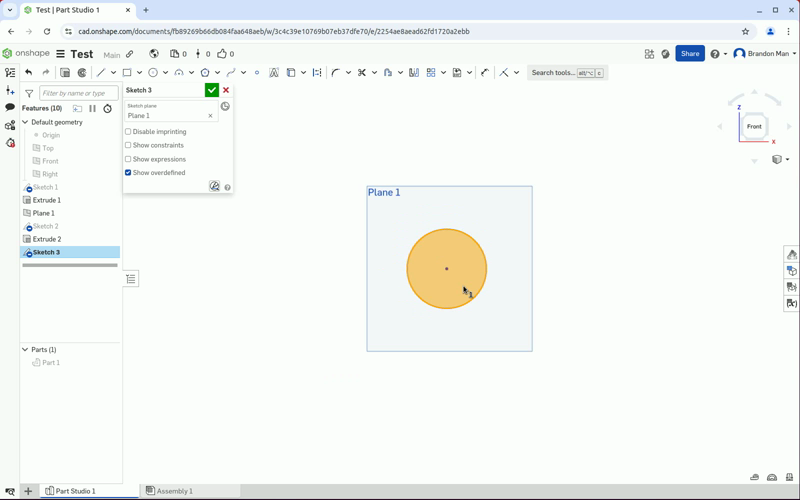
scroll(-6)
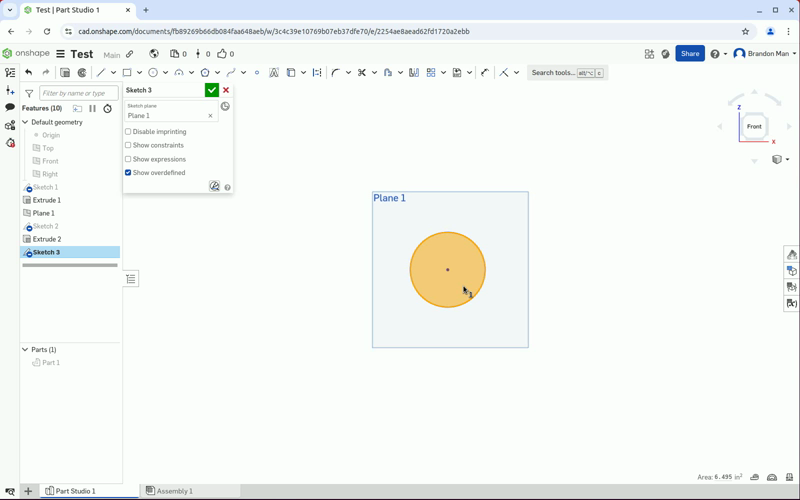
scroll(-6)
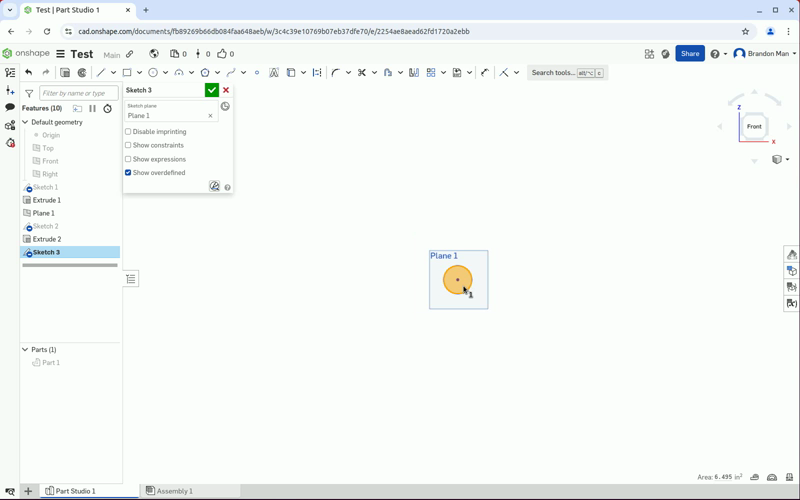
scroll(-6)
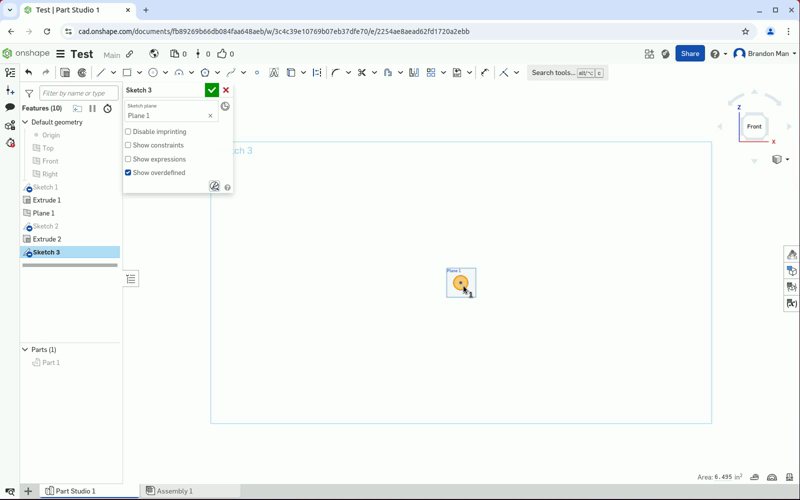
mouse_move(73, 352)
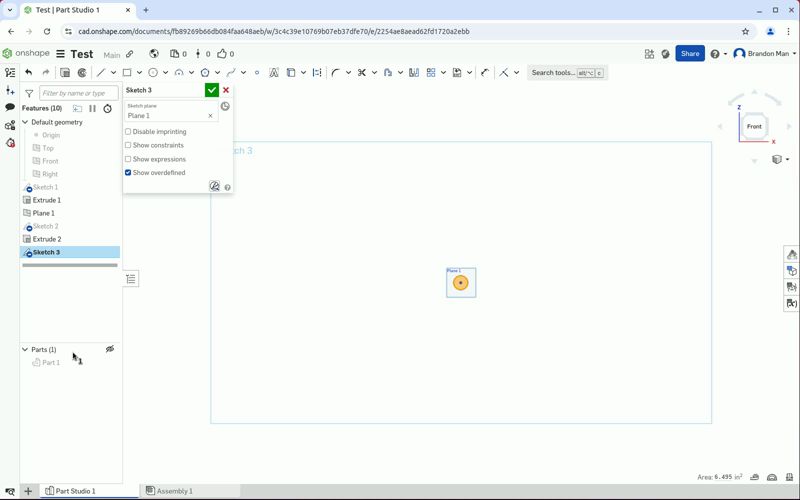
key(shift+y)
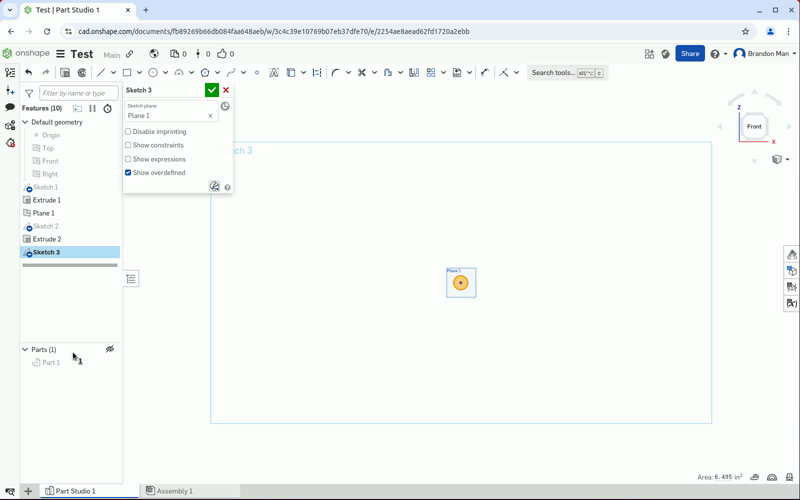
key(shift+e)
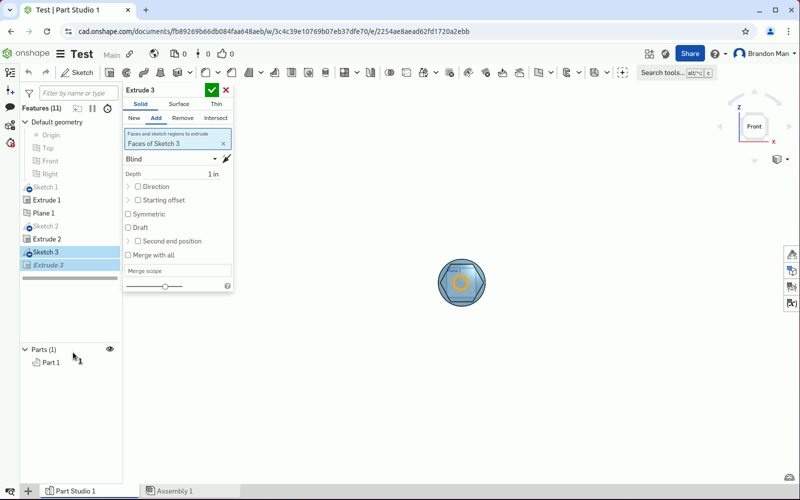
mouse_move(143, 106)
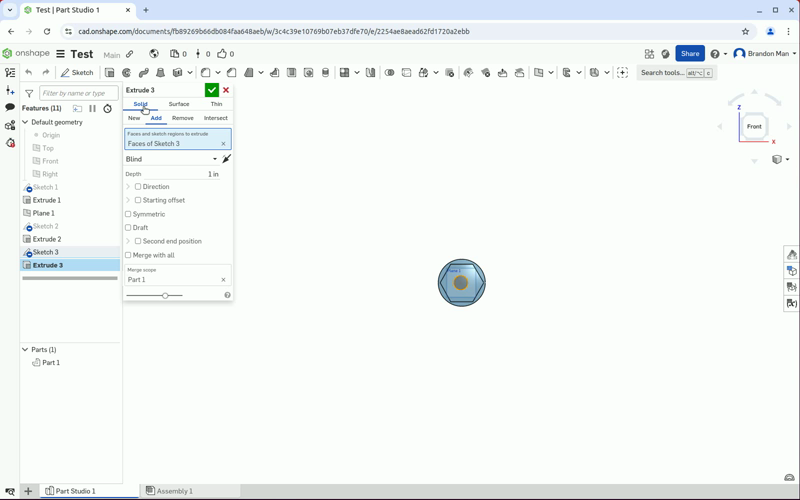
click(143, 106)
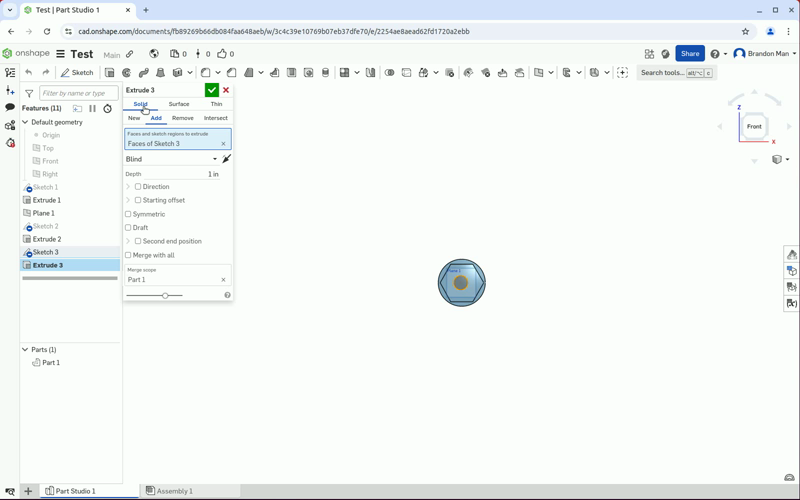
mouse_move(186, 120)
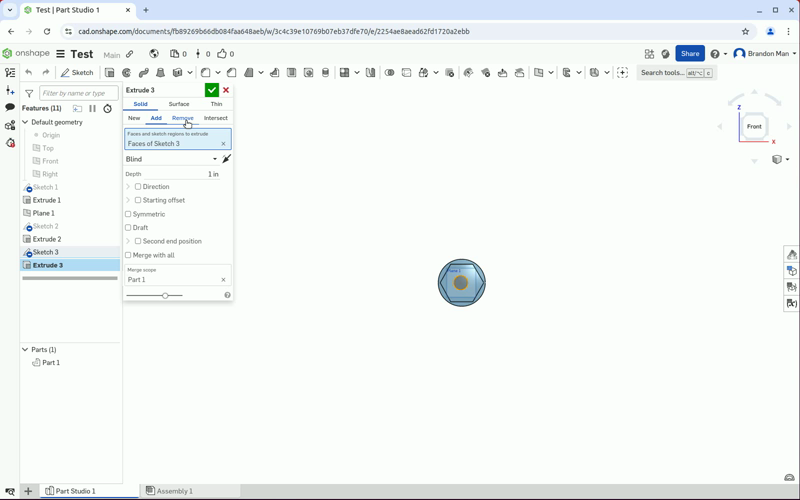
click(186, 120)
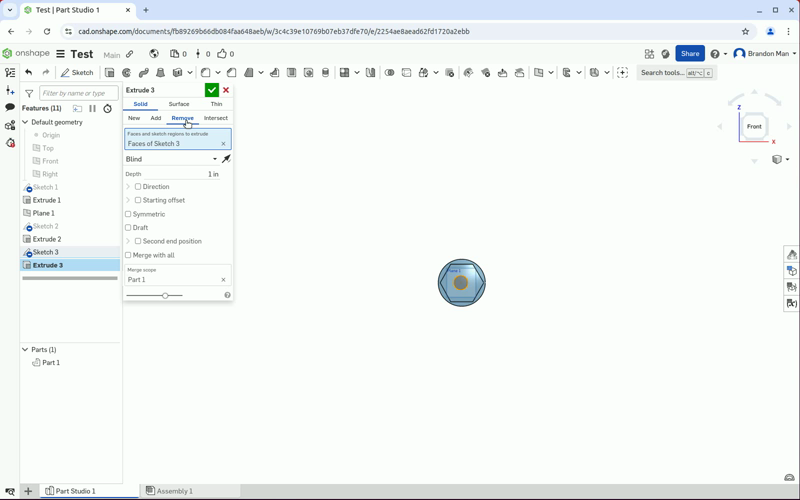
key(tab, 4)
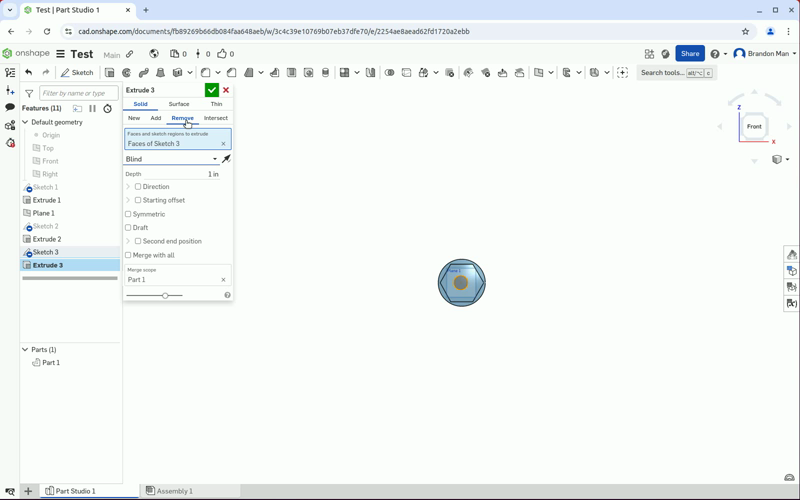
text(30.811)
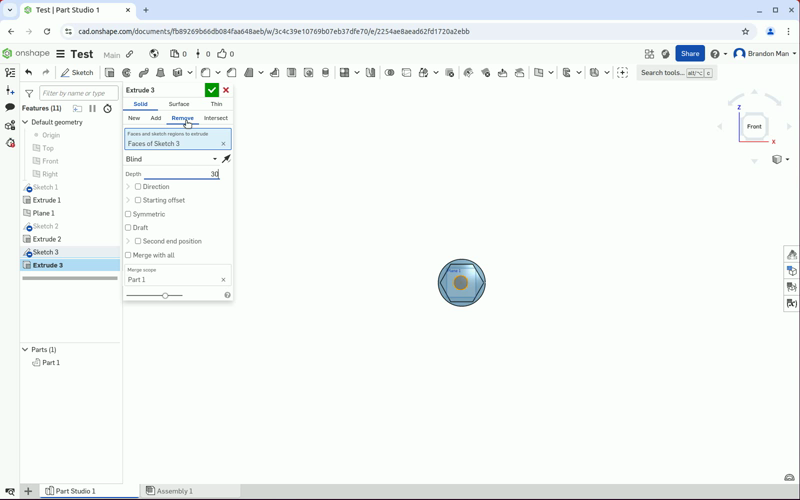
key(tab, 6)
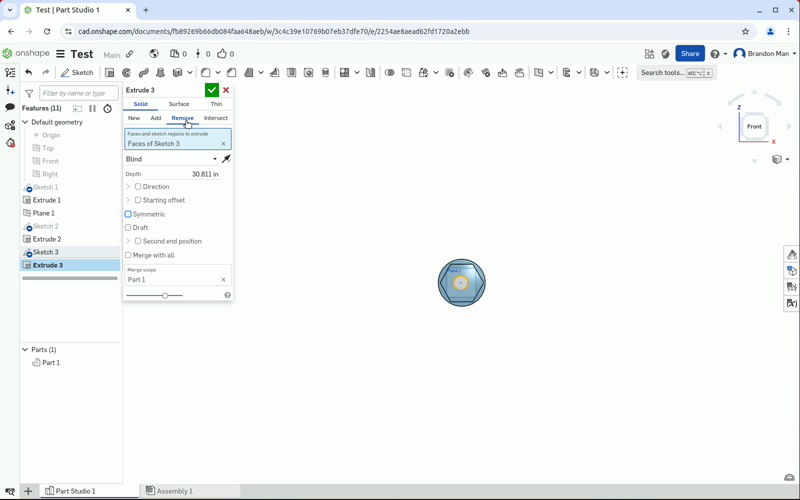
key(space)
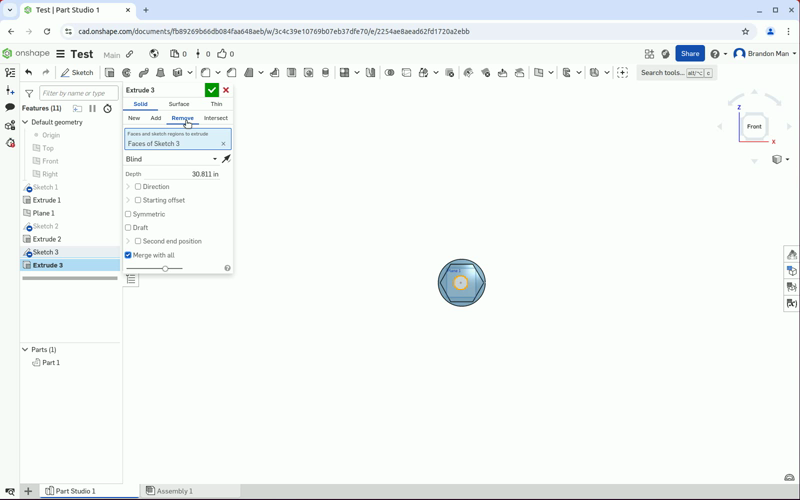
key(enter)
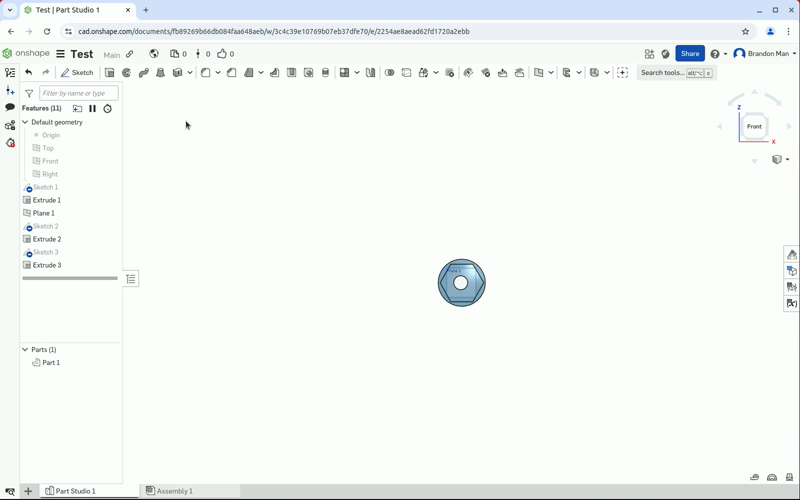
key(shift+h)
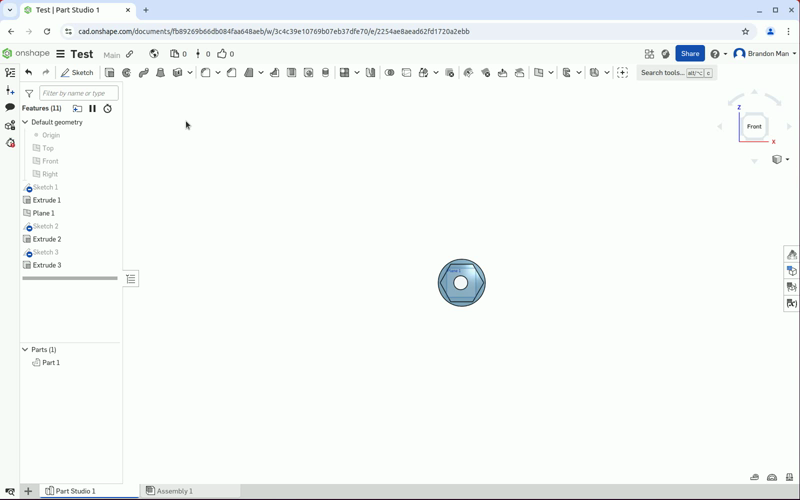
key(shift+h)
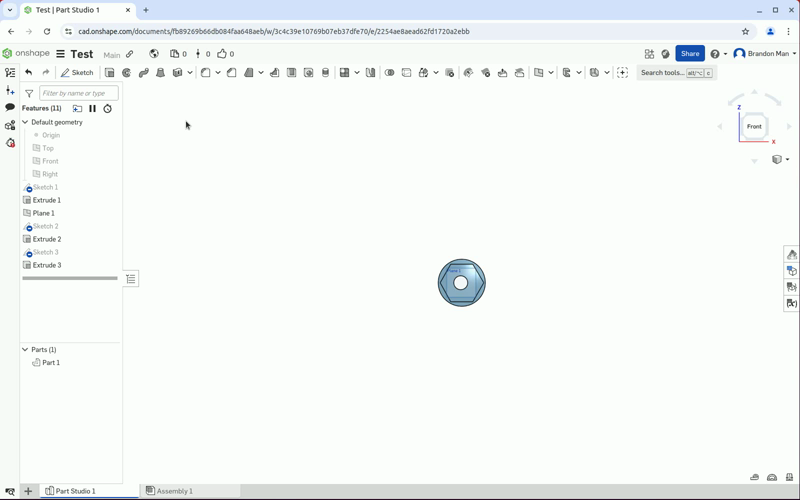
key(shift+7)
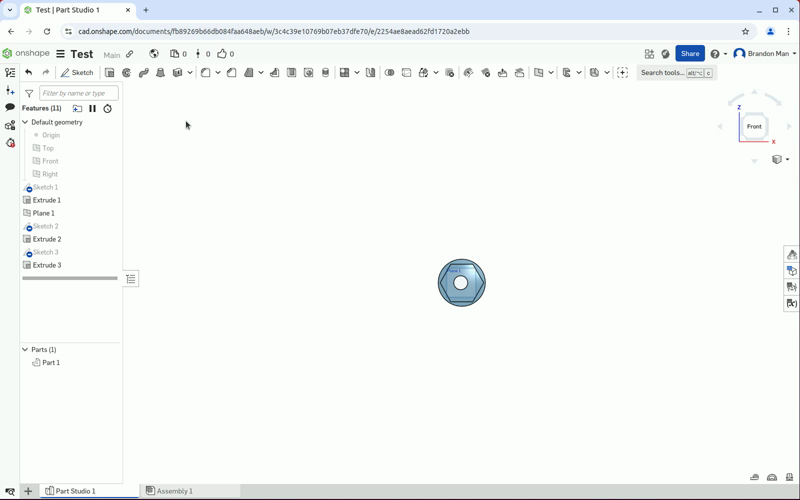
key(left, 2)
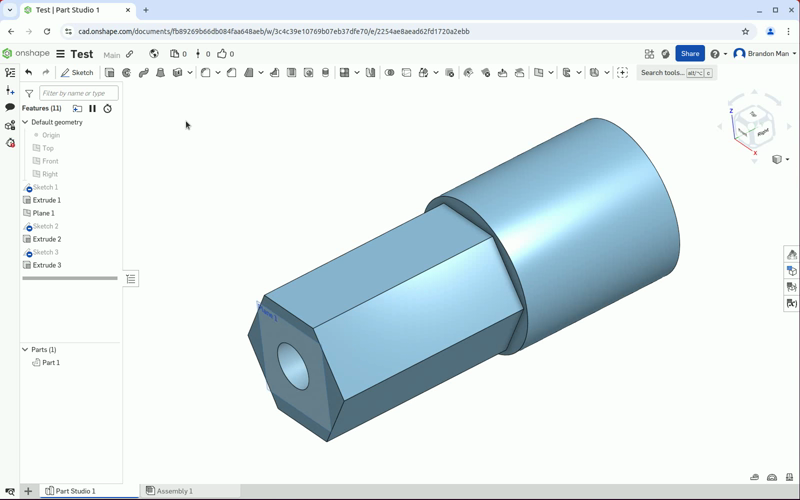
key(down, 2)
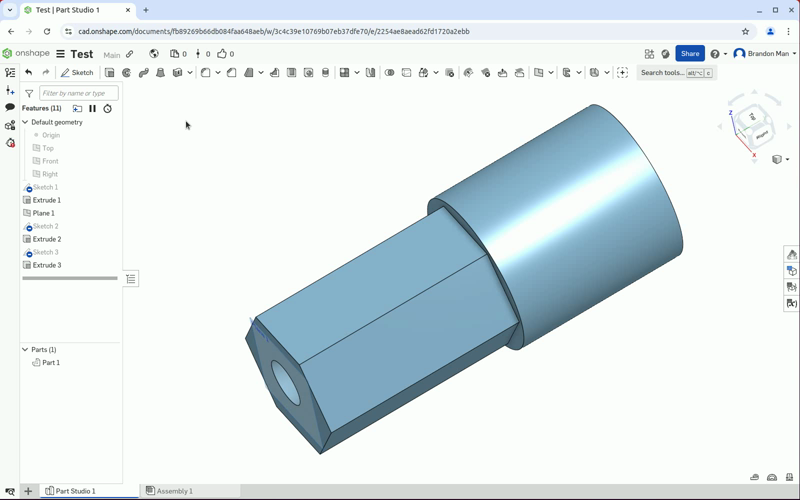
key(up, 2)
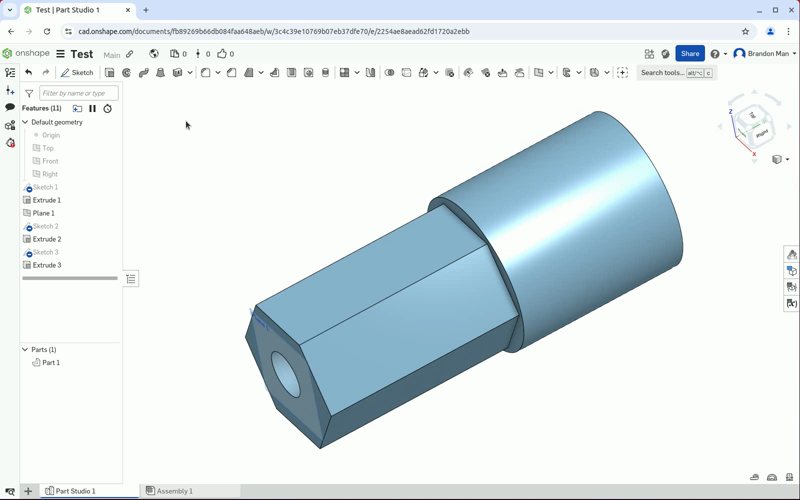
key(right, 2)
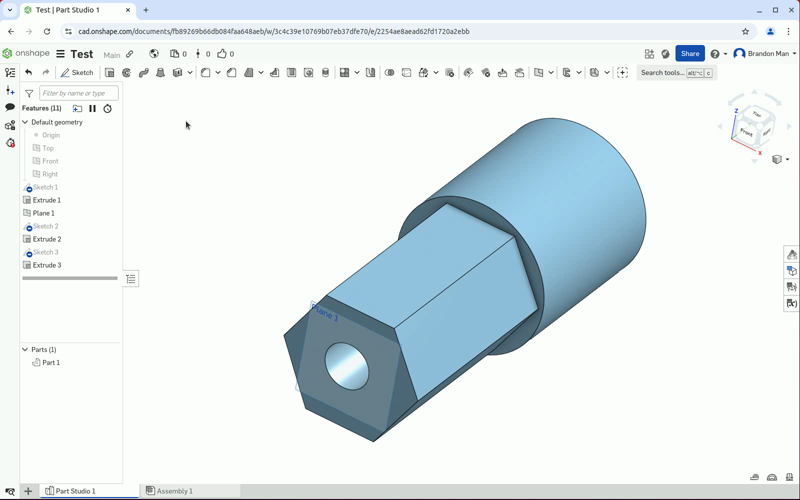
mouse_move(73, 189)
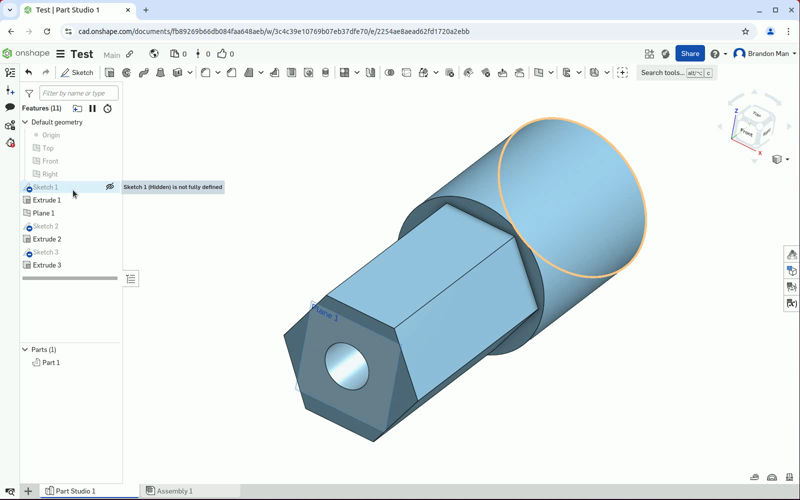
click(73, 189)